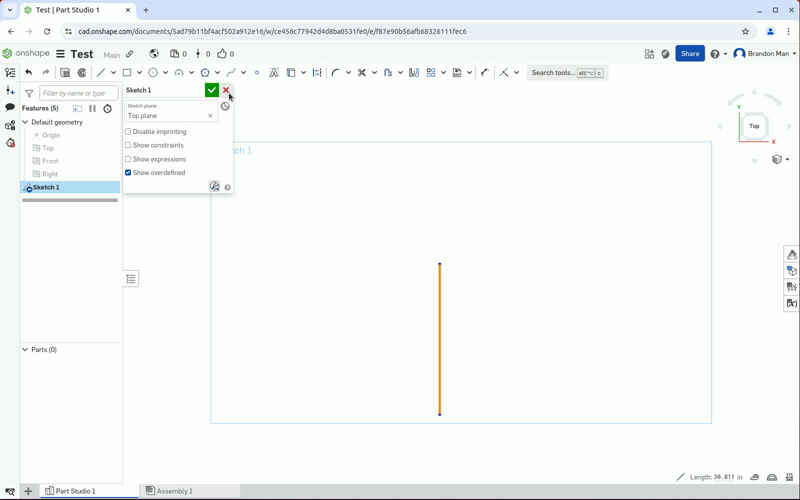
key(shift+h)
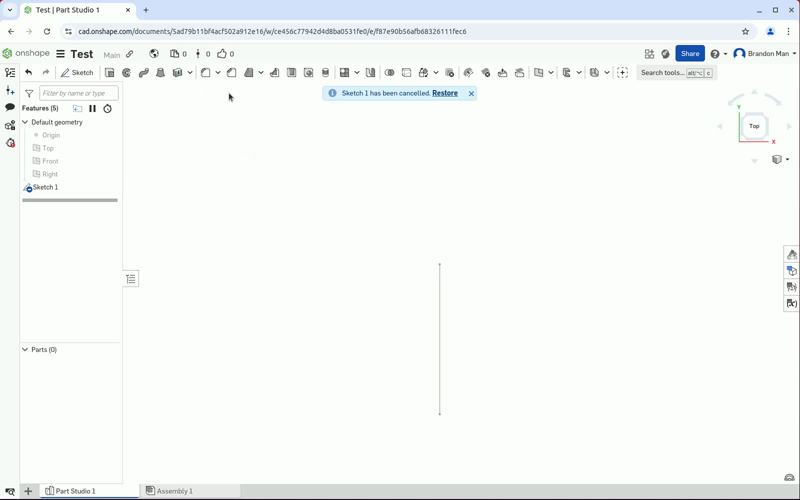
key(shift+s)
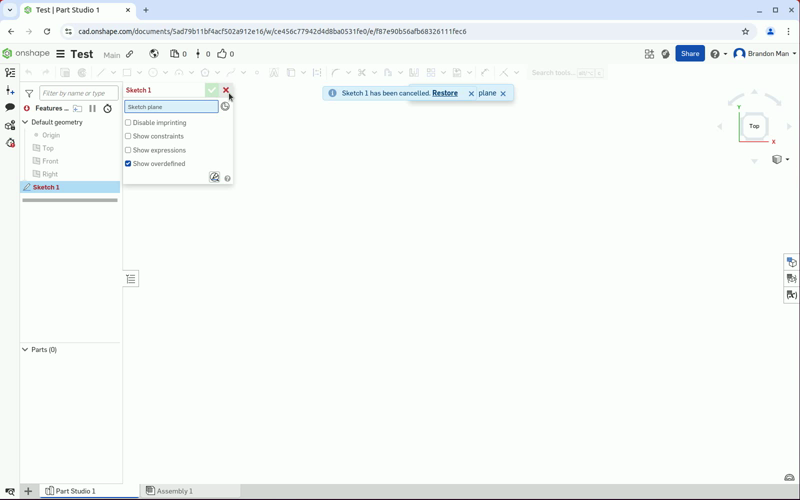
mouse_move(73, 150)
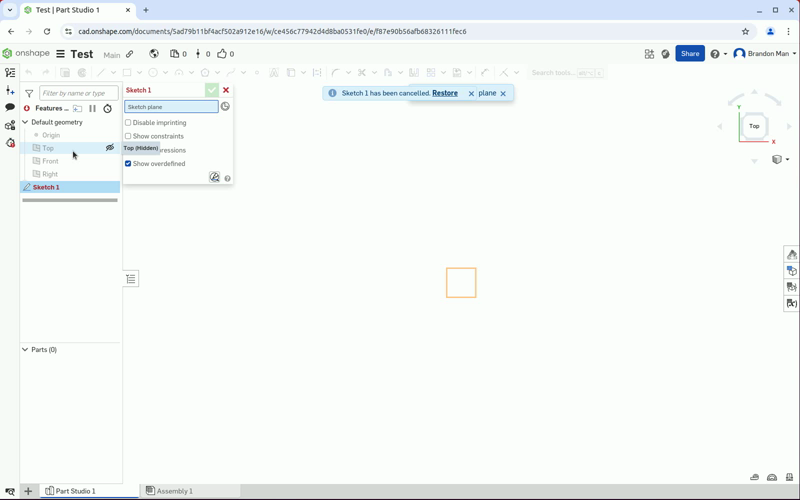
click(73, 150)
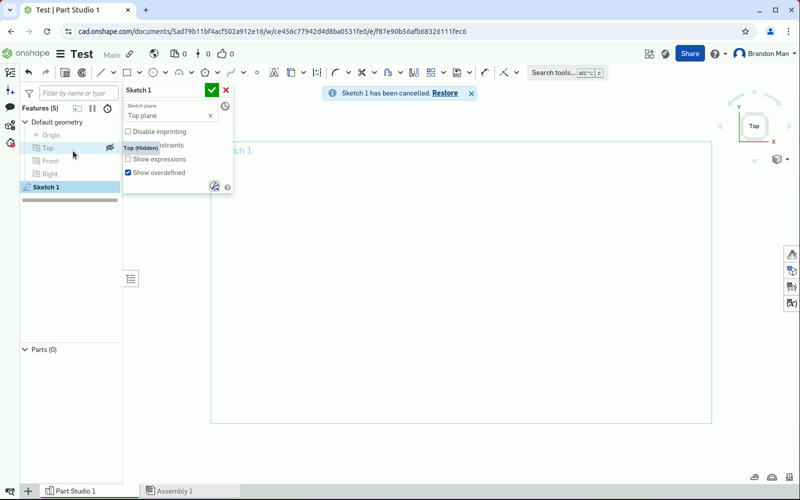
mouse_move(73, 352)
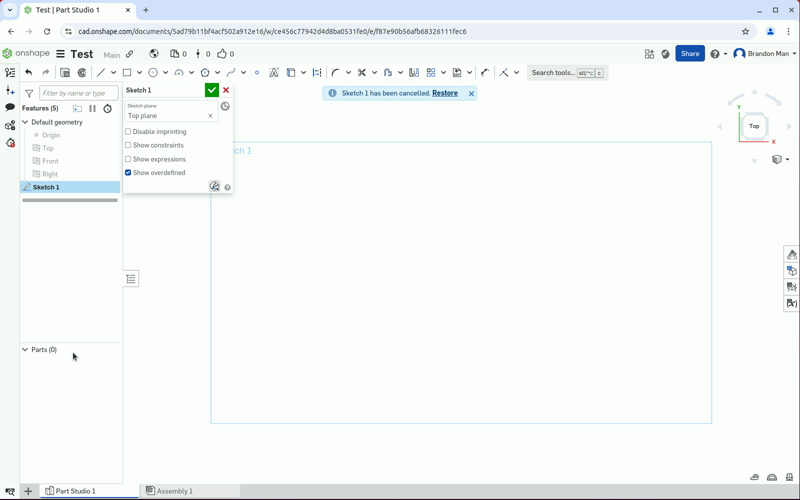
key(y)
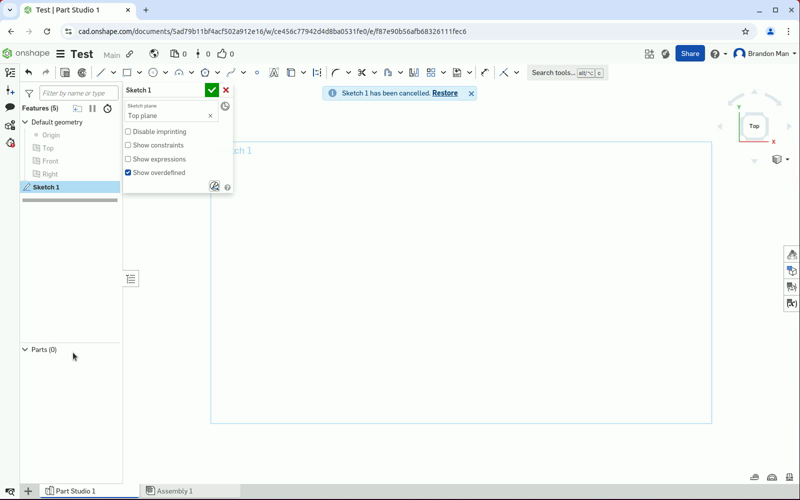
key(c)
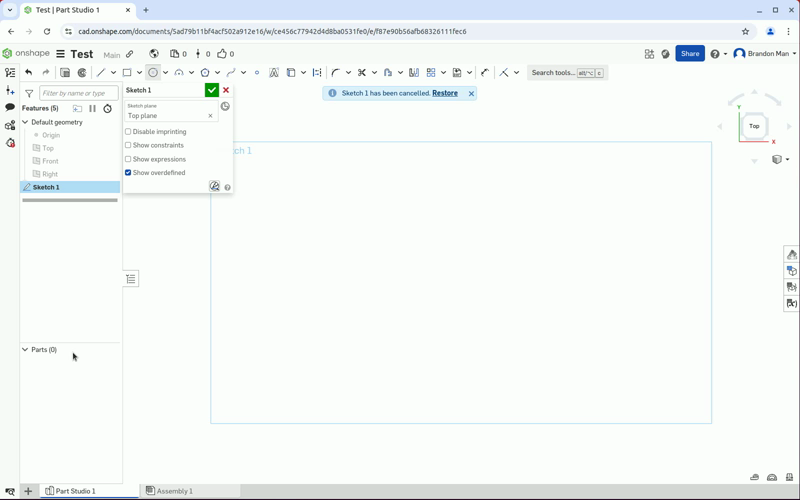
key_down(shift)
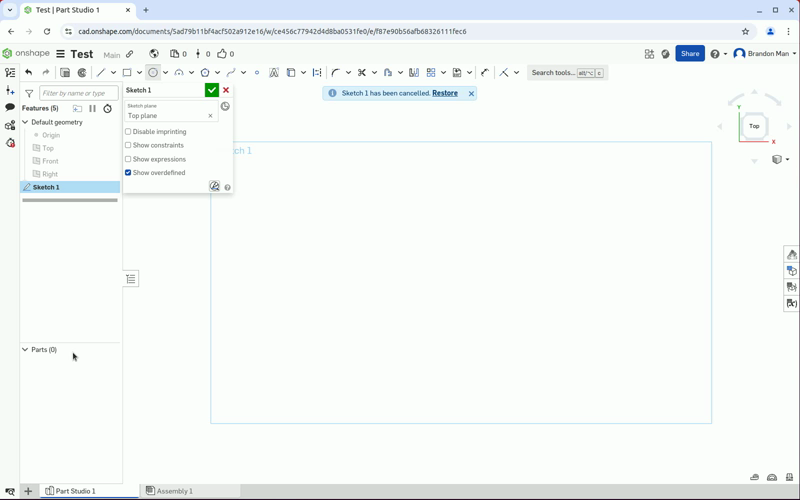
mouse_move(461, 282)
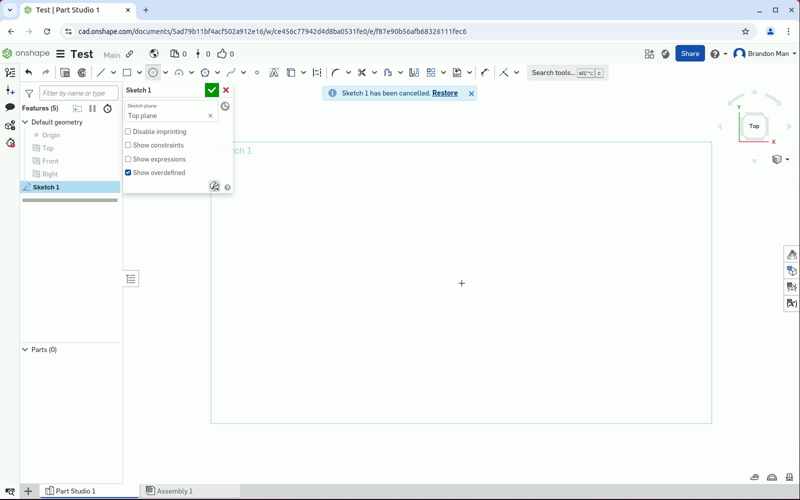
click(461, 282)
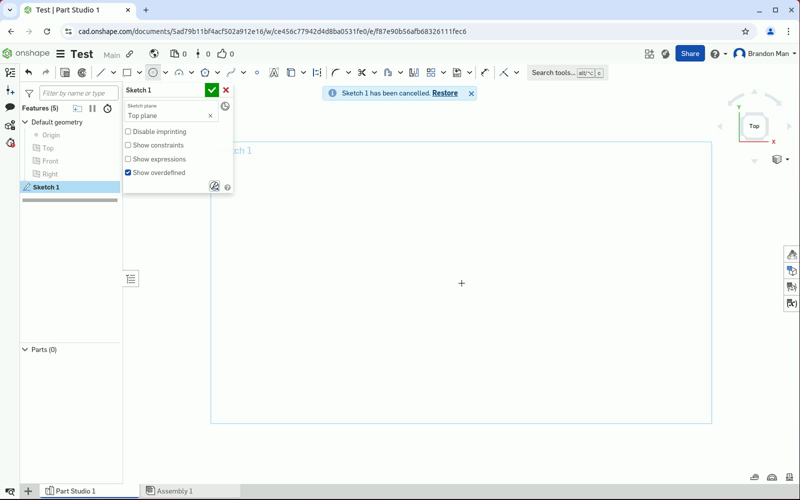
key_up(shift)
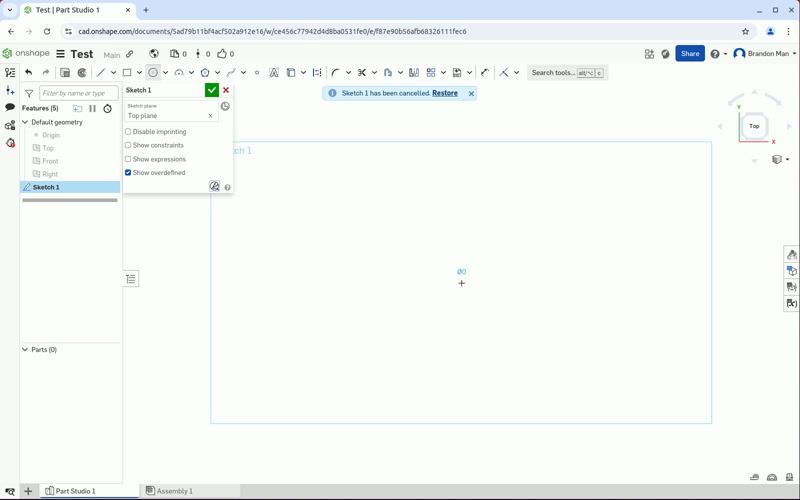
mouse_move(562, 282)
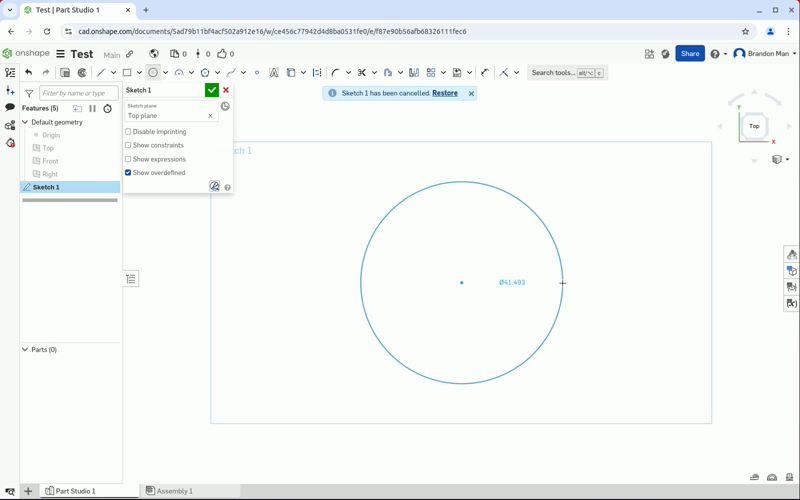
click(562, 282)
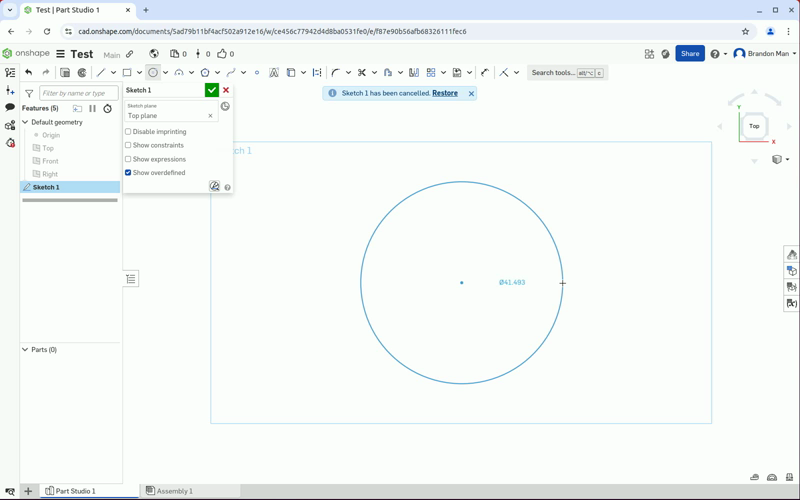
key(esc)
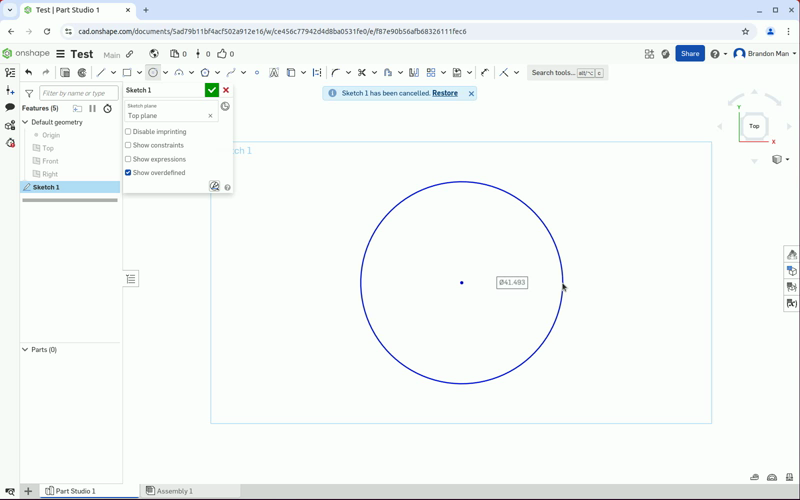
mouse_move(502, 266)
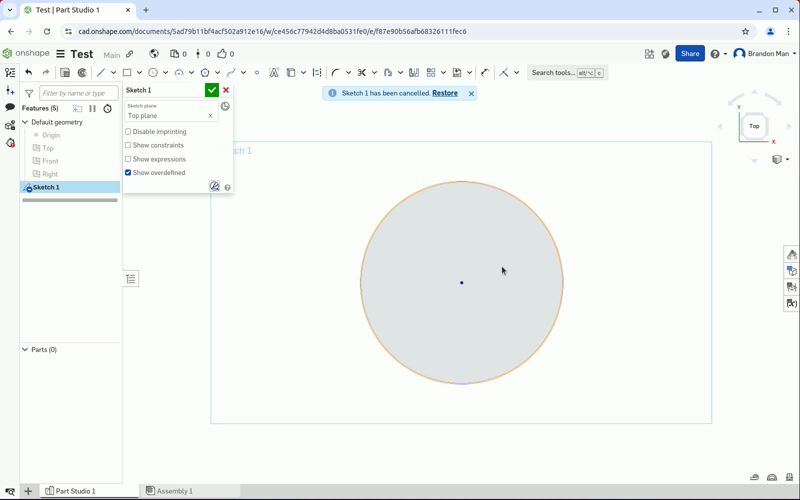
click(502, 266)
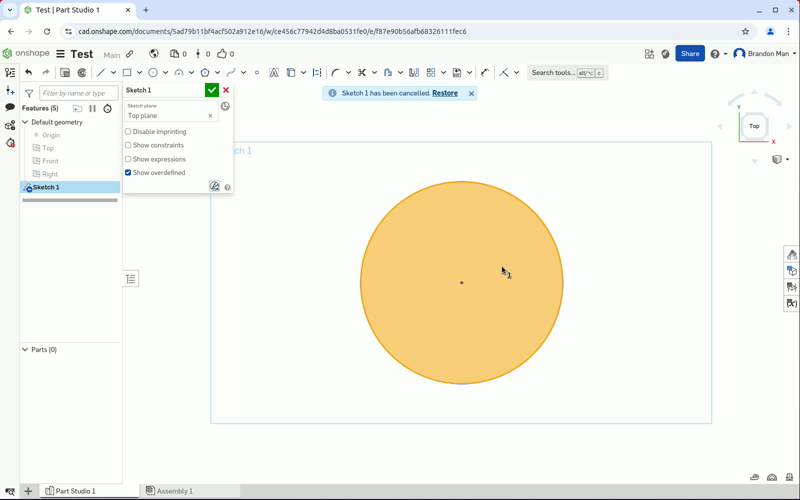
mouse_move(73, 352)
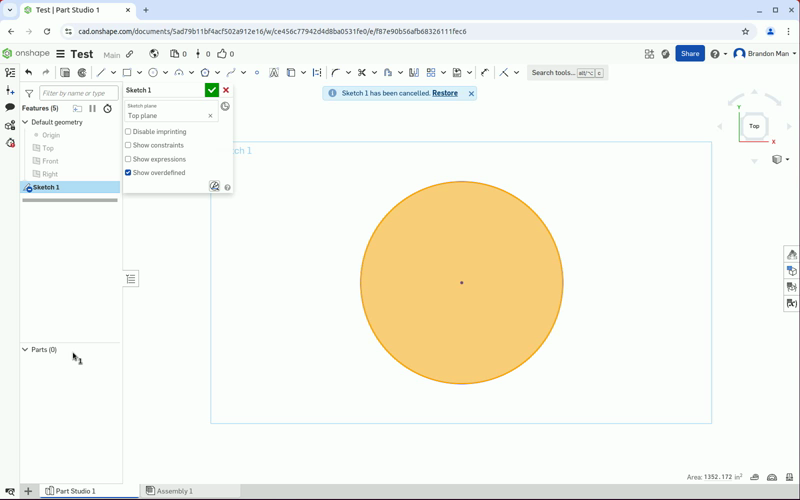
key(shift+y)
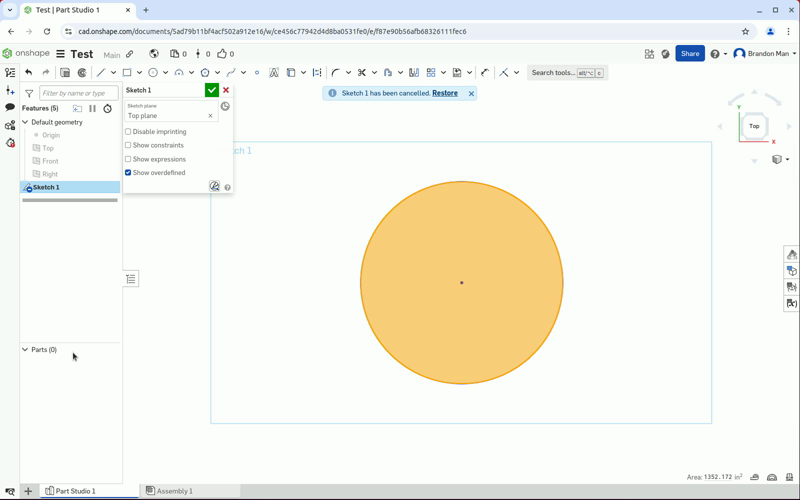
key(shift+e)
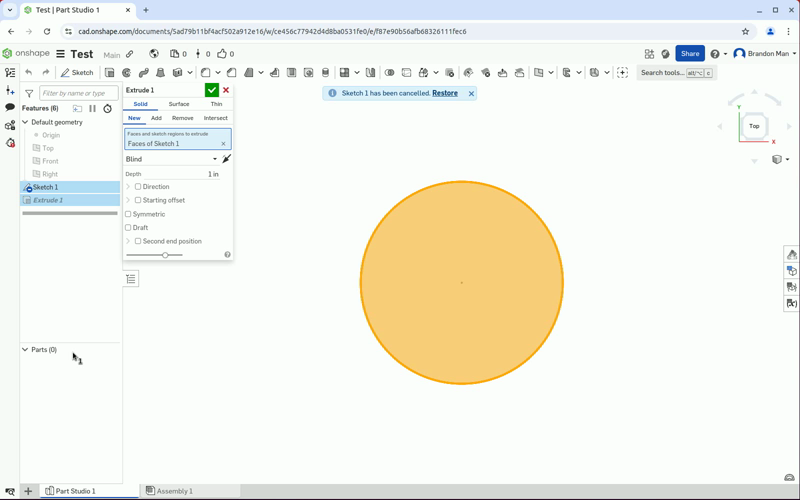
mouse_move(143, 106)
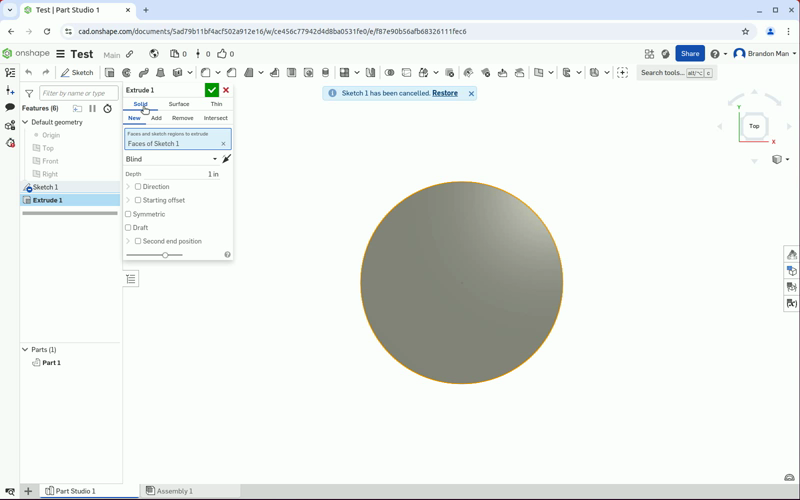
click(143, 106)
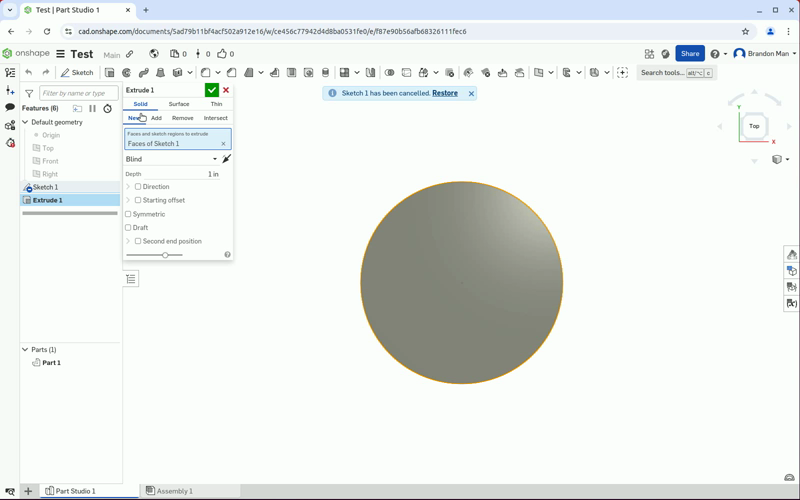
mouse_move(137, 120)
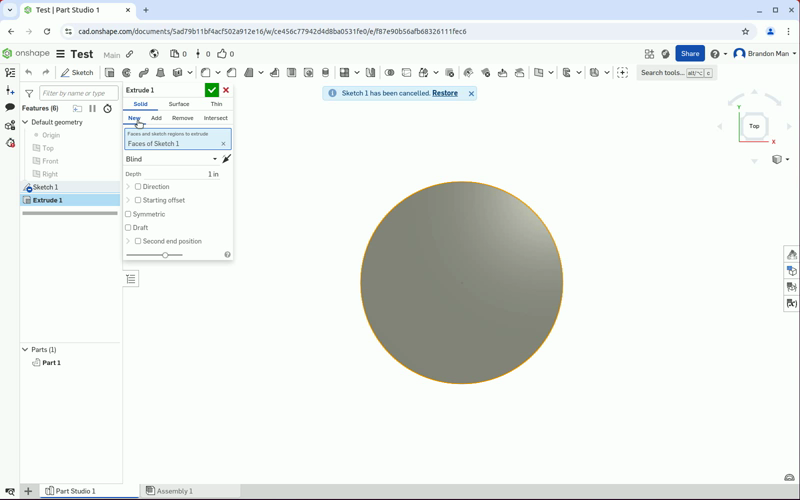
click(137, 120)
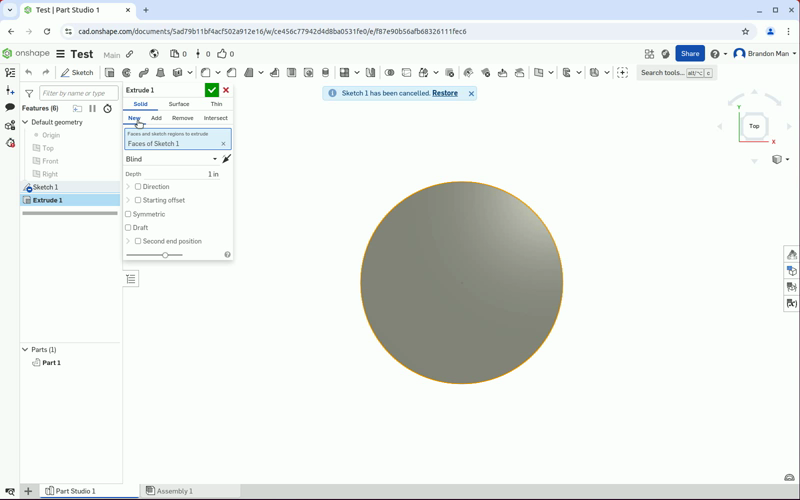
key(tab, 4)
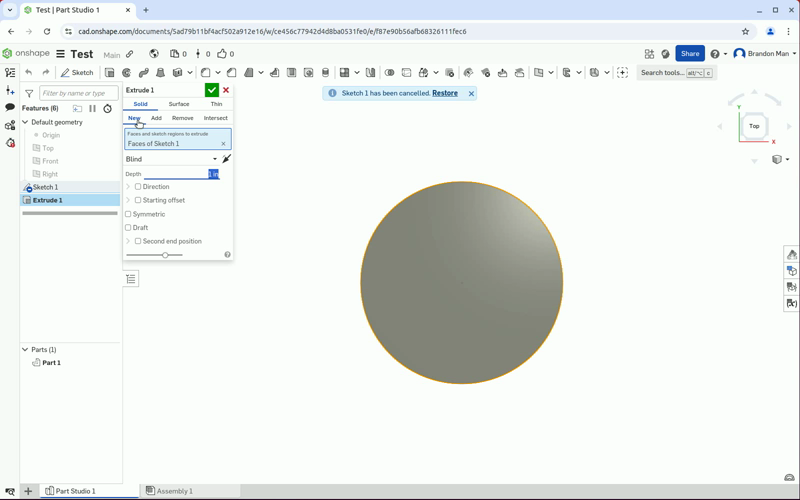
text(2.648)
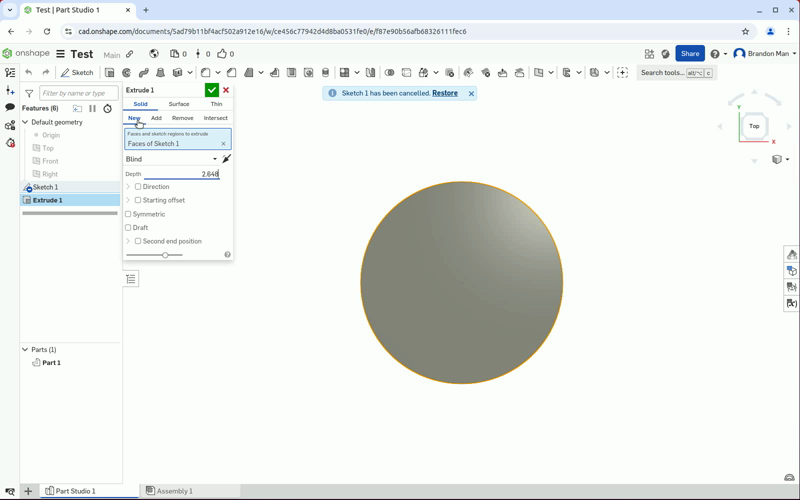
key(enter)
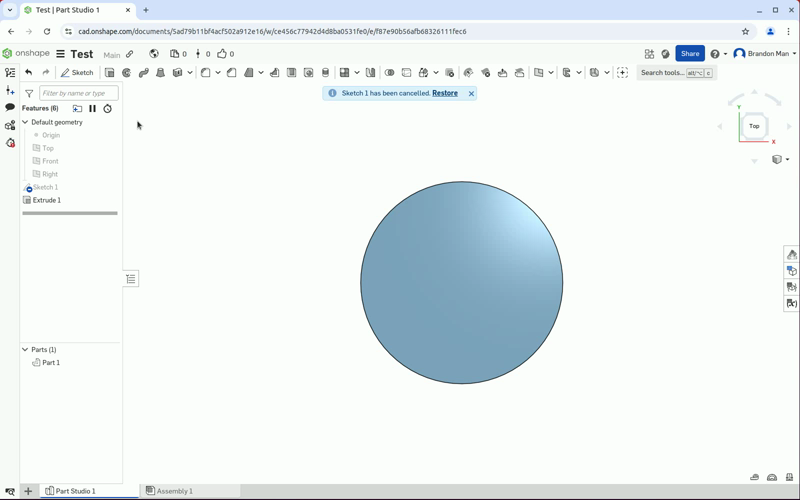
key(shift+h)
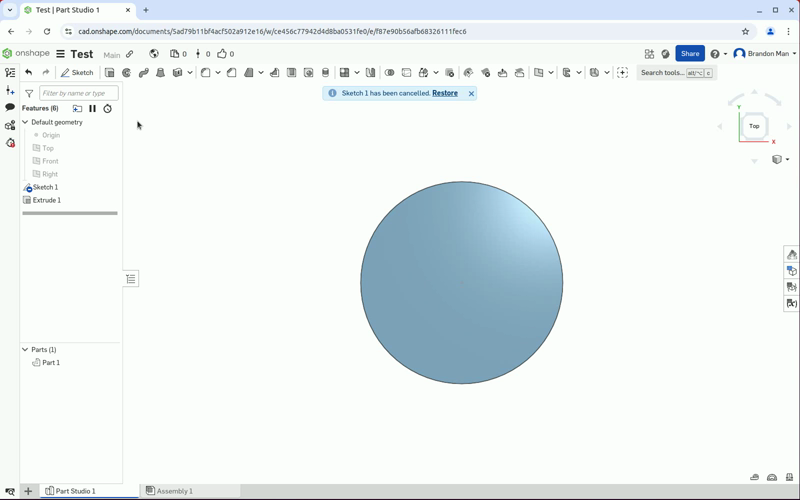
key(shift+h)
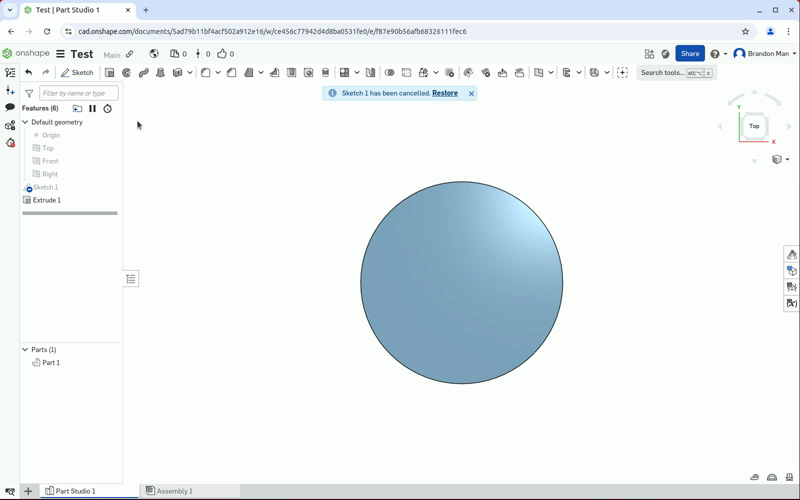
mouse_move(73, 189)
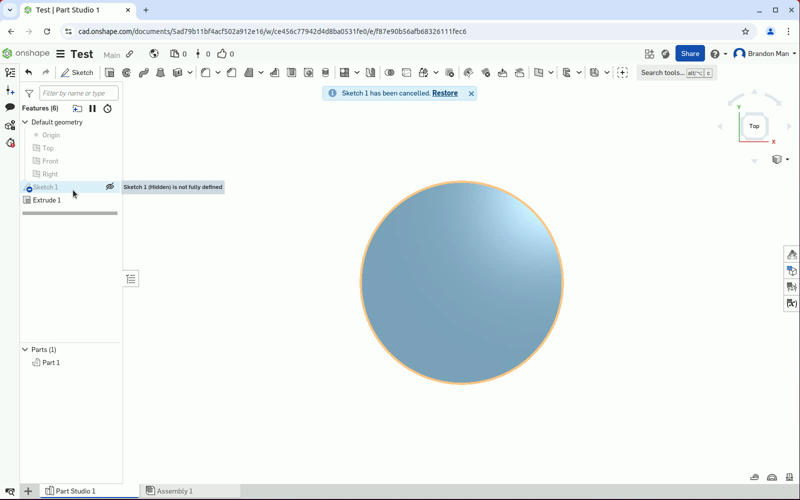
click(73, 189)
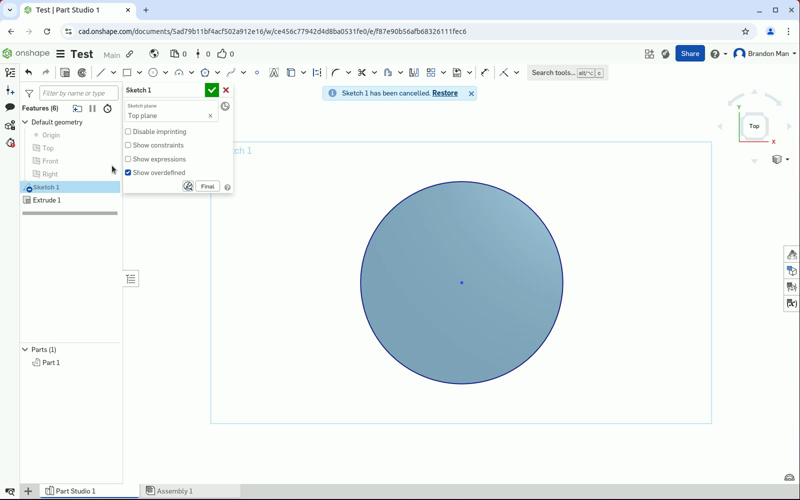
mouse_move(229, 92)
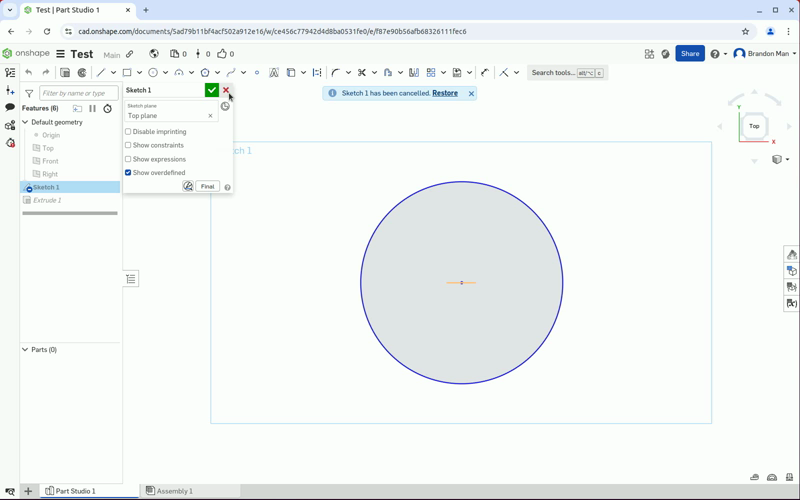
click(229, 92)
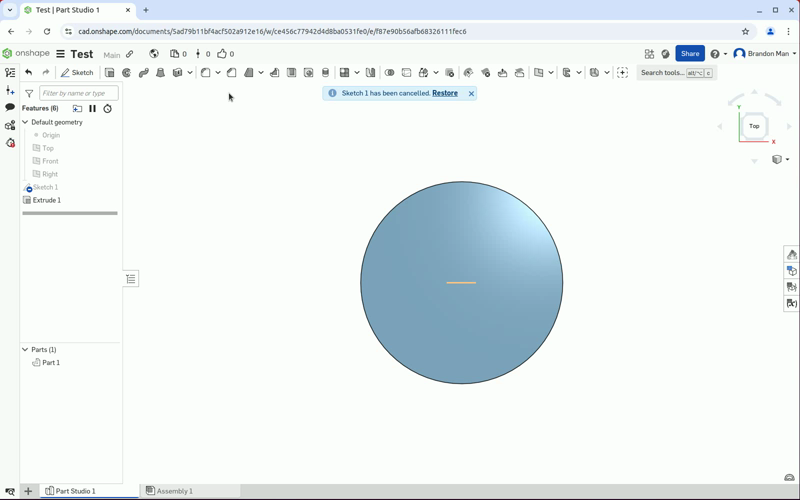
mouse_move(541, 75)
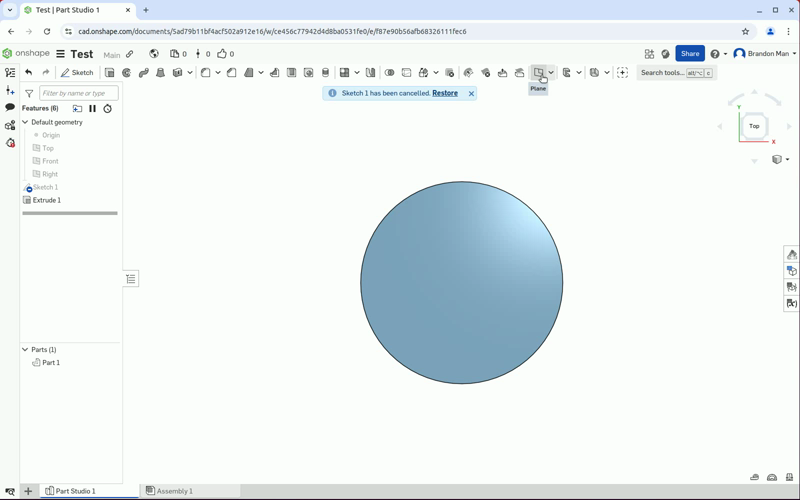
click(541, 75)
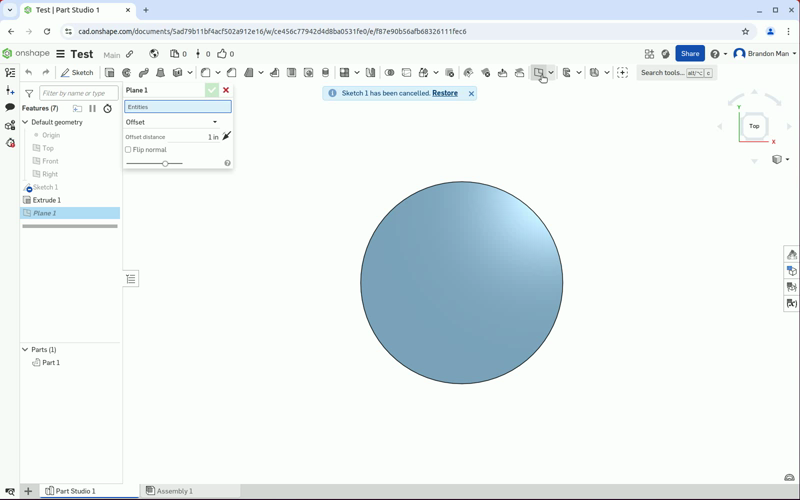
mouse_move(73, 150)
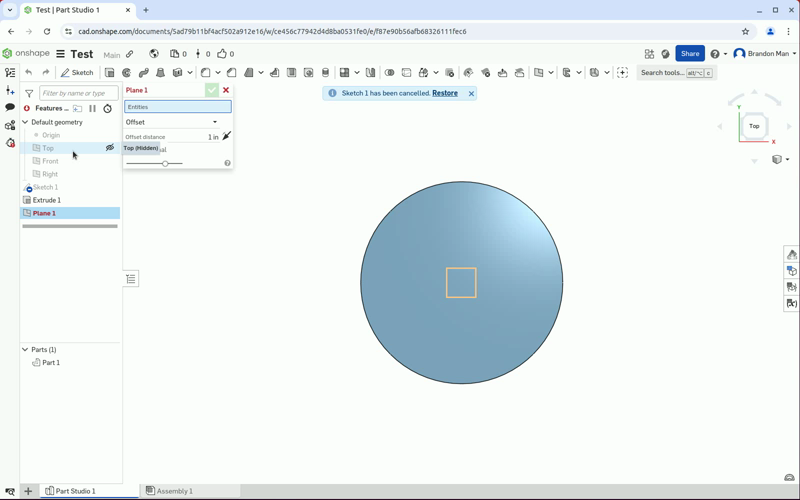
click(73, 150)
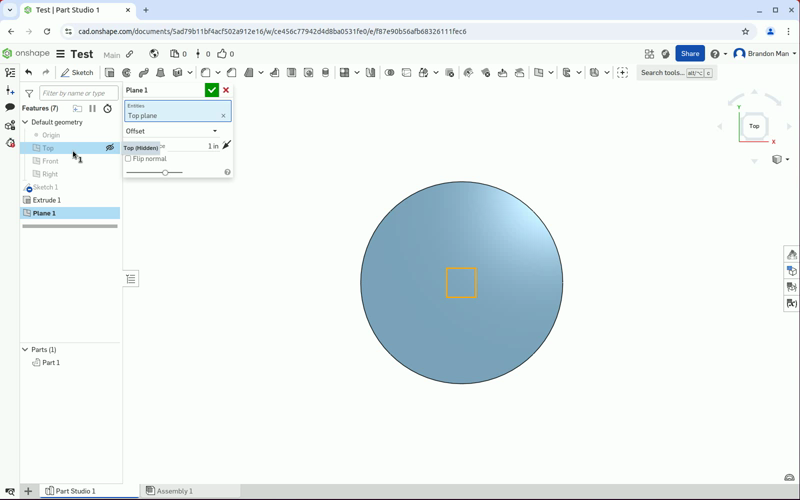
key(tab, 2)
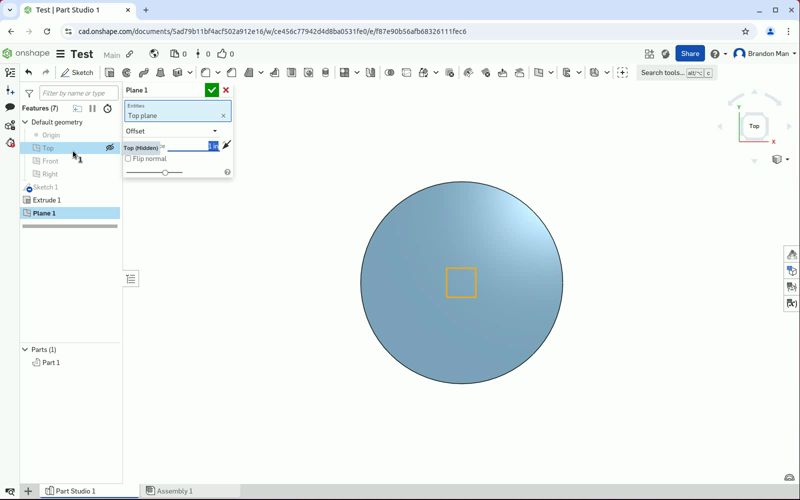
text(2.65)
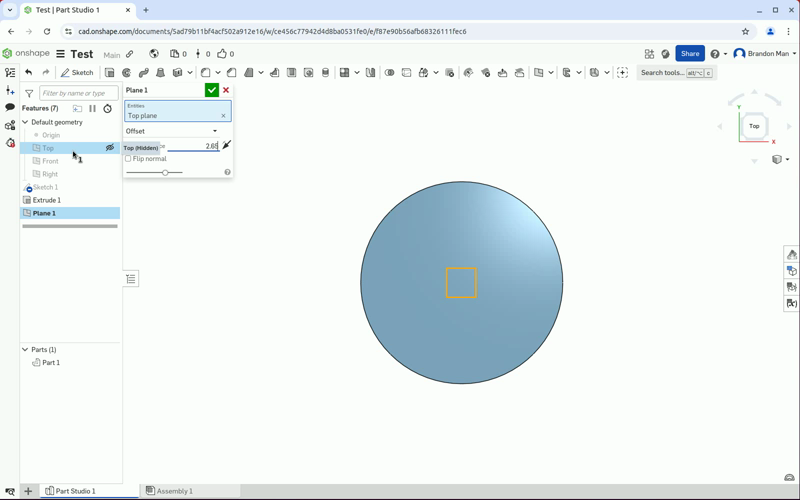
key(enter, 2)
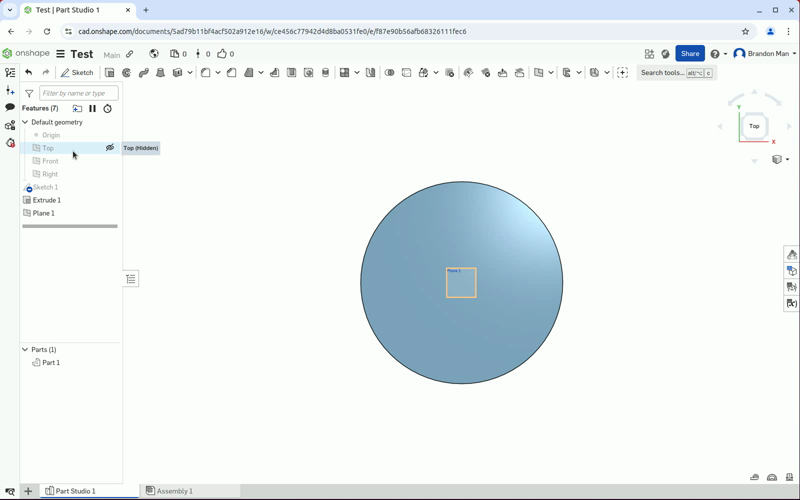
key(shift+s)
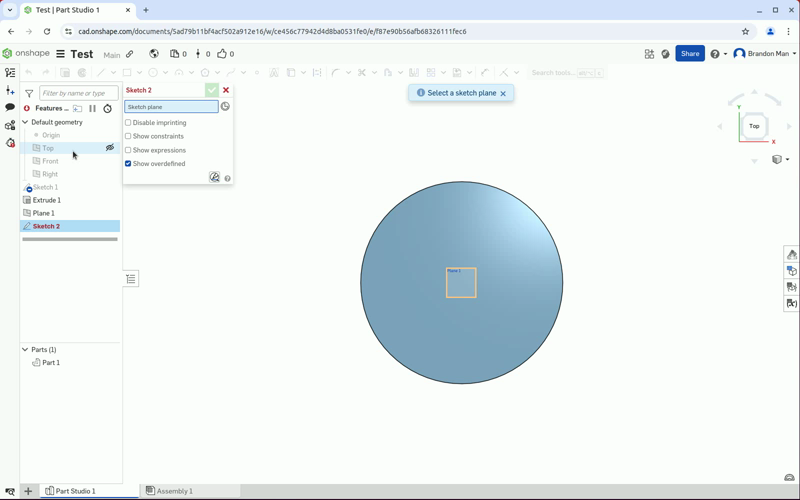
mouse_move(73, 215)
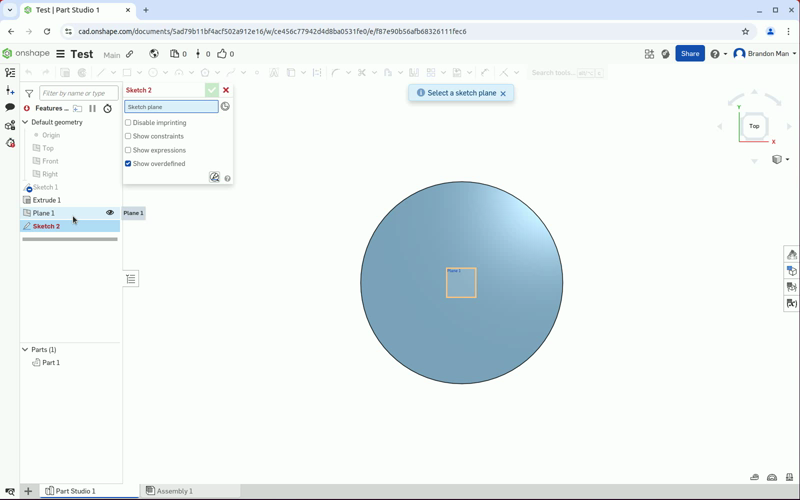
click(73, 215)
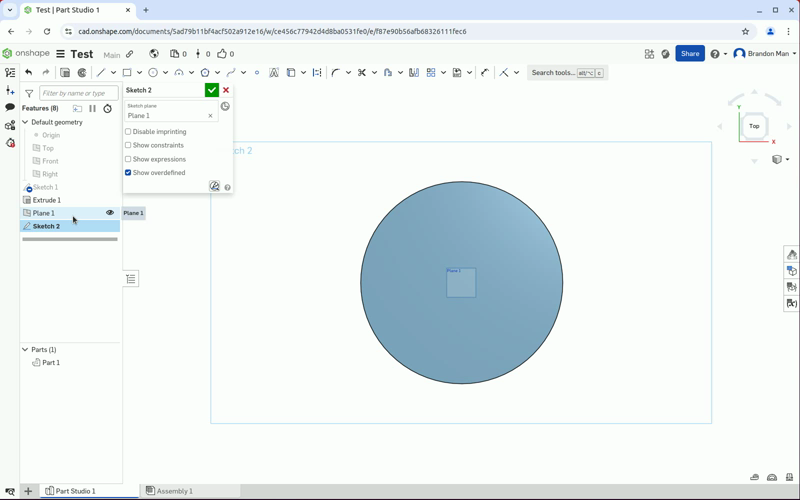
mouse_move(73, 352)
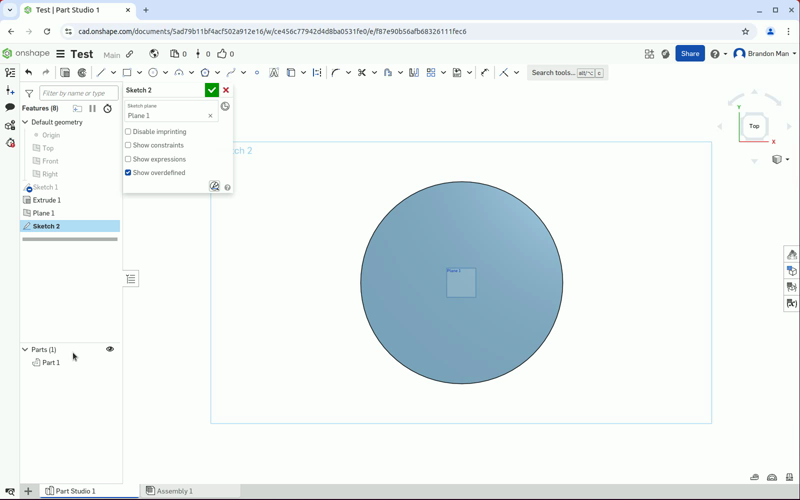
key(y)
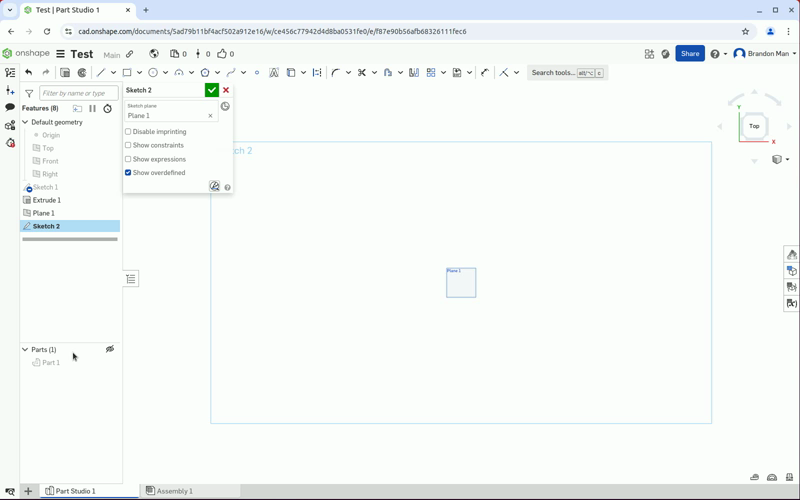
key(c)
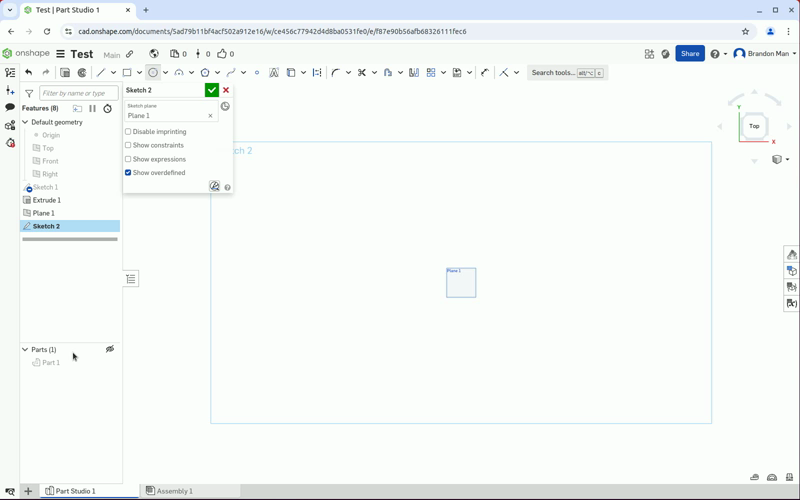
key_down(shift)
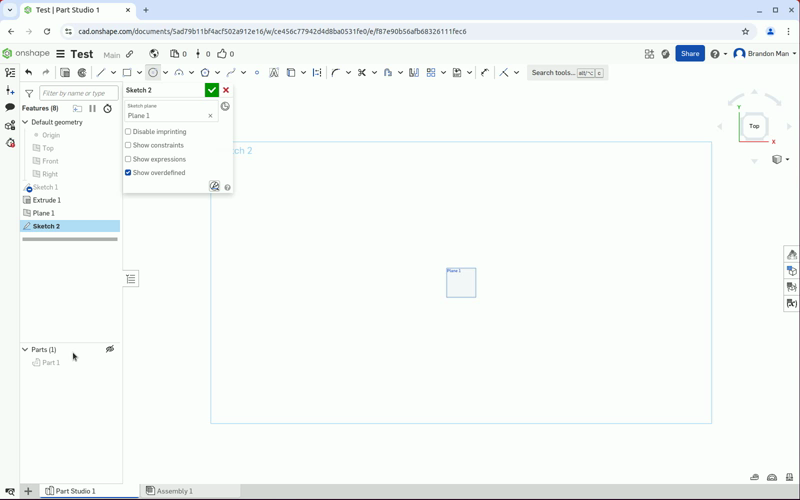
mouse_move(461, 282)
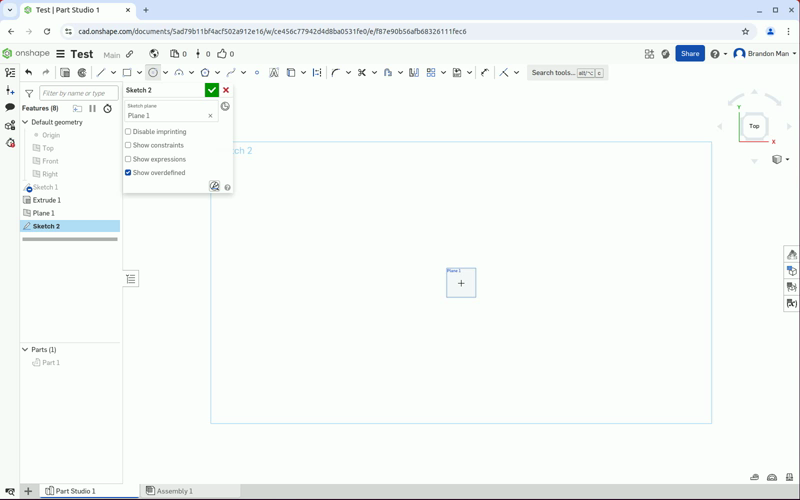
click(461, 282)
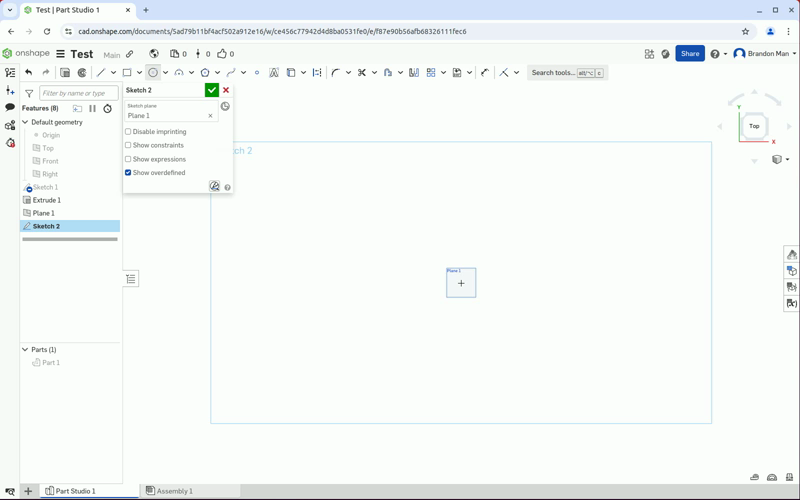
key_up(shift)
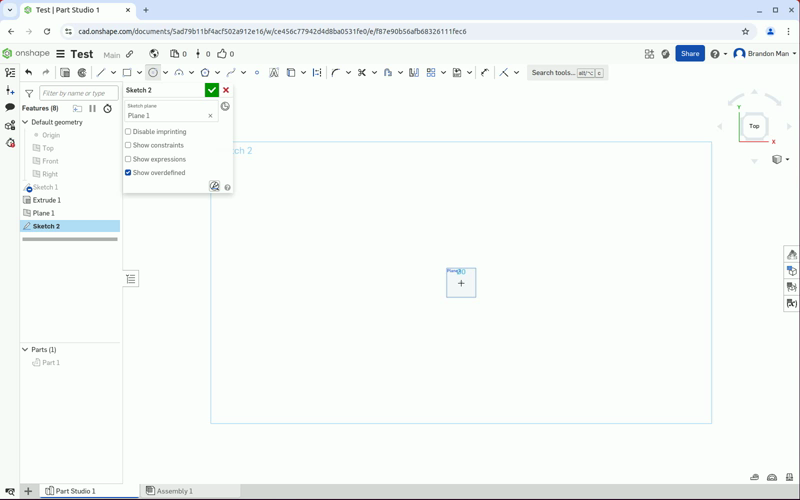
mouse_move(479, 282)
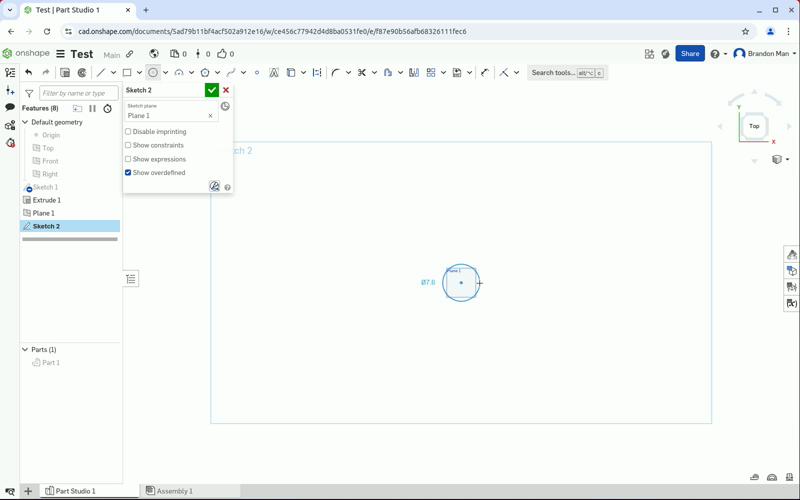
click(479, 282)
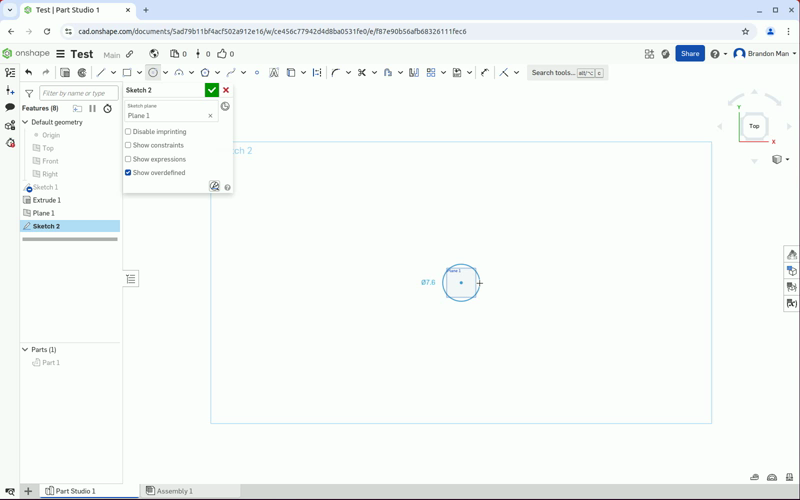
key(esc)
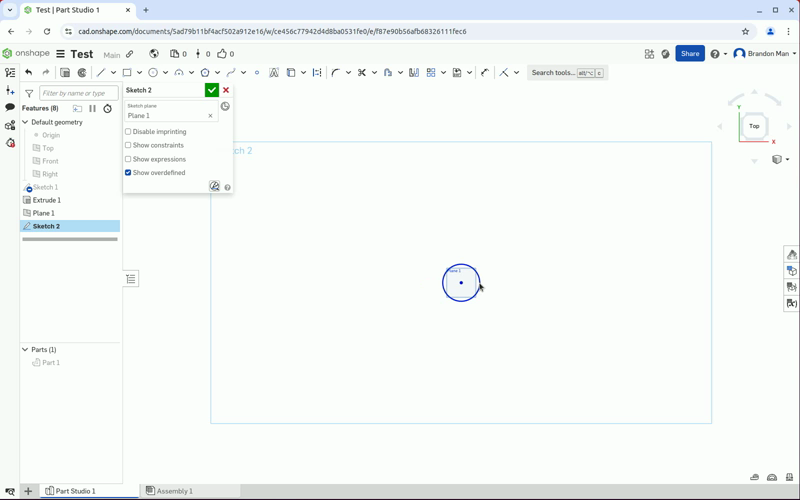
key(c)
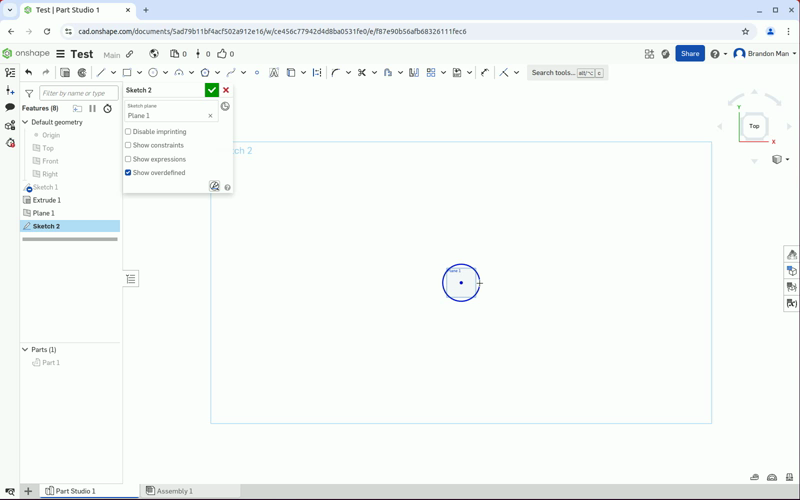
key_down(shift)
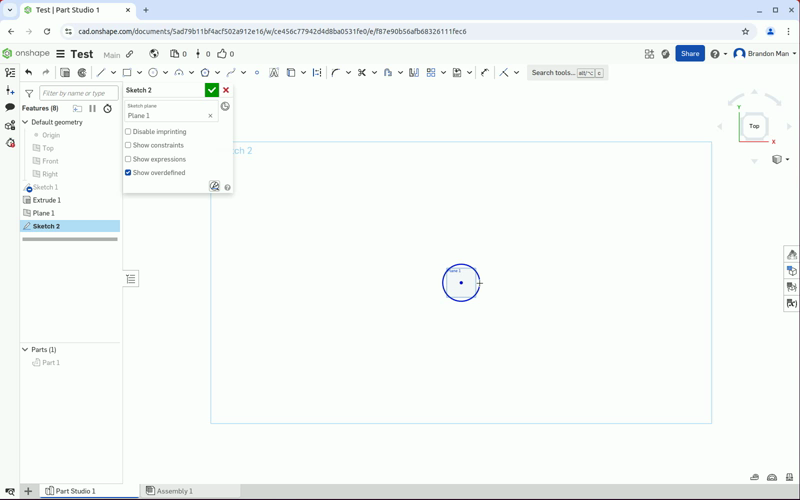
mouse_move(461, 282)
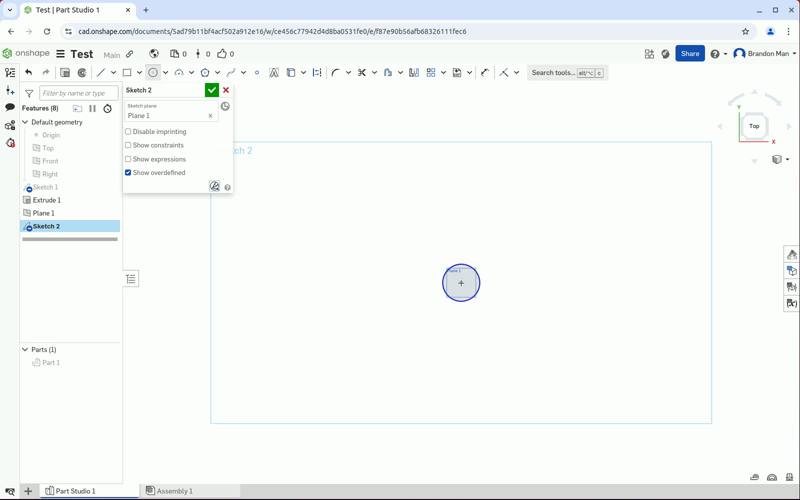
click(461, 282)
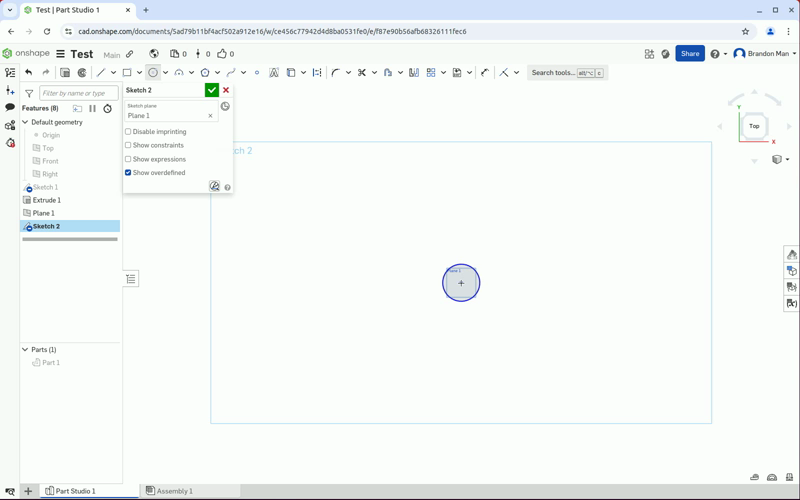
key_up(shift)
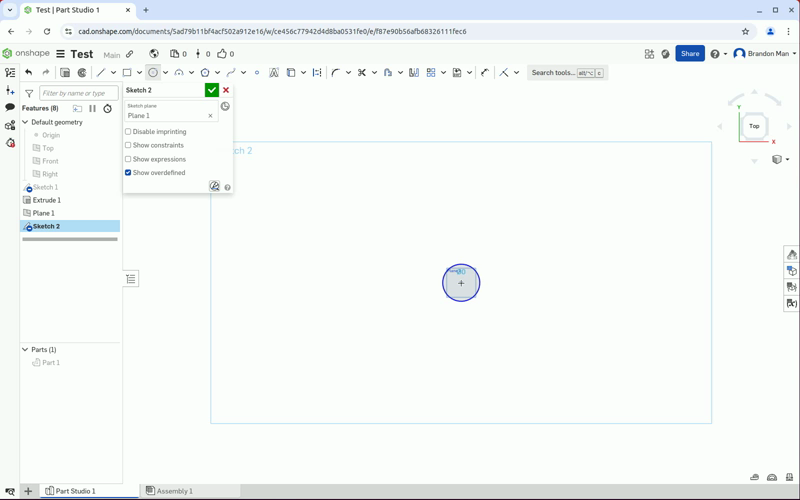
mouse_move(468, 282)
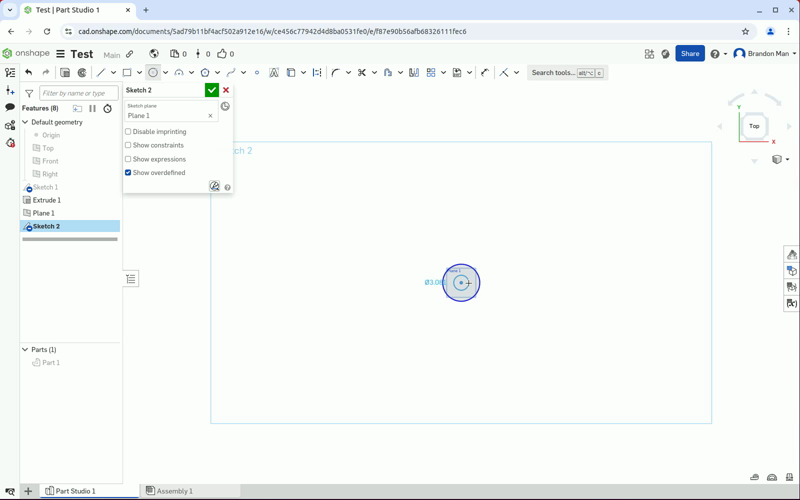
click(468, 282)
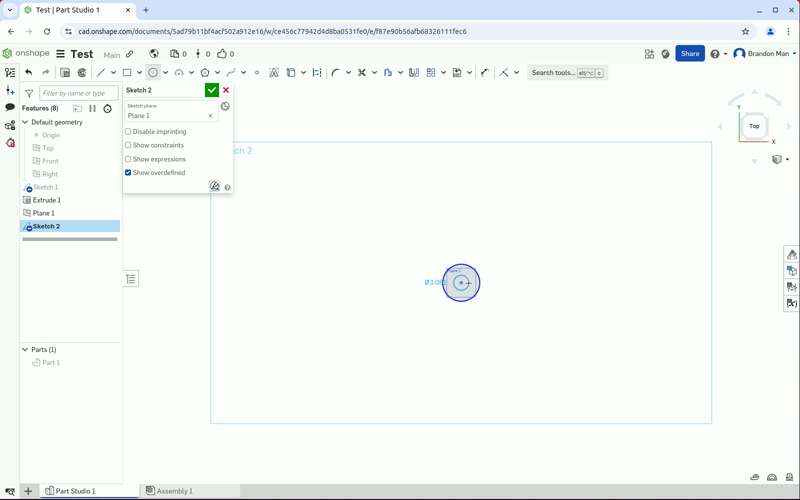
key(esc)
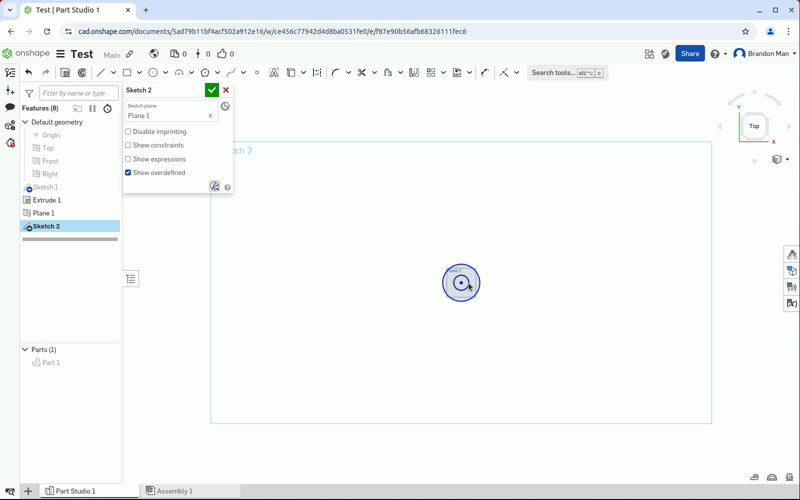
mouse_move(461, 268)
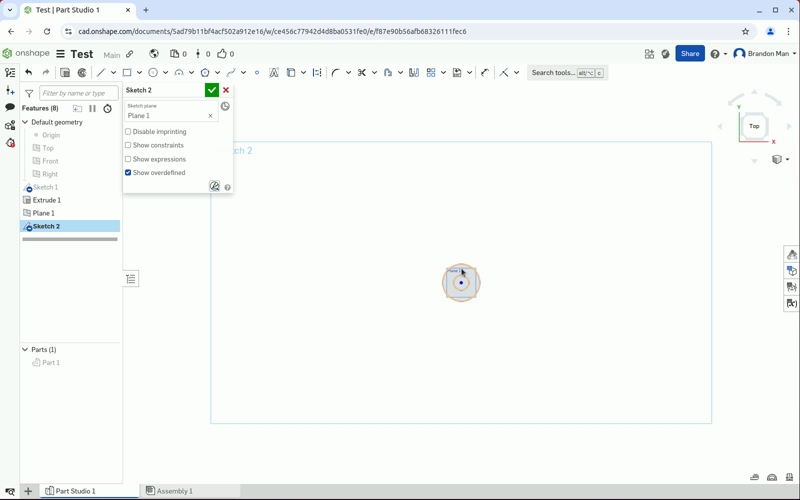
scroll(6)
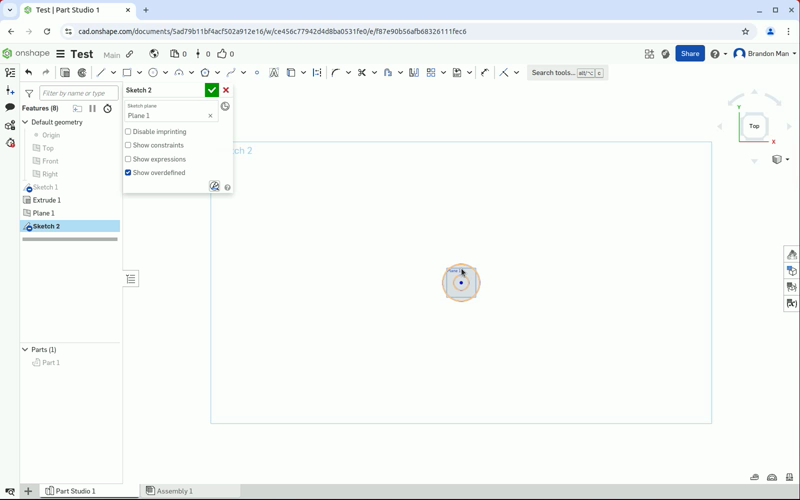
scroll(6)
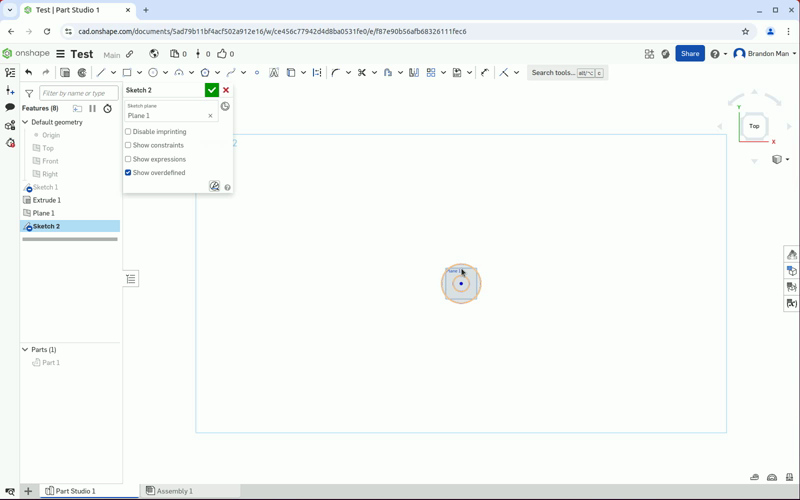
scroll(6)
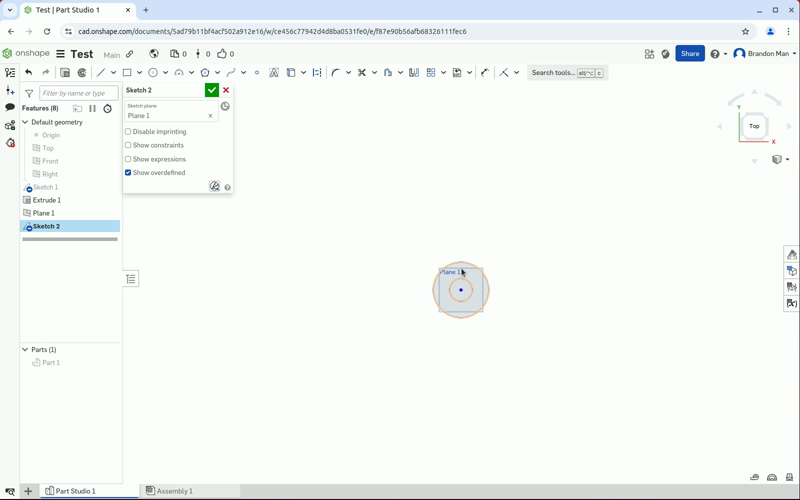
scroll(6)
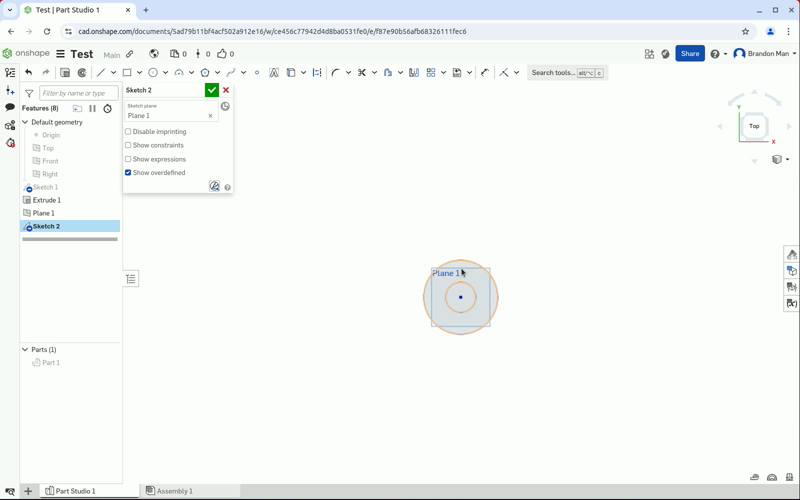
scroll(6)
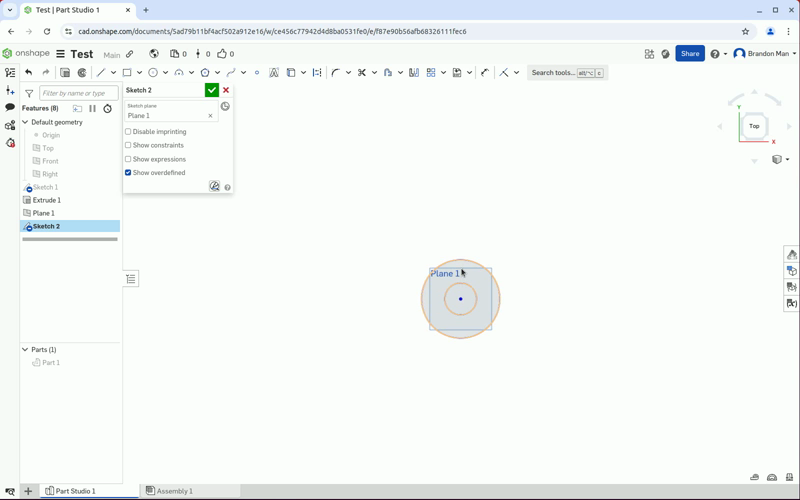
scroll(6)
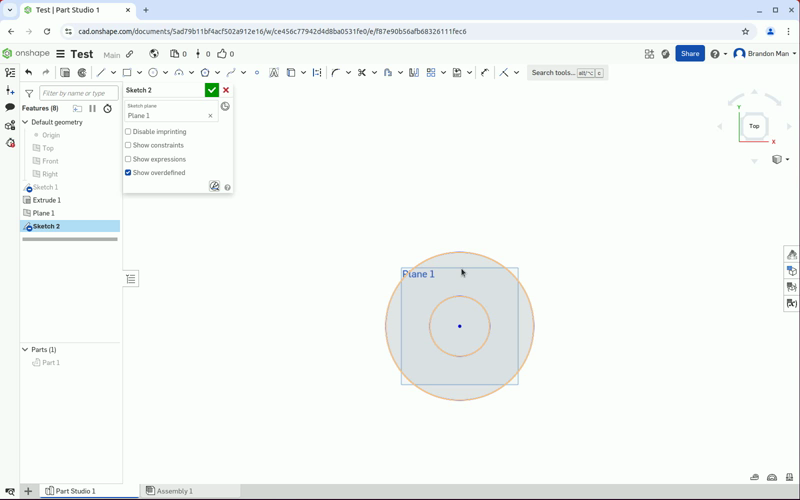
scroll(6)
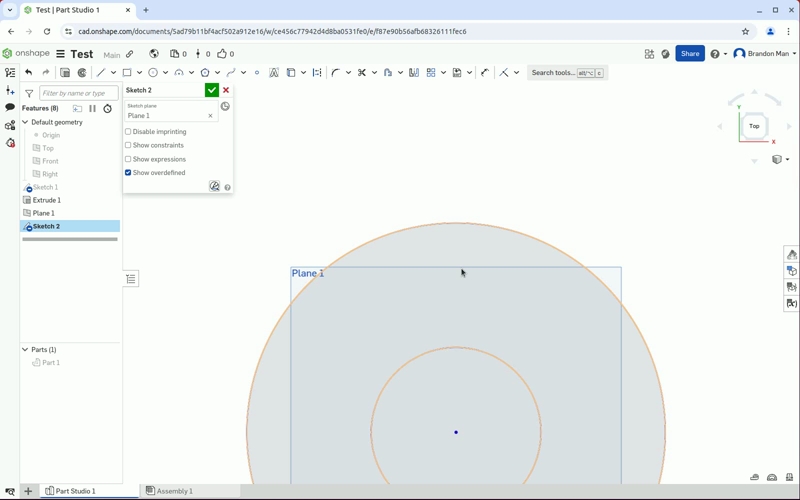
click(461, 268)
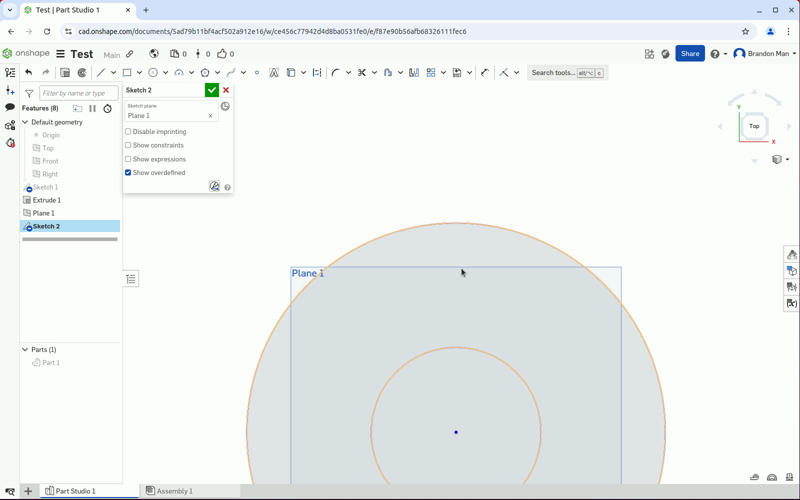
scroll(-6)
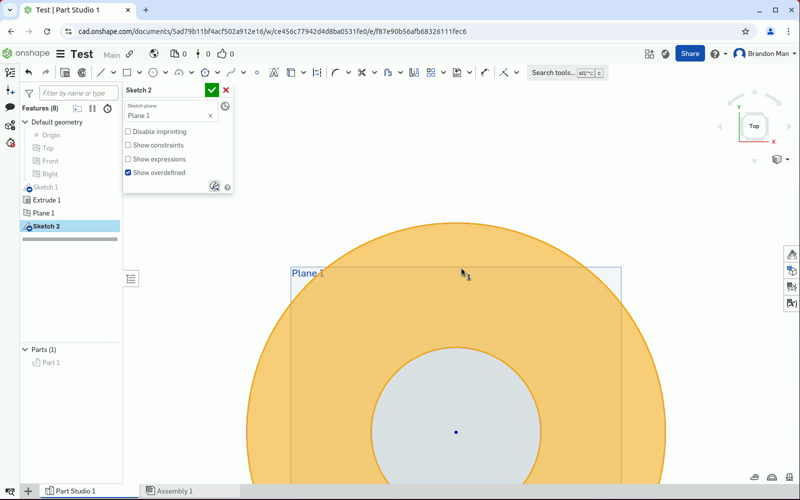
scroll(-6)
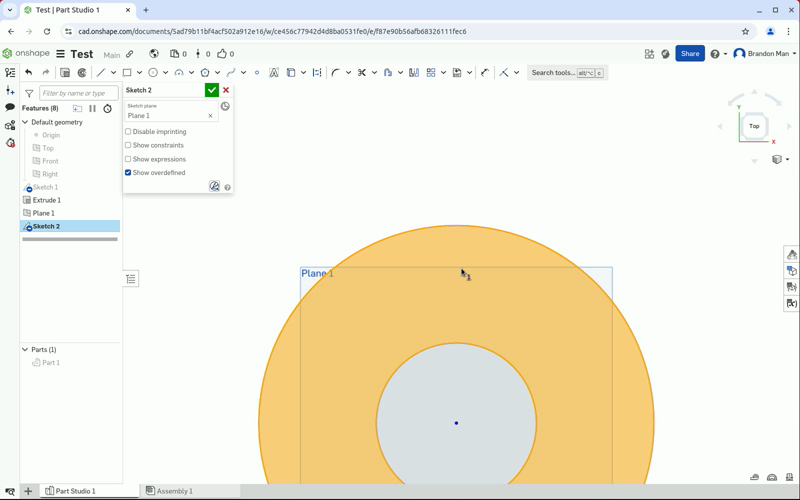
scroll(-6)
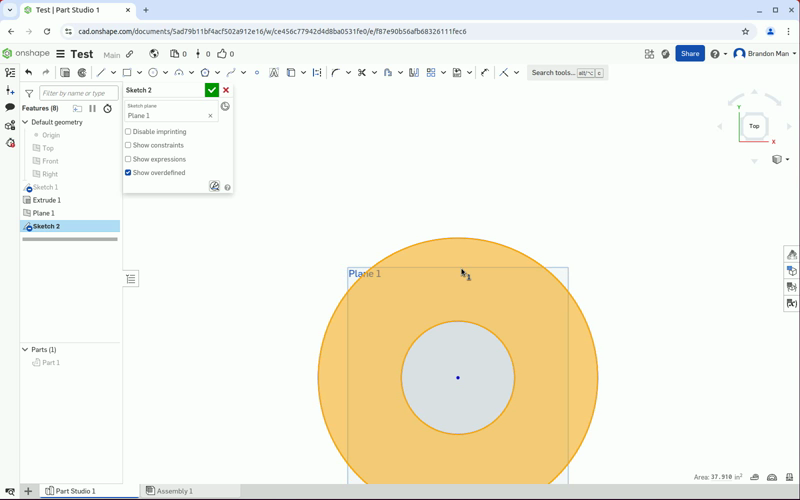
scroll(-6)
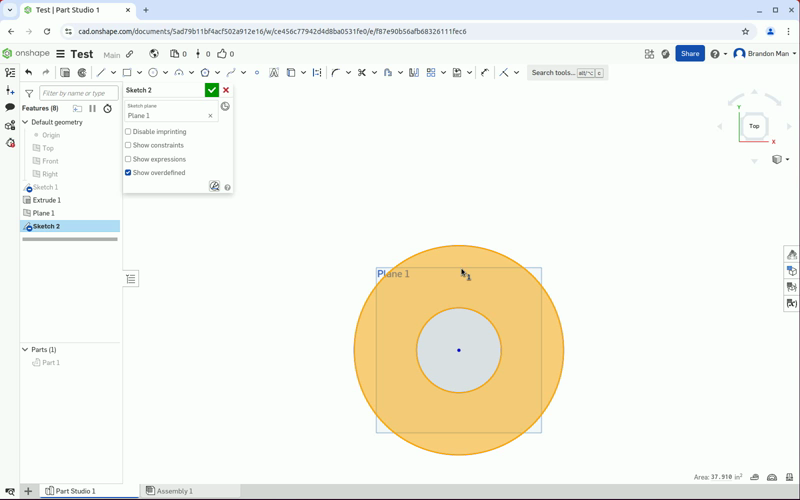
scroll(-6)
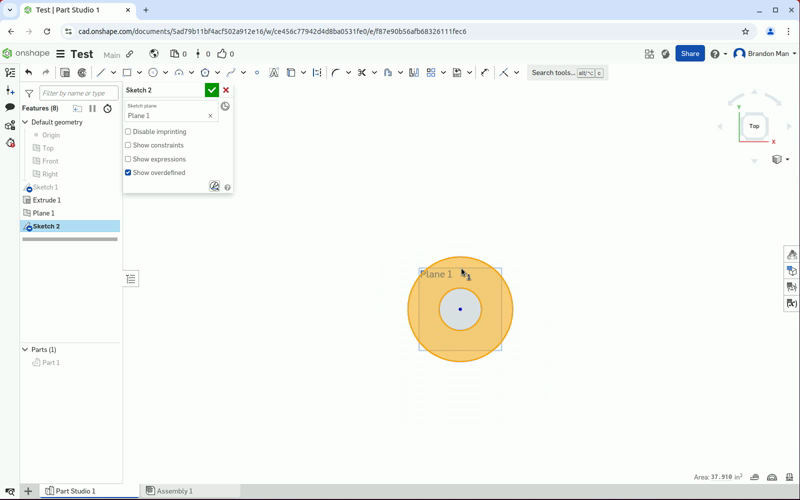
scroll(-6)
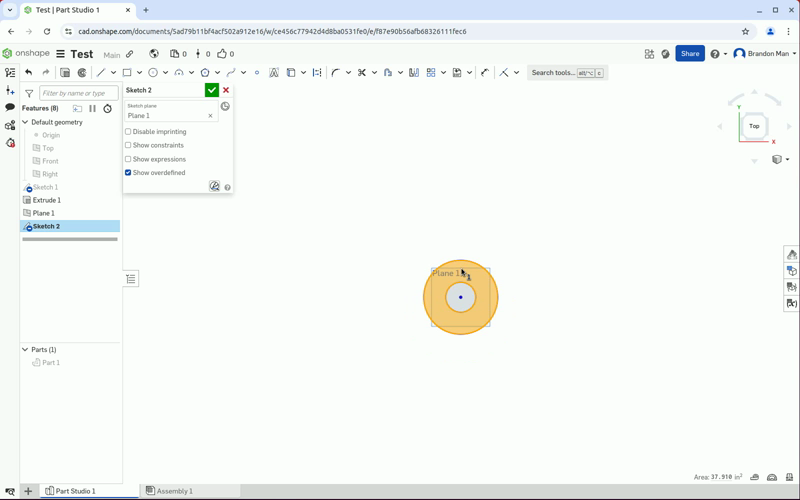
scroll(-6)
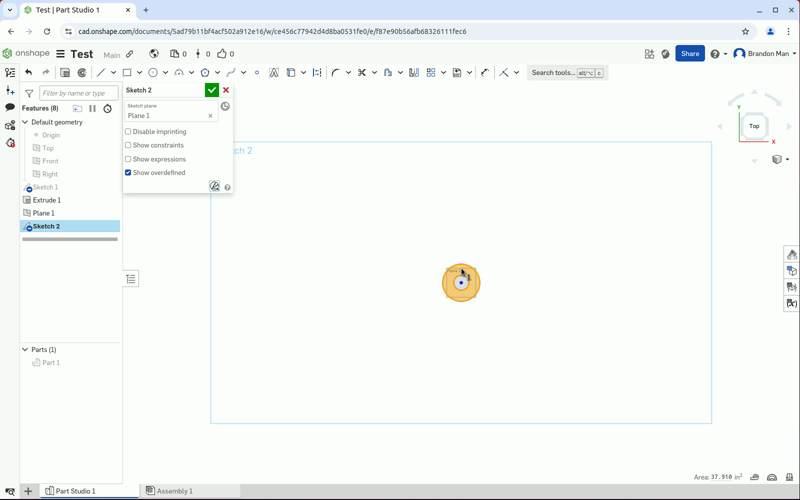
mouse_move(73, 352)
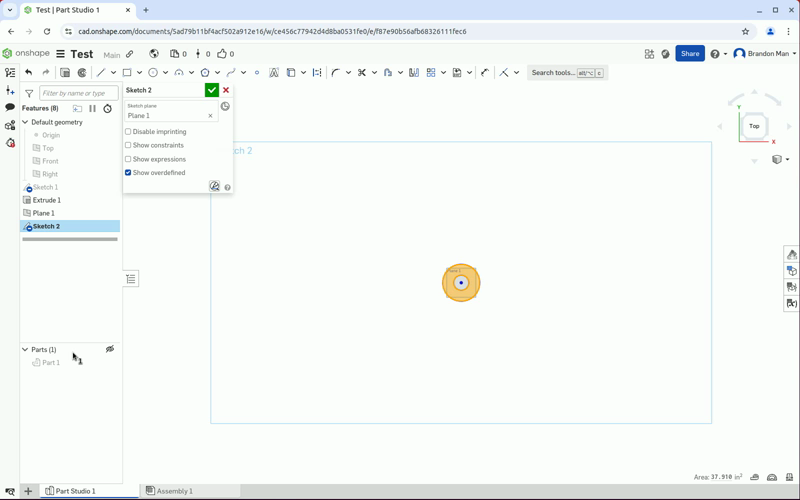
key(shift+y)
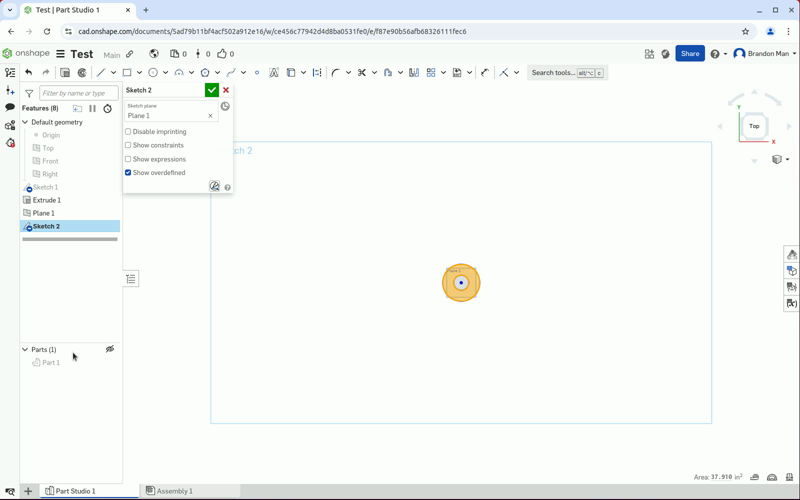
key(shift+e)
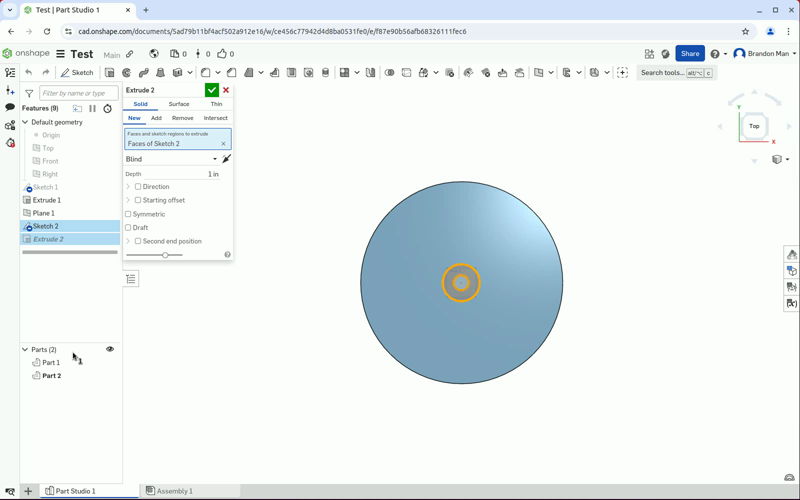
mouse_move(143, 106)
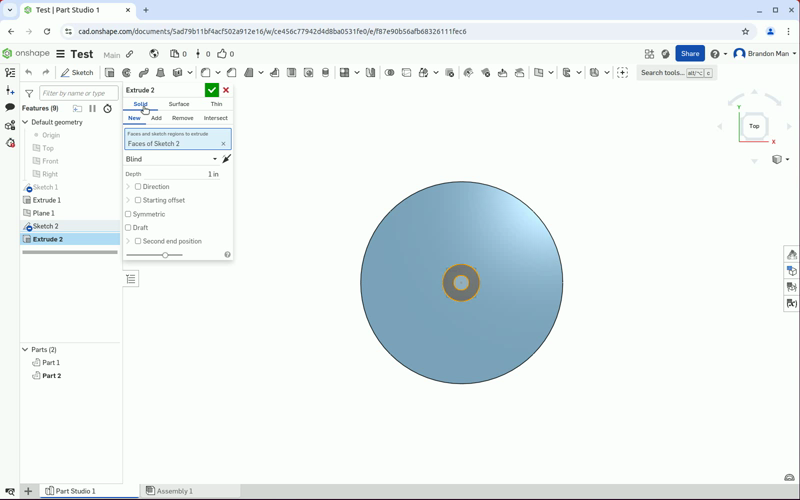
click(143, 106)
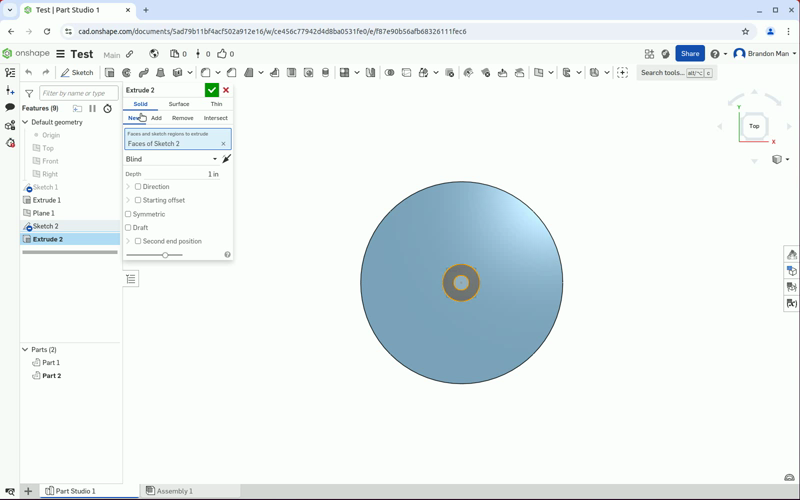
mouse_move(137, 120)
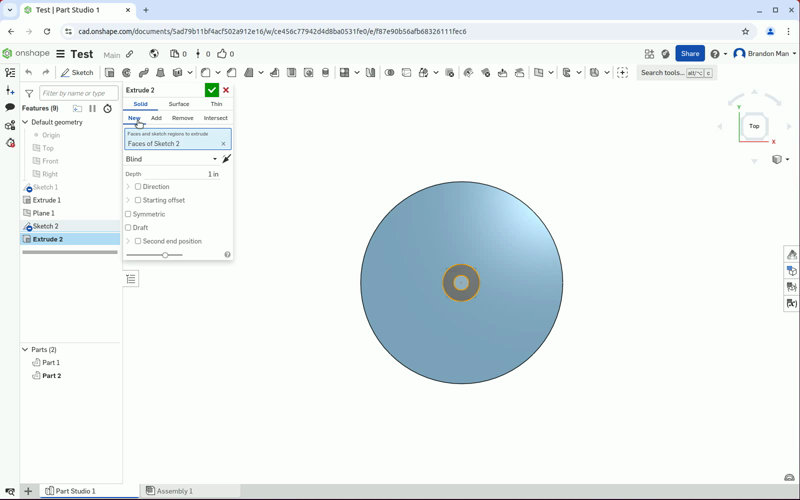
click(137, 120)
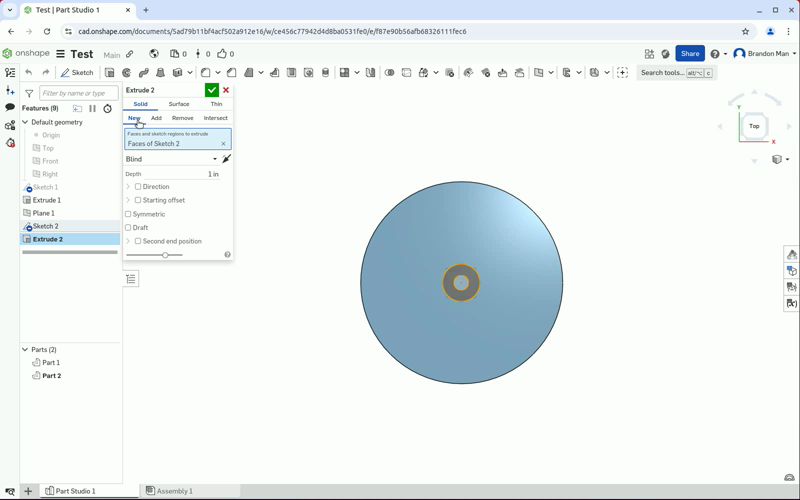
key(tab, 4)
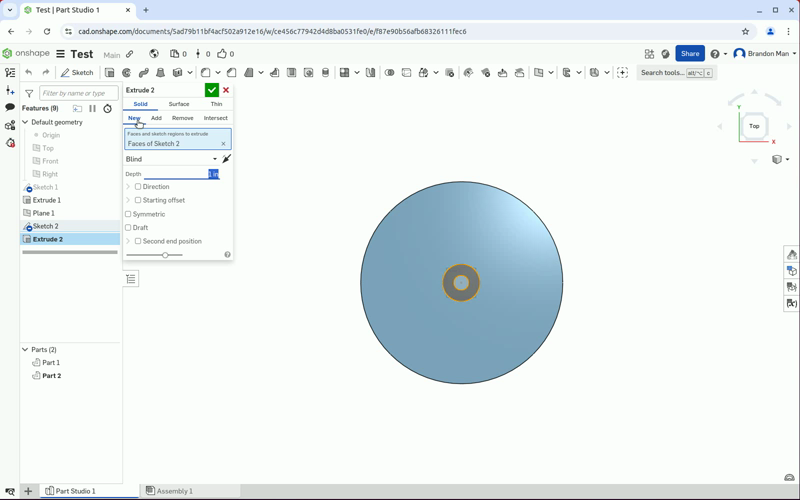
text(20.46)
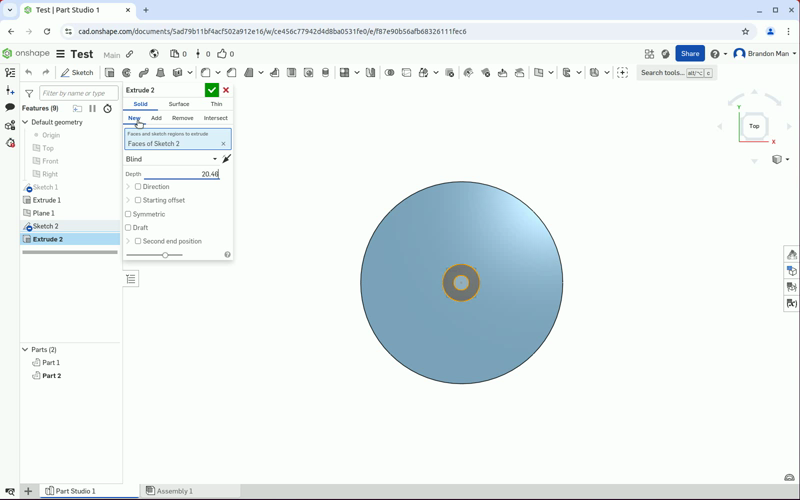
key(enter)
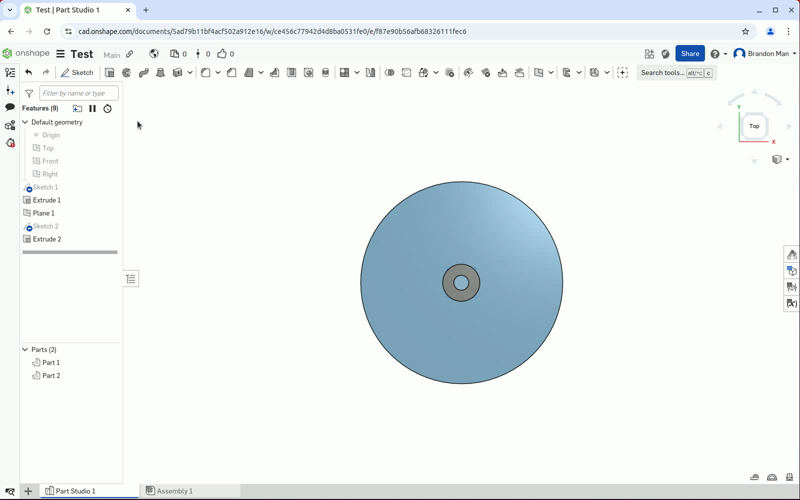
key(shift+h)
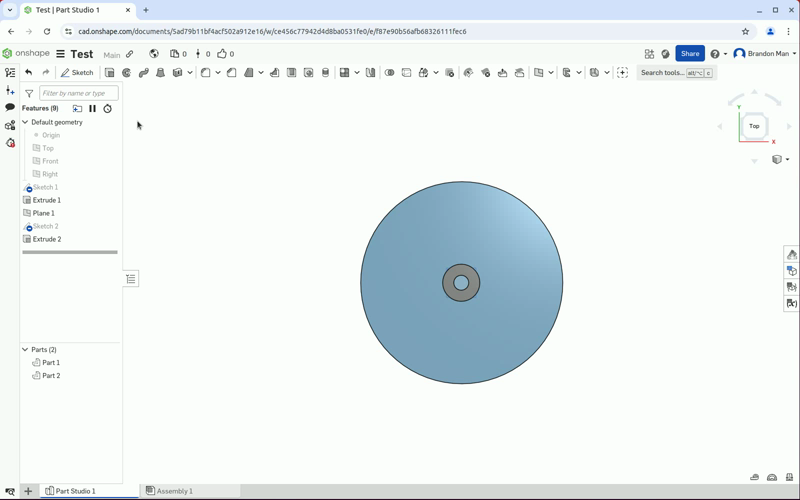
key(shift+h)
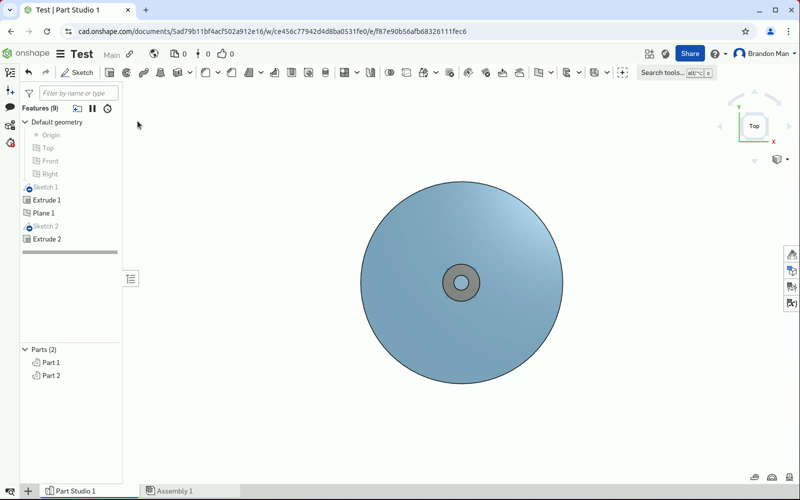
mouse_move(73, 189)
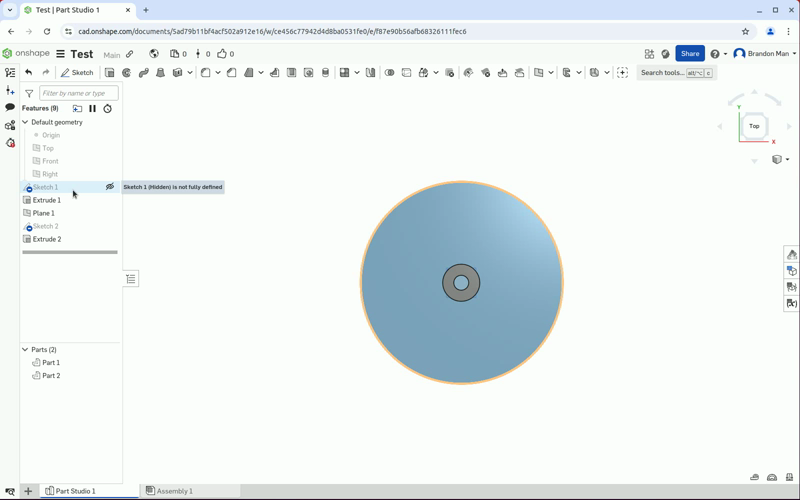
click(73, 189)
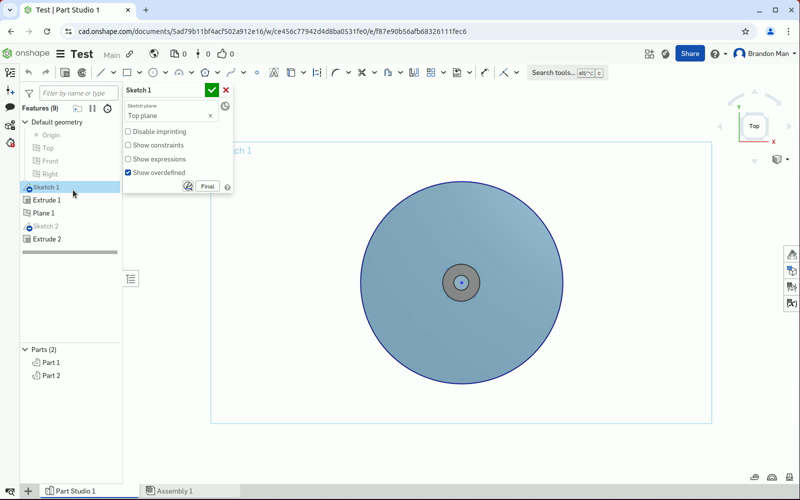
mouse_move(229, 92)
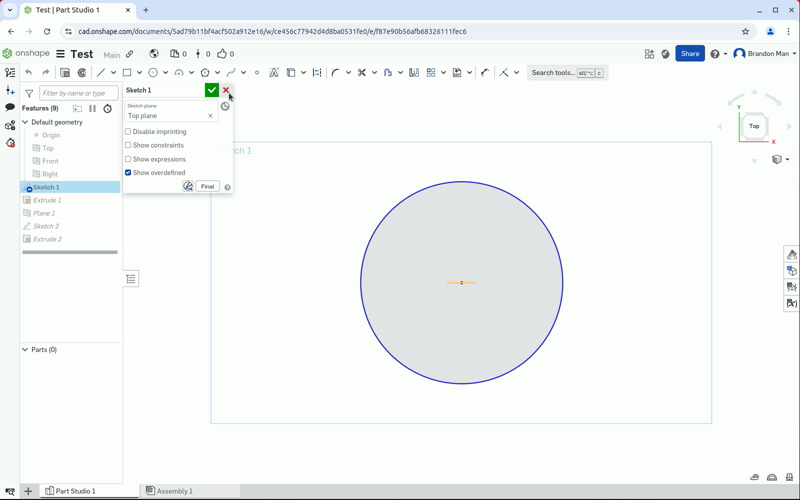
click(229, 92)
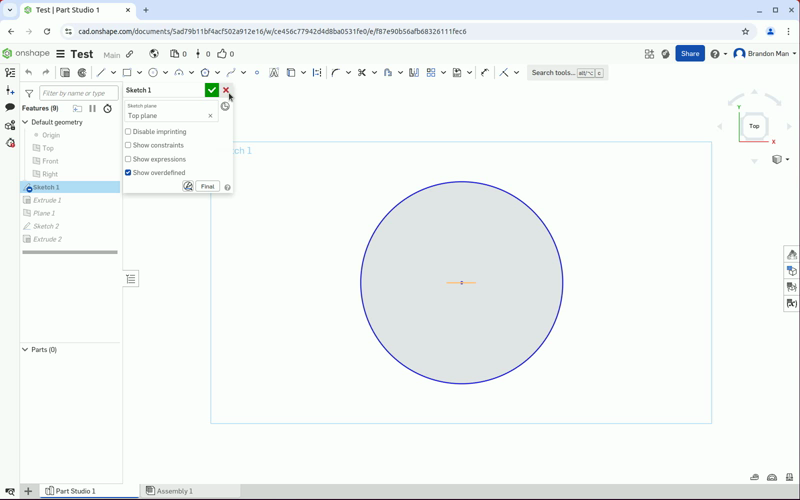
key(shift+s)
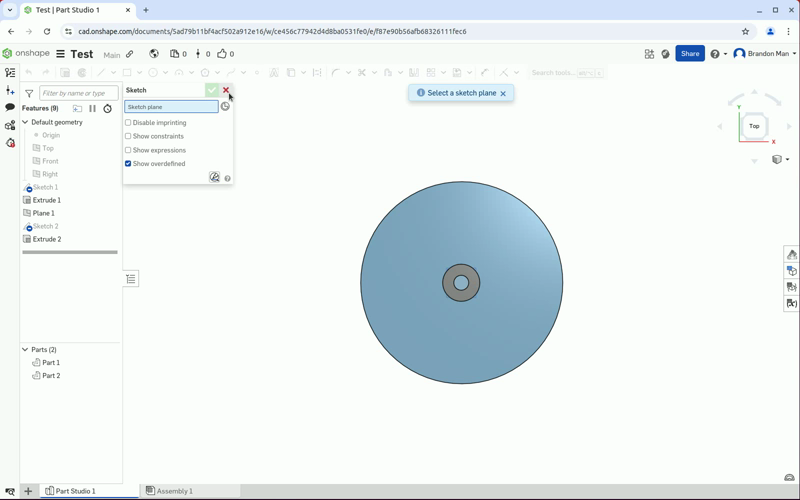
mouse_move(73, 215)
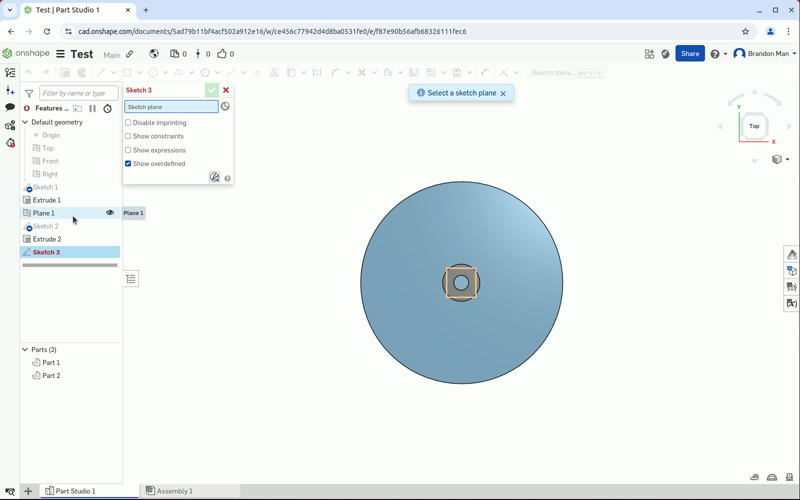
click(73, 215)
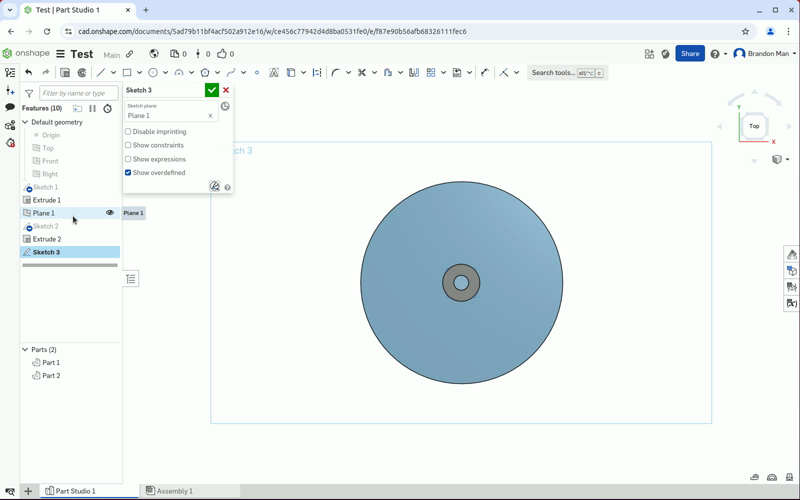
mouse_move(73, 352)
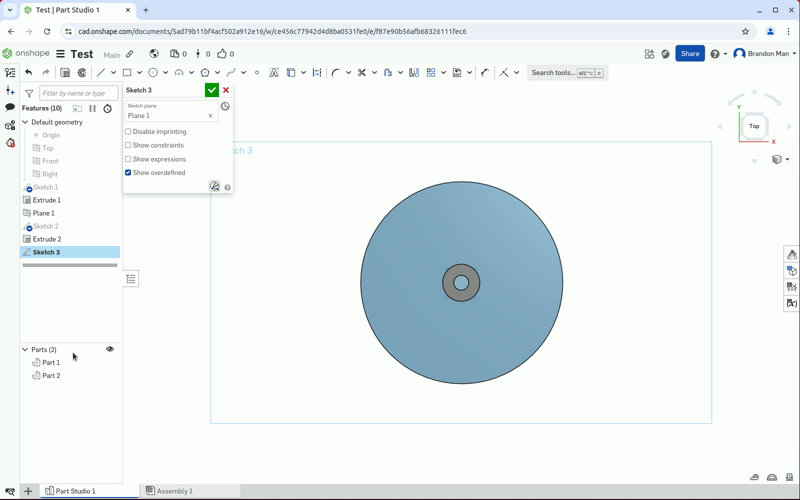
key(y)
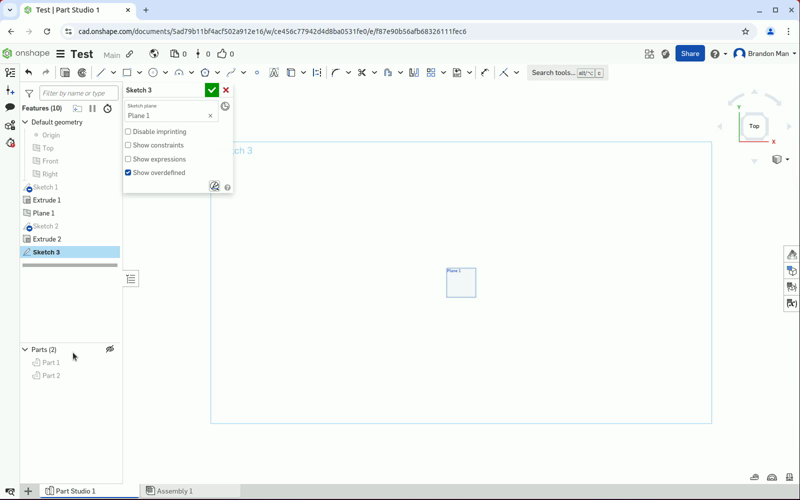
key(c)
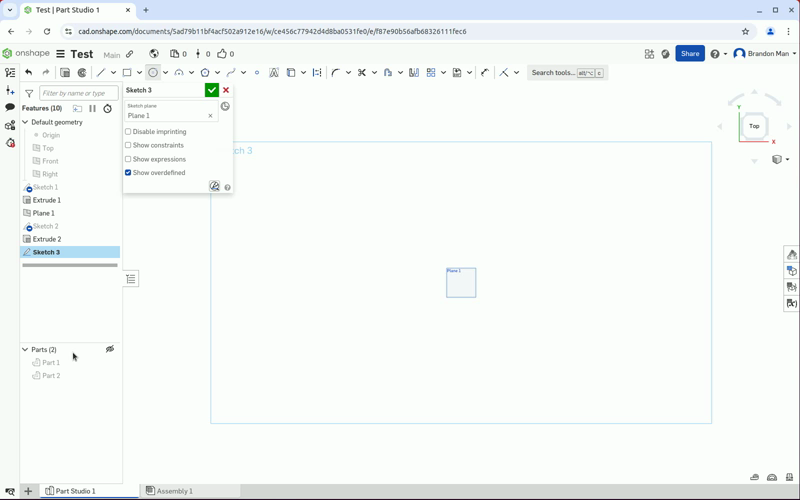
key_down(shift)
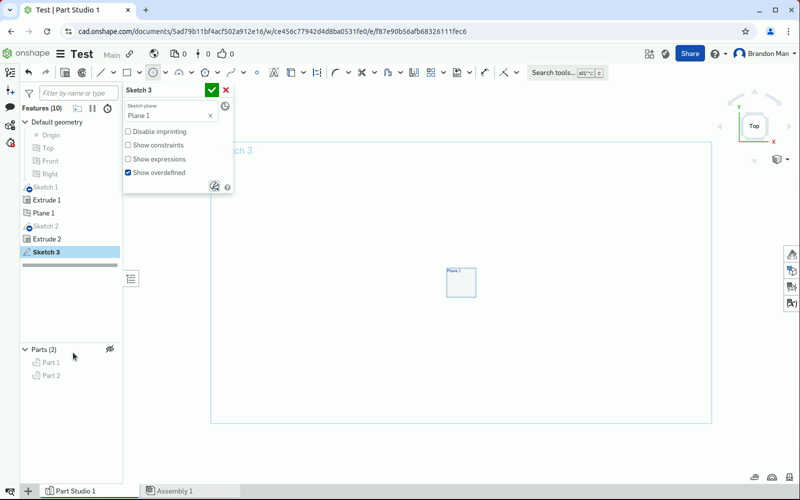
mouse_move(461, 282)
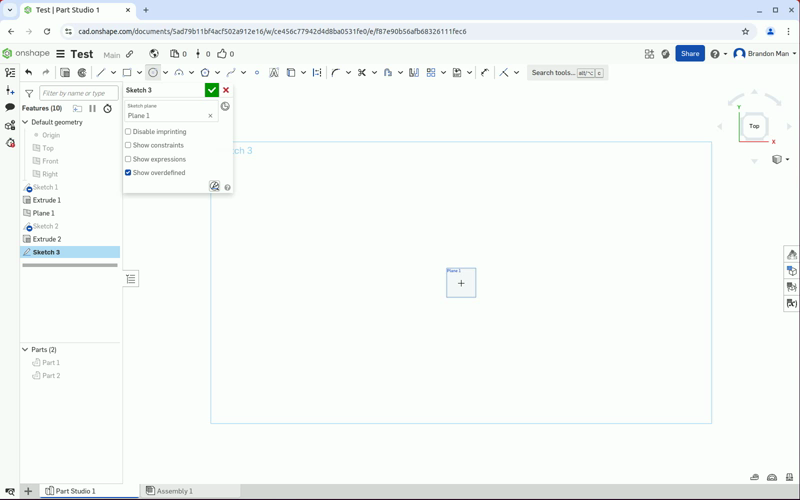
click(461, 282)
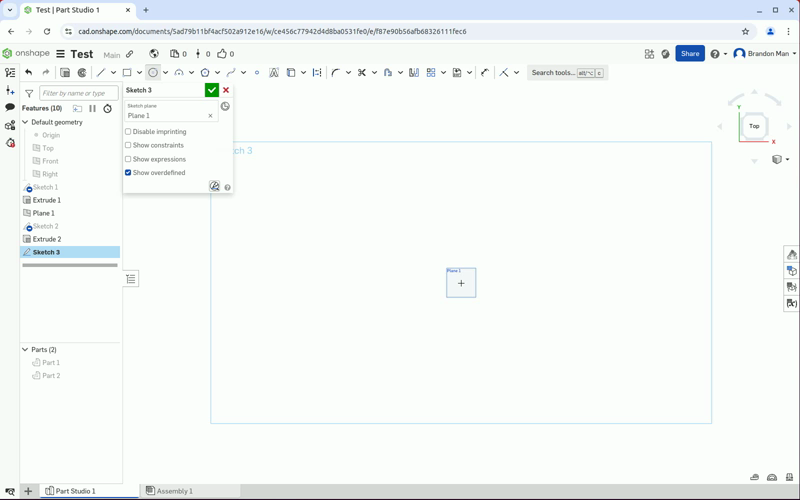
key_up(shift)
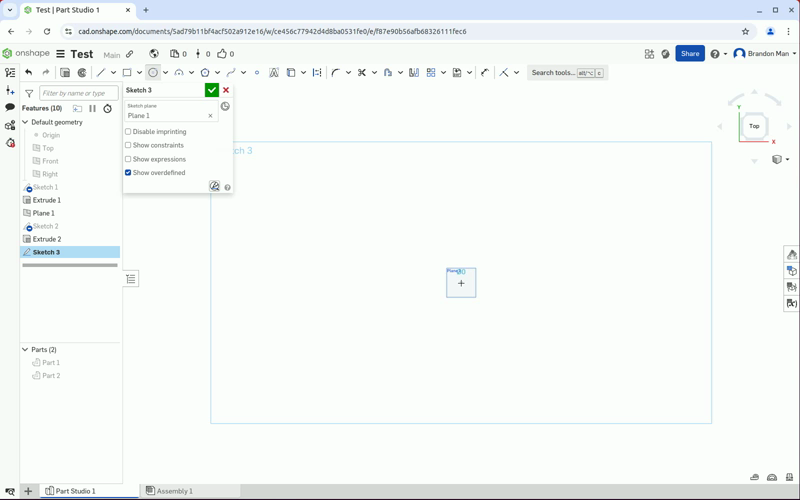
mouse_move(479, 282)
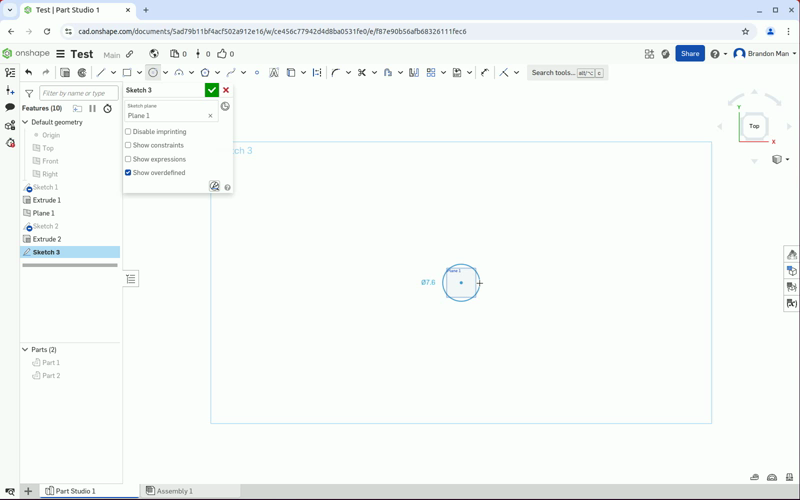
click(479, 282)
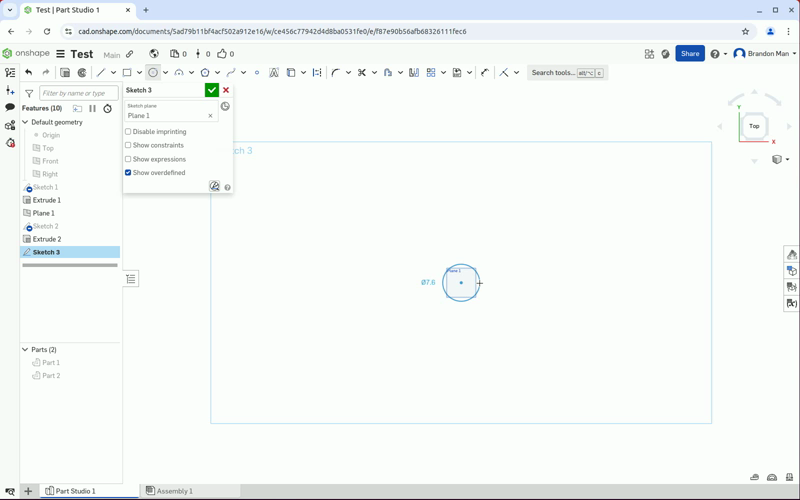
key(esc)
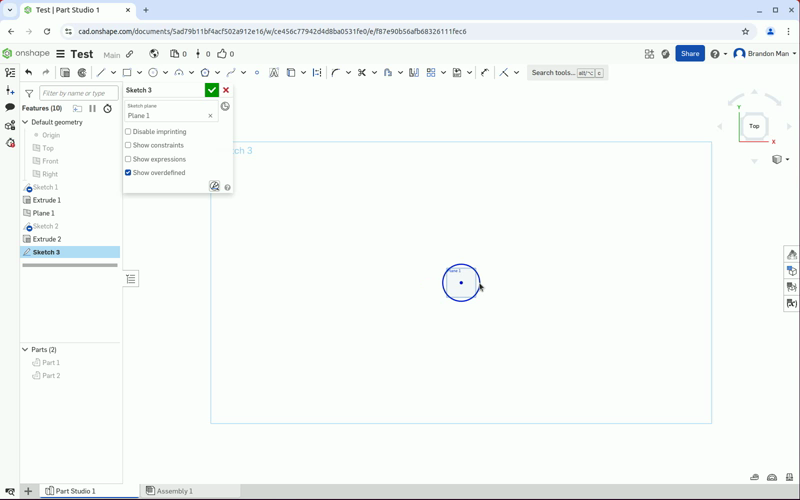
mouse_move(468, 268)
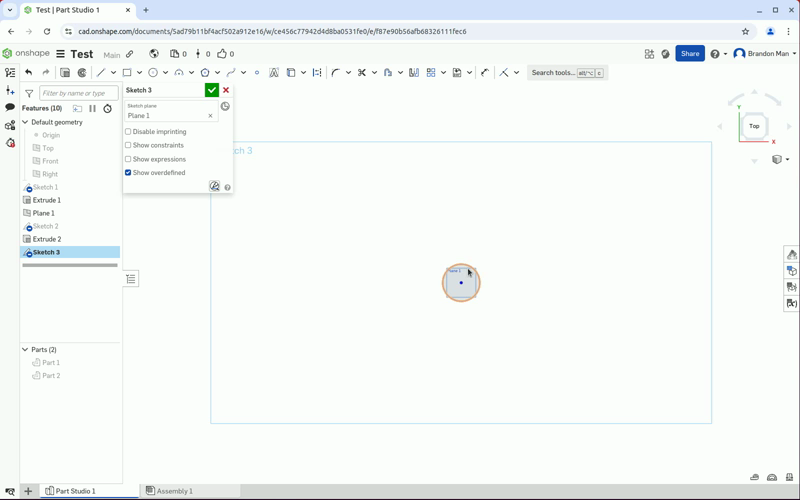
scroll(6)
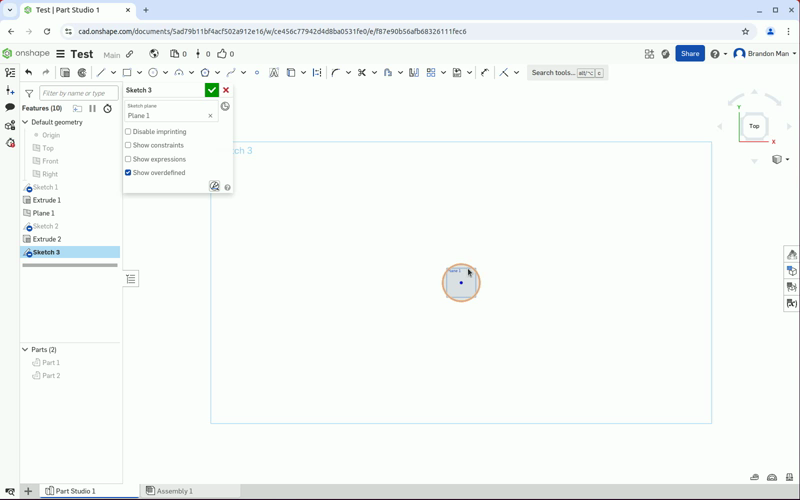
scroll(6)
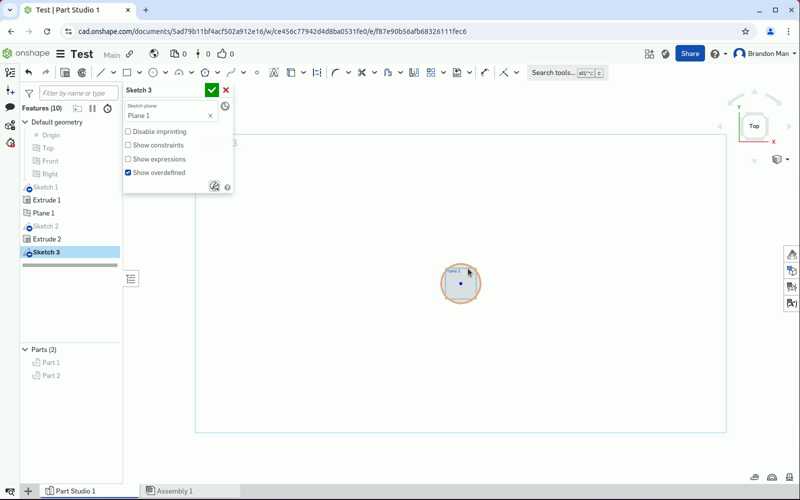
scroll(6)
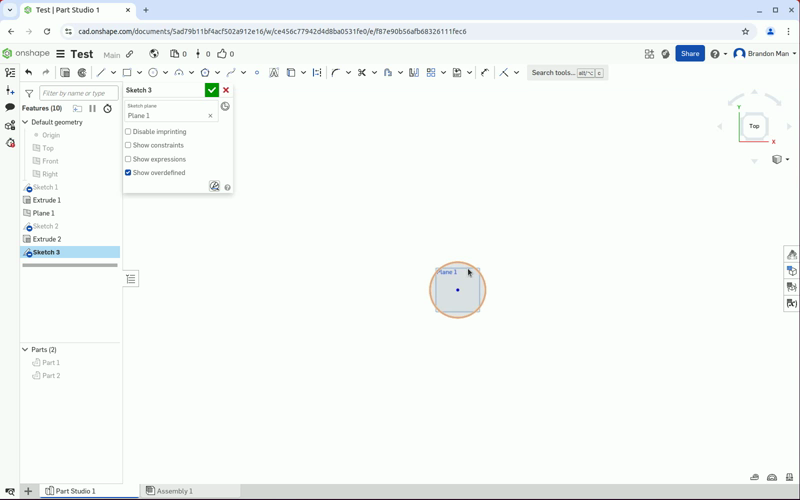
scroll(6)
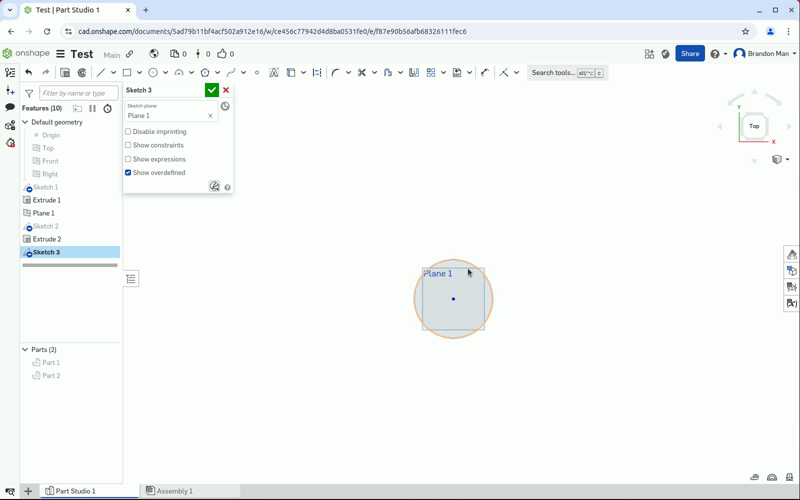
scroll(6)
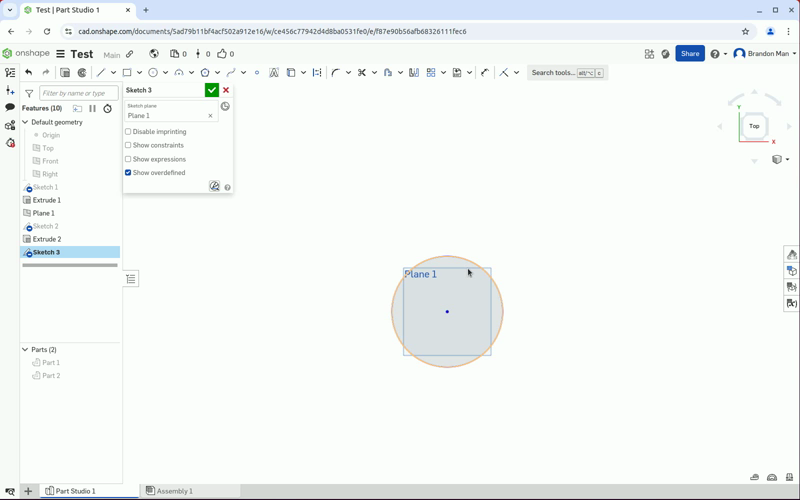
scroll(6)
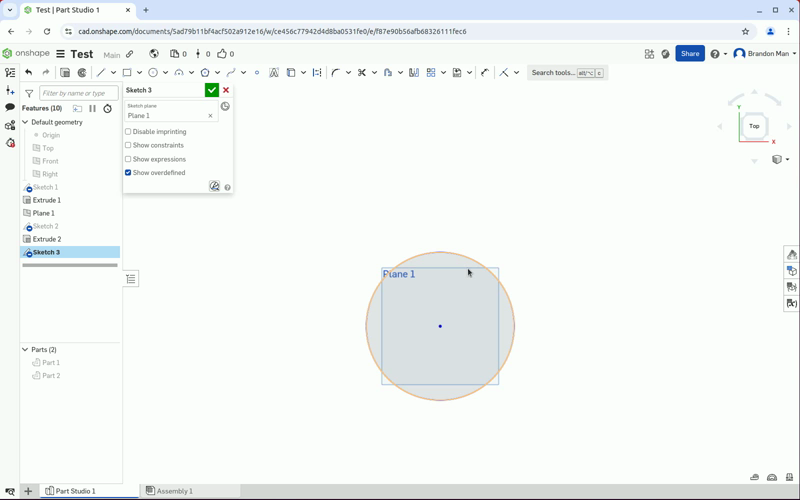
scroll(6)
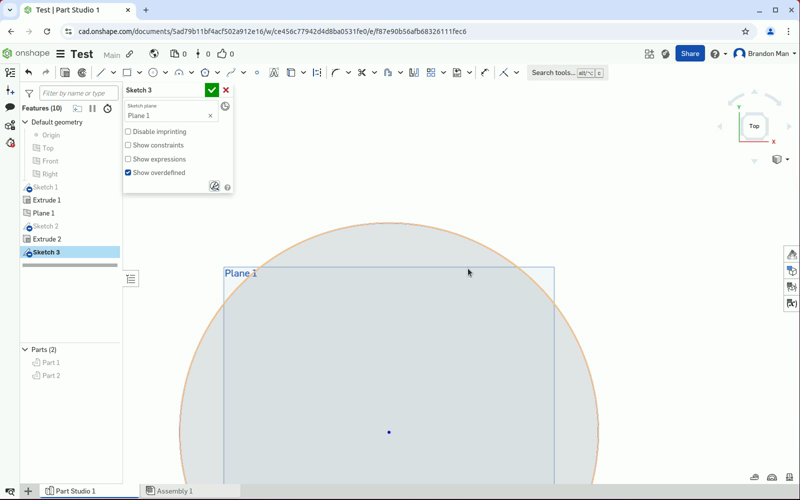
click(468, 268)
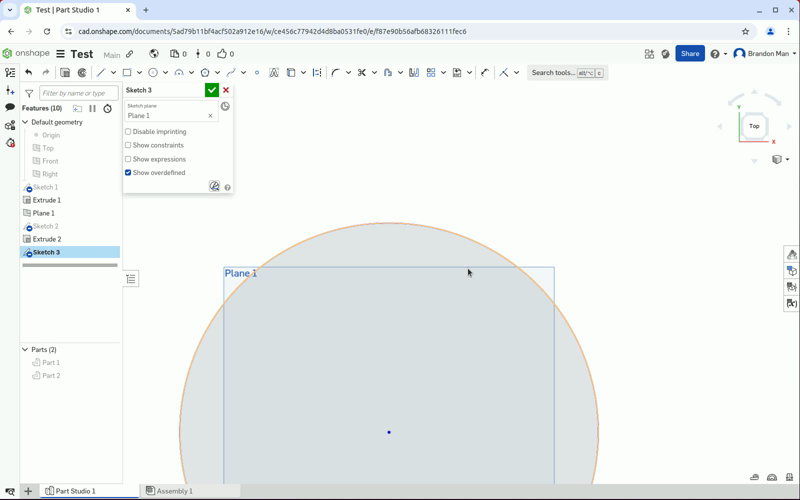
scroll(-6)
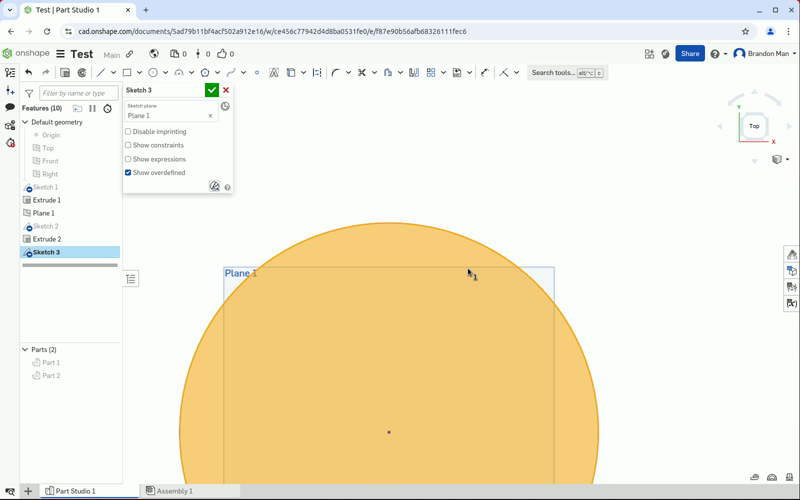
scroll(-6)
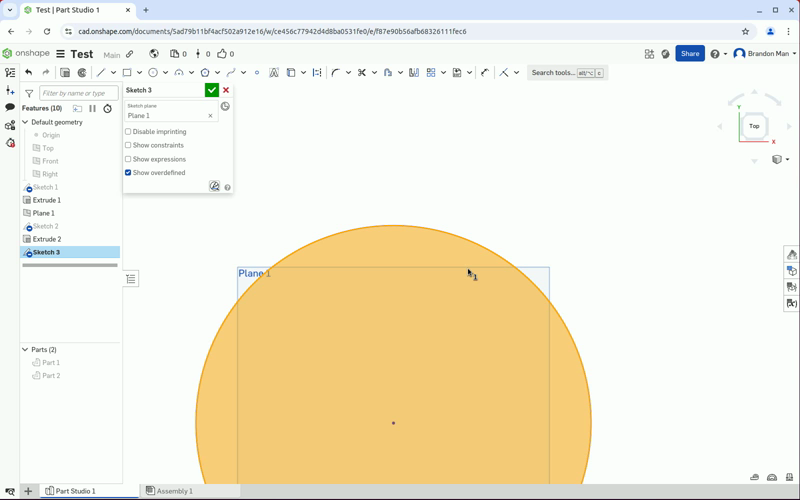
scroll(-6)
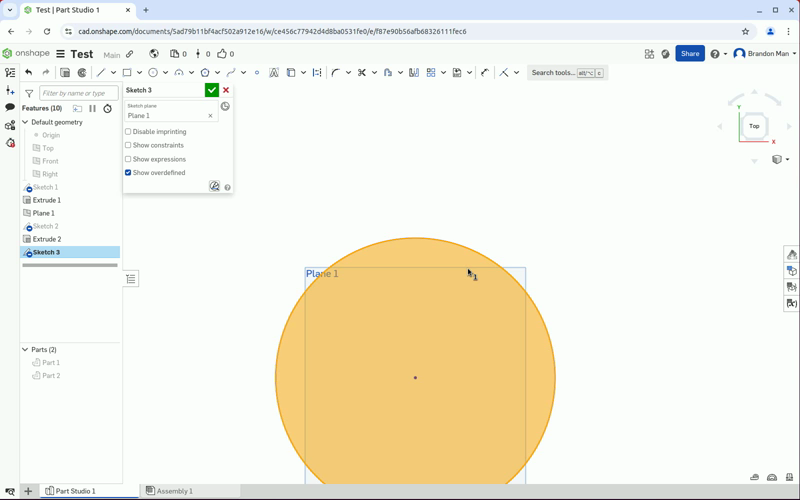
scroll(-6)
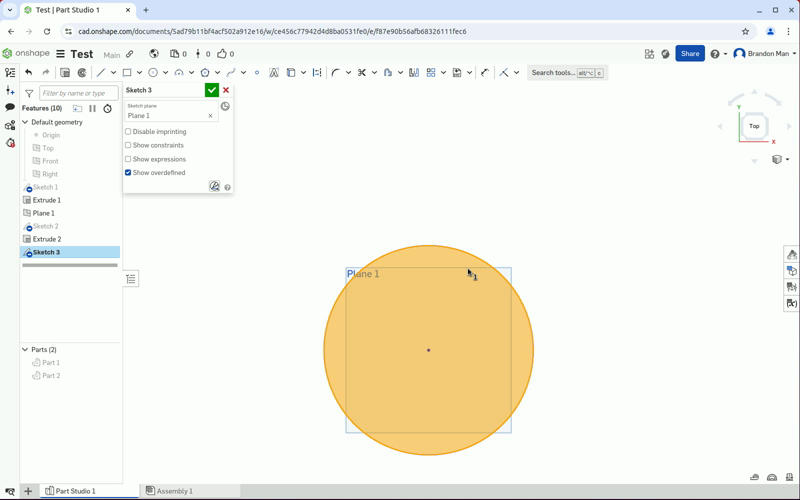
scroll(-6)
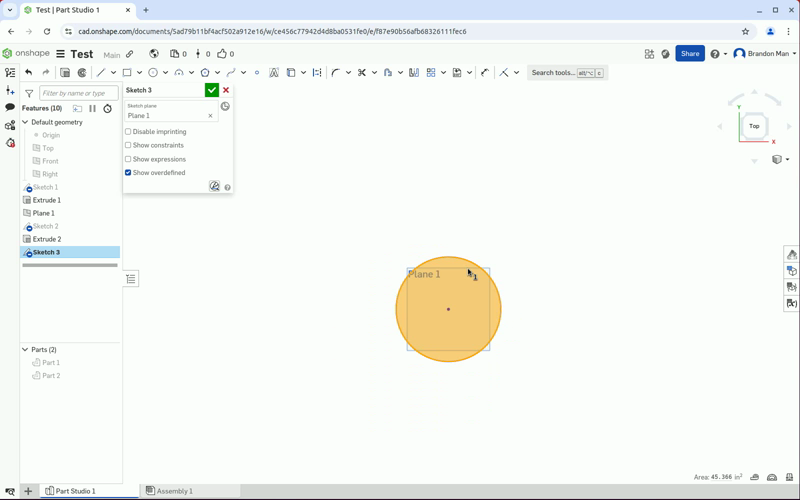
scroll(-6)
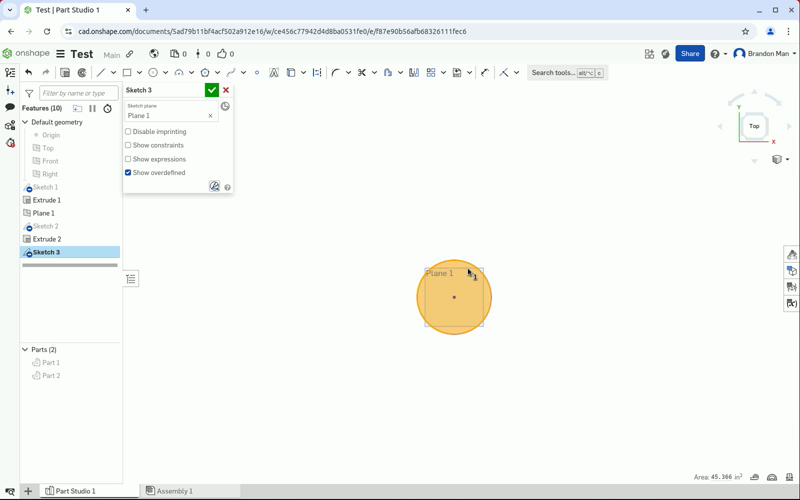
scroll(-6)
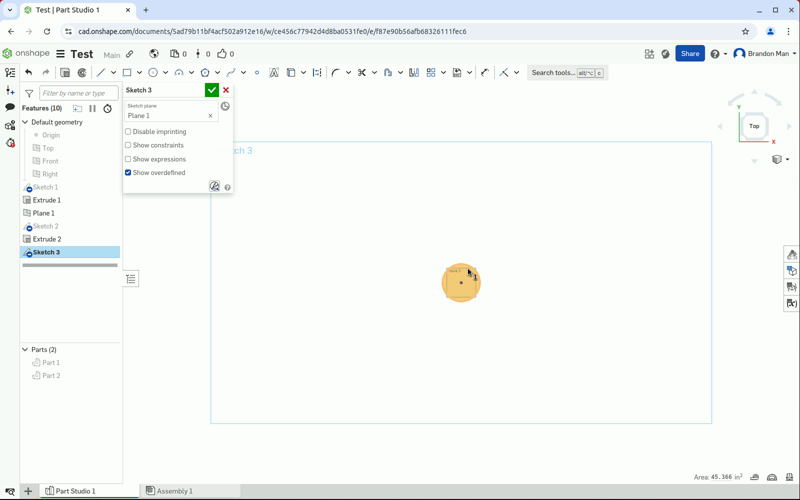
mouse_move(73, 352)
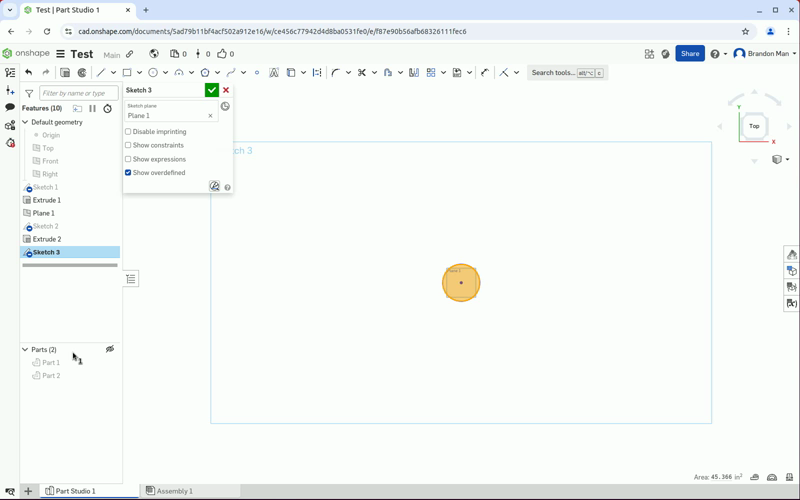
key(shift+y)
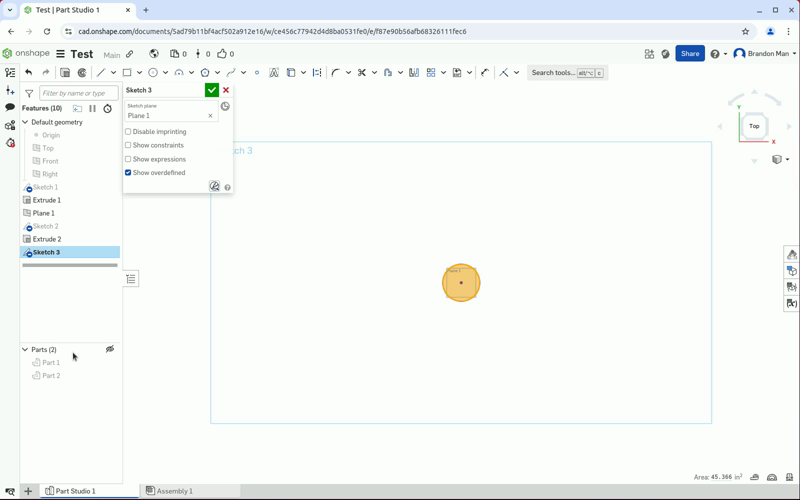
key(shift+e)
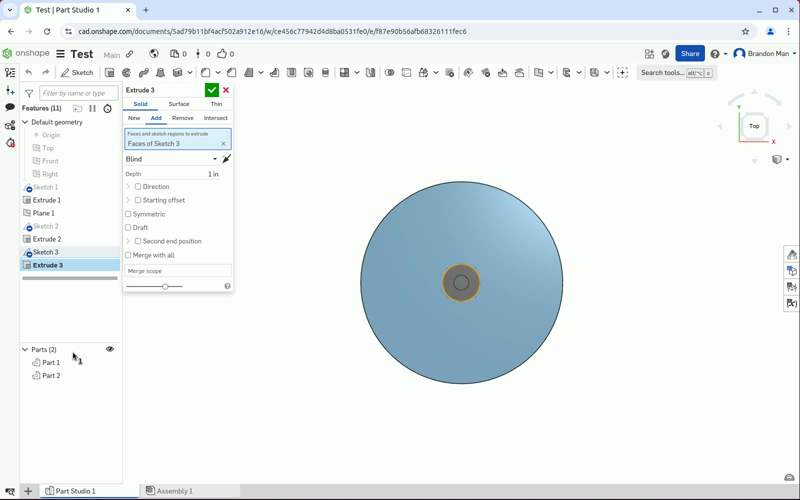
mouse_move(143, 106)
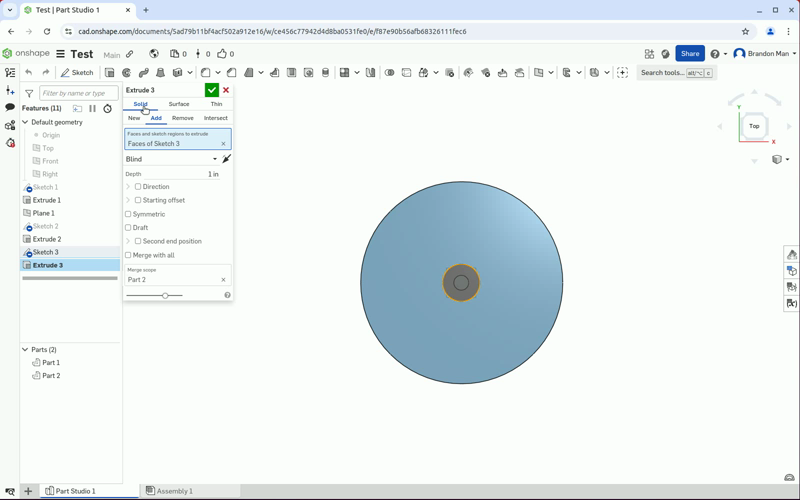
click(143, 106)
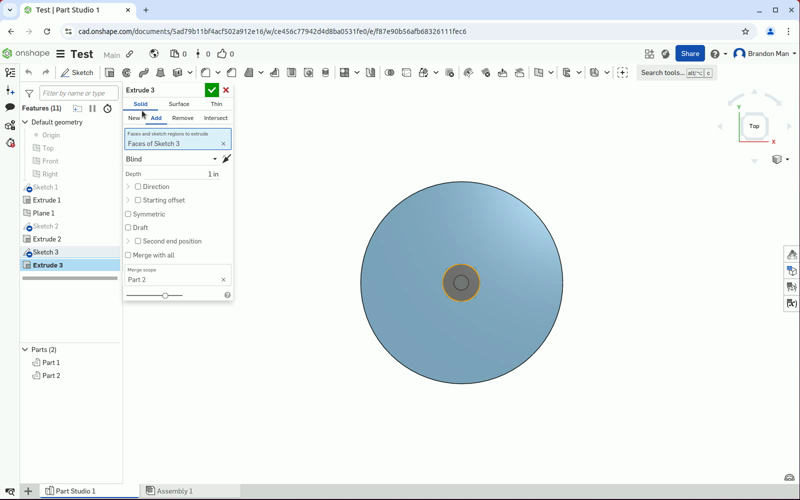
mouse_move(137, 120)
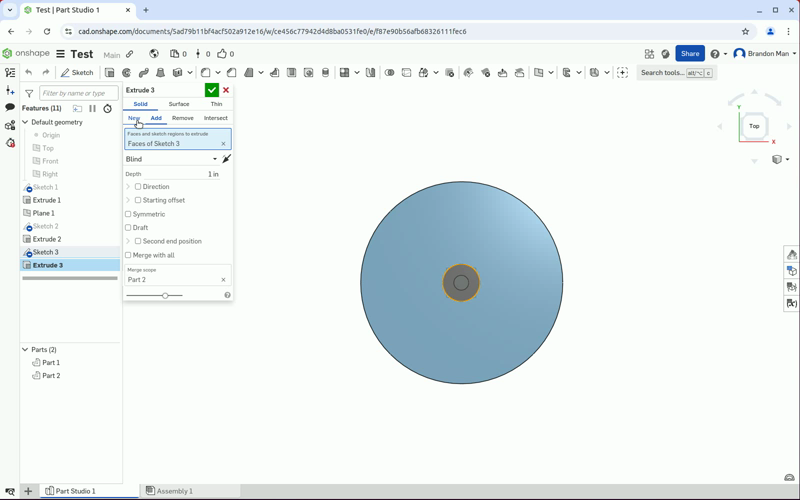
click(137, 120)
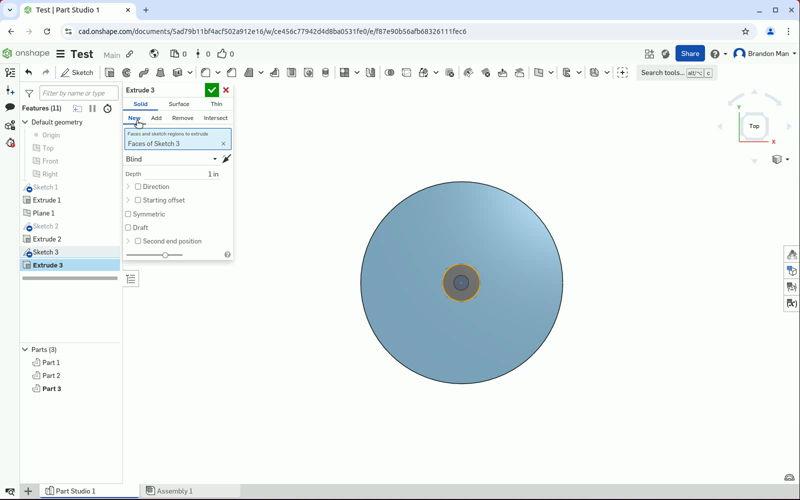
key(tab, 4)
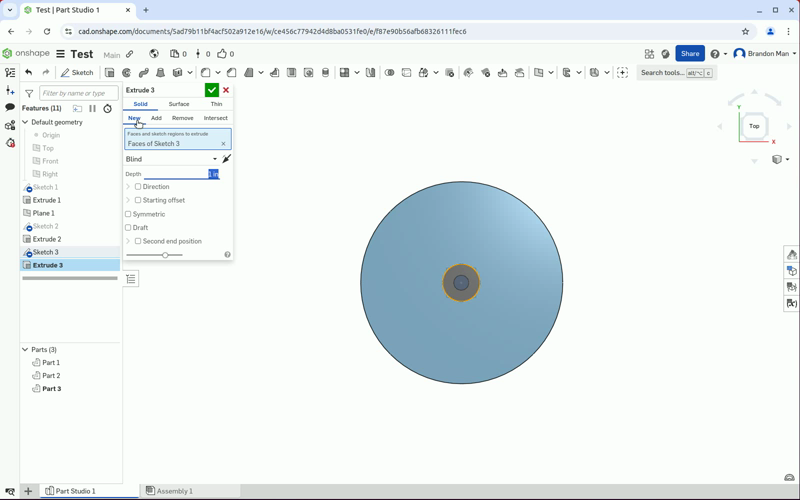
text(5.055)
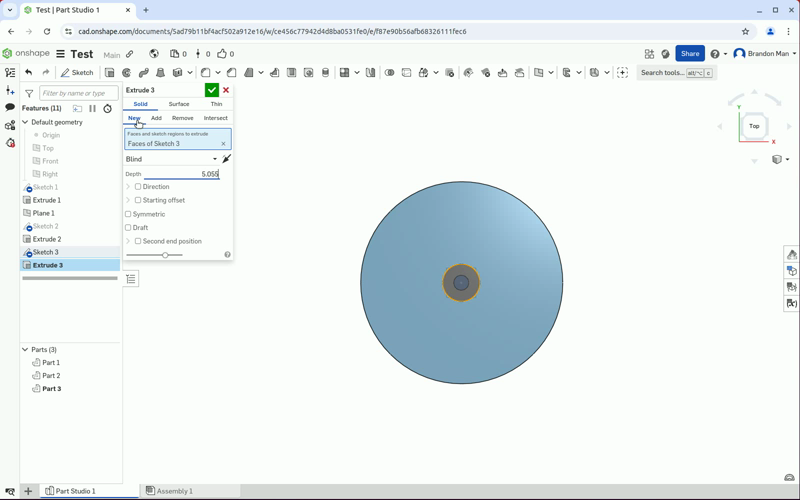
key(enter)
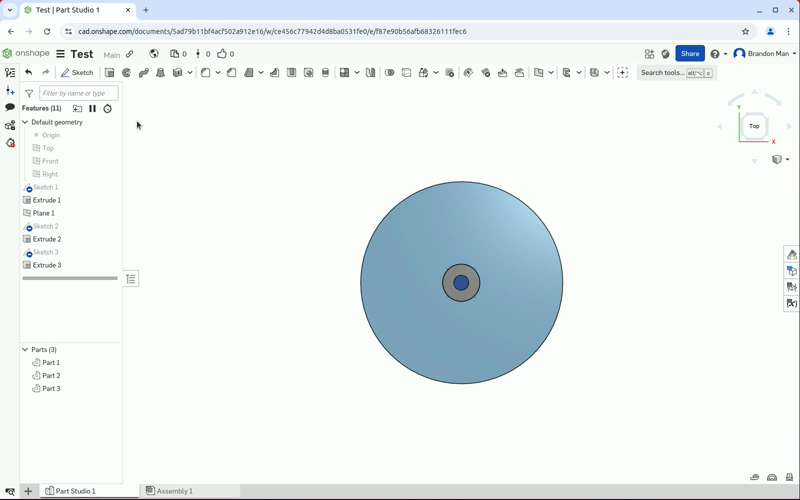
key(shift+h)
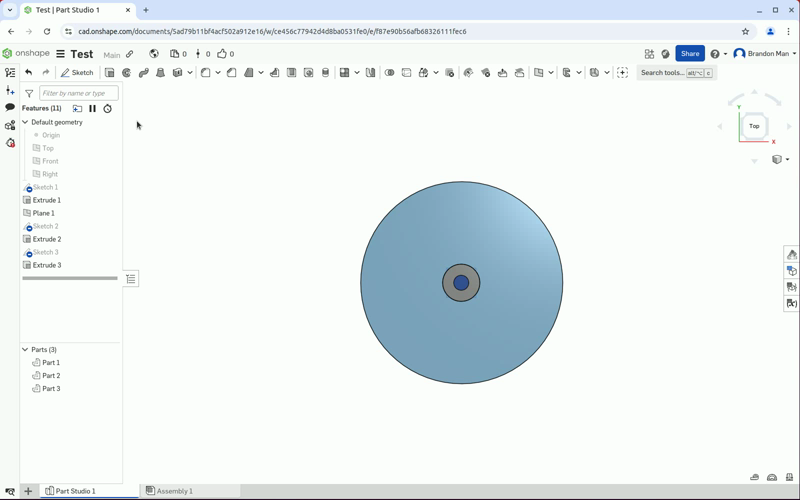
key(shift+h)
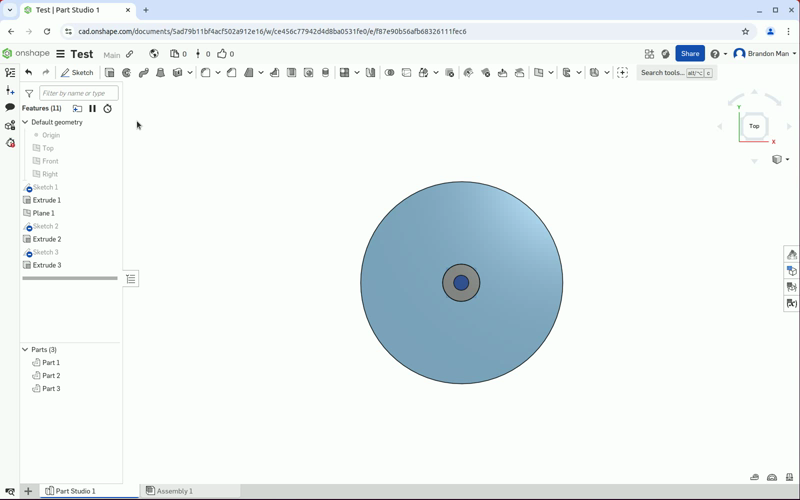
mouse_move(73, 189)
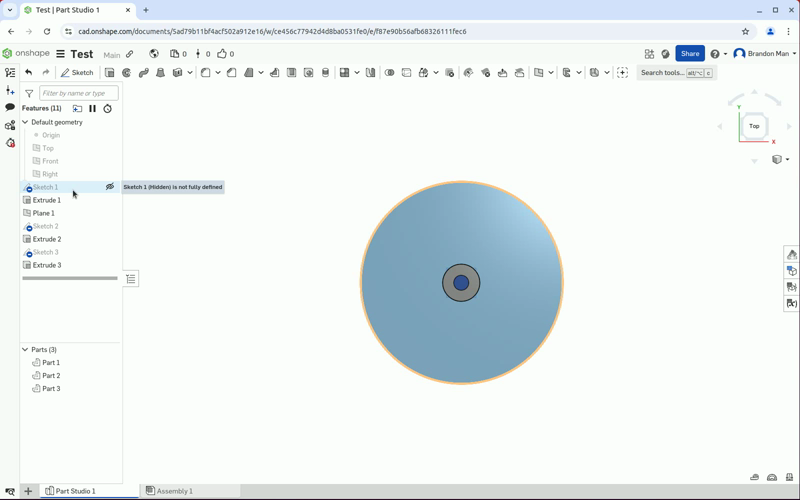
click(73, 189)
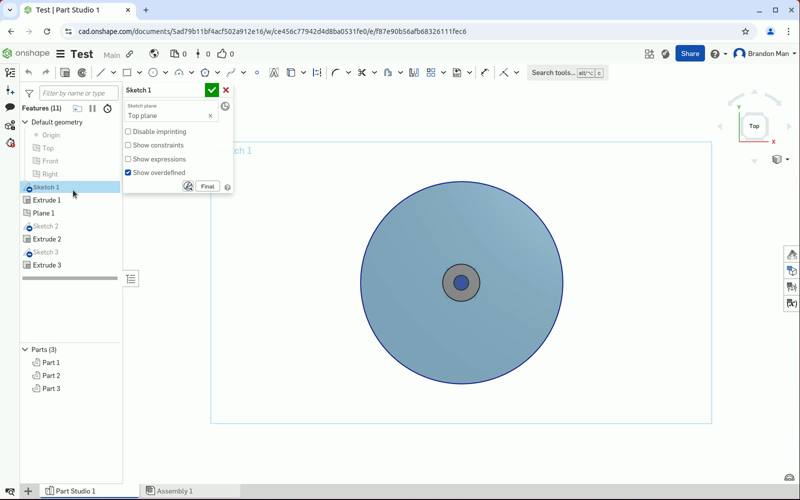
mouse_move(229, 92)
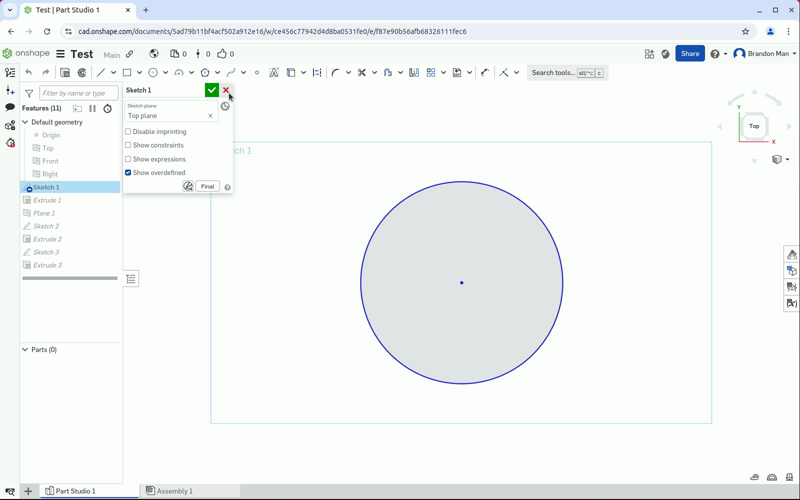
click(229, 92)
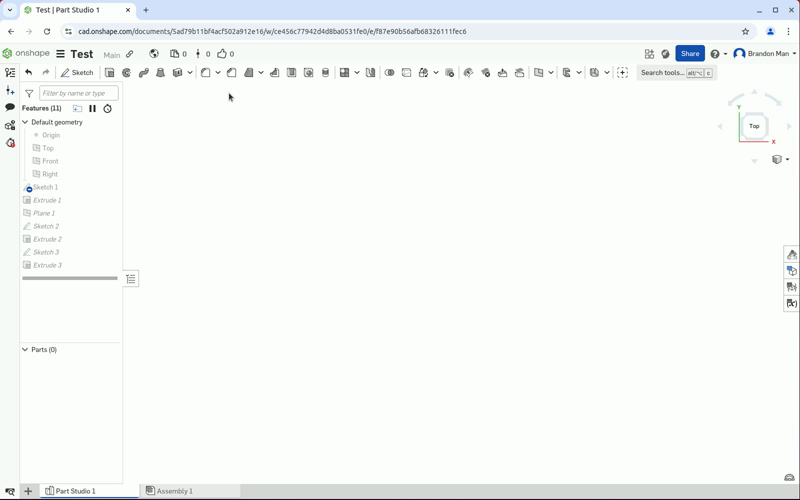
key(shift+s)
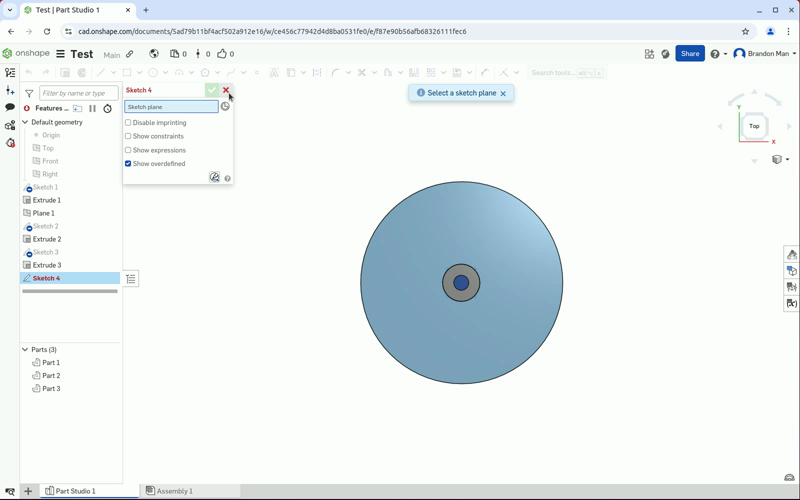
mouse_move(73, 215)
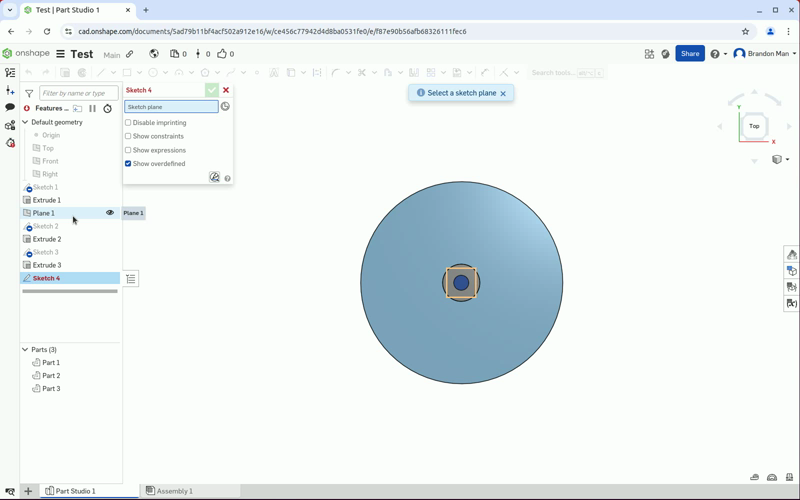
click(73, 215)
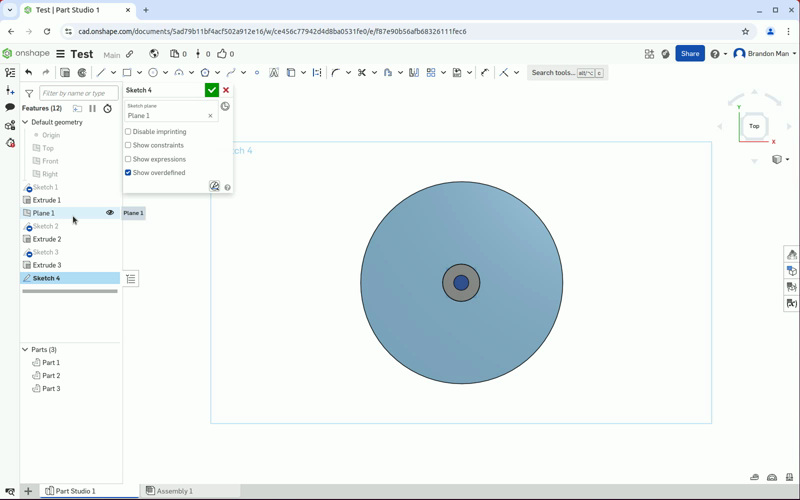
mouse_move(73, 352)
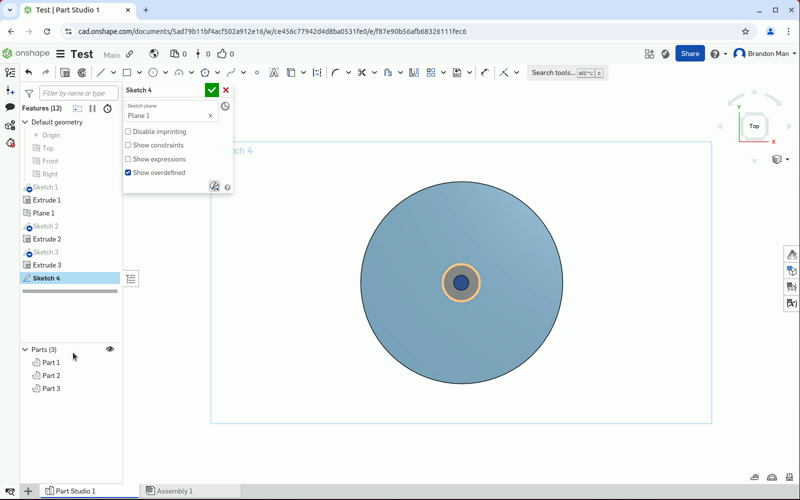
key(y)
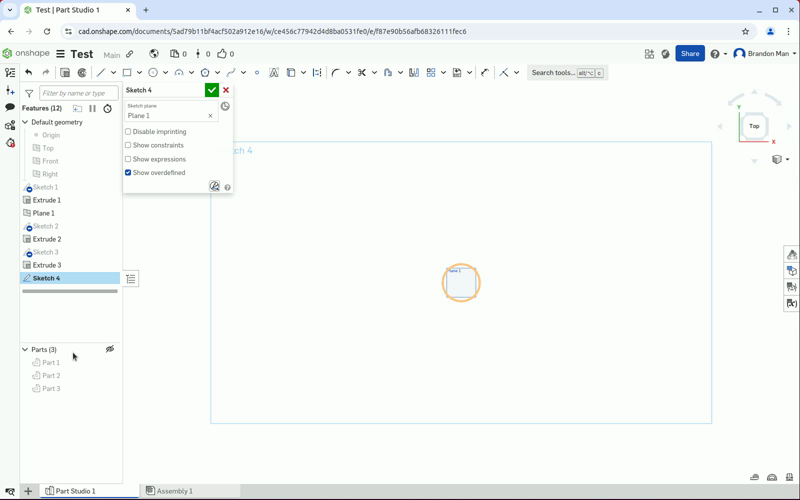
key(c)
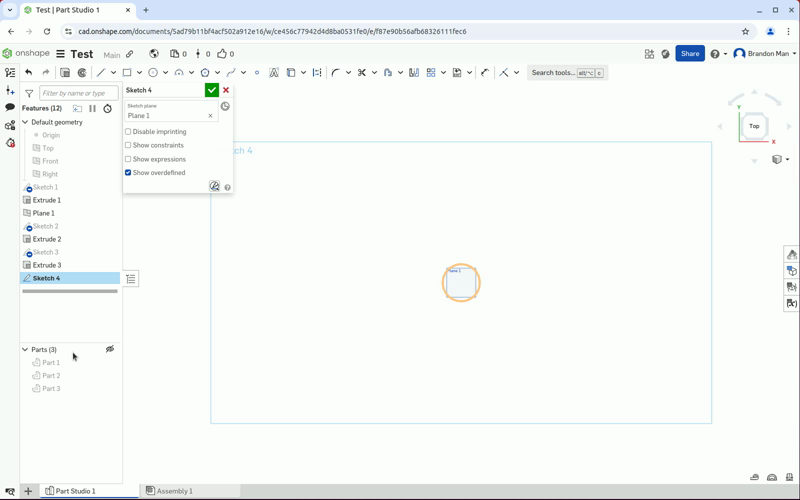
key_down(shift)
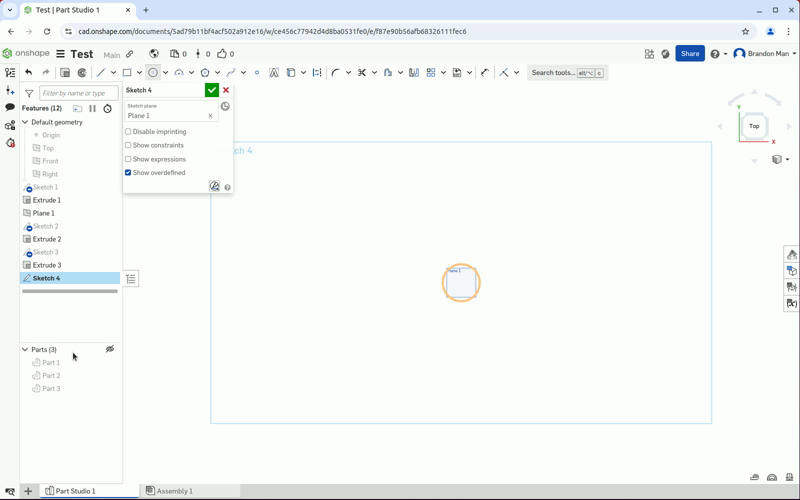
mouse_move(461, 282)
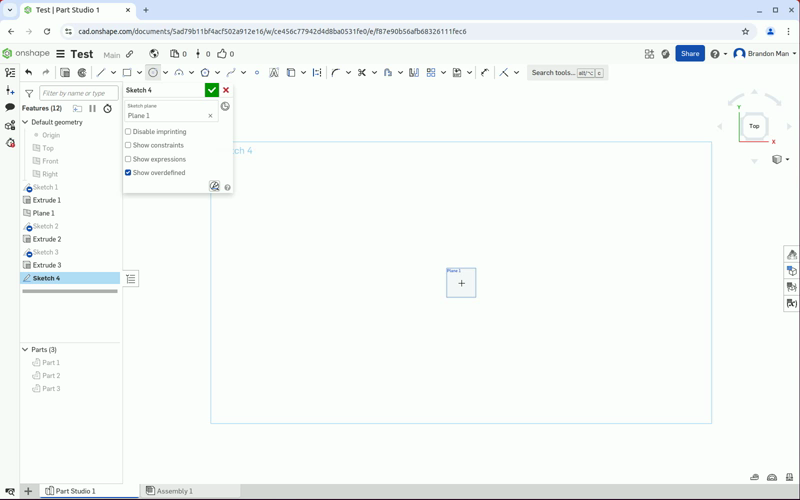
click(461, 282)
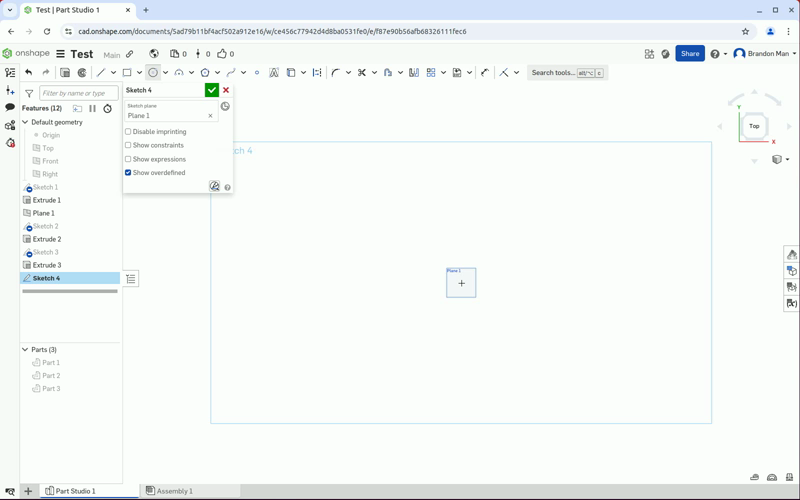
key_up(shift)
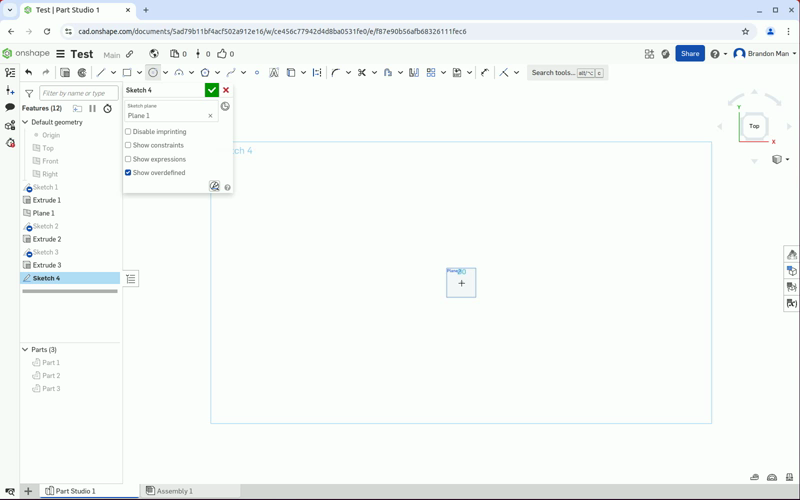
mouse_move(490, 282)
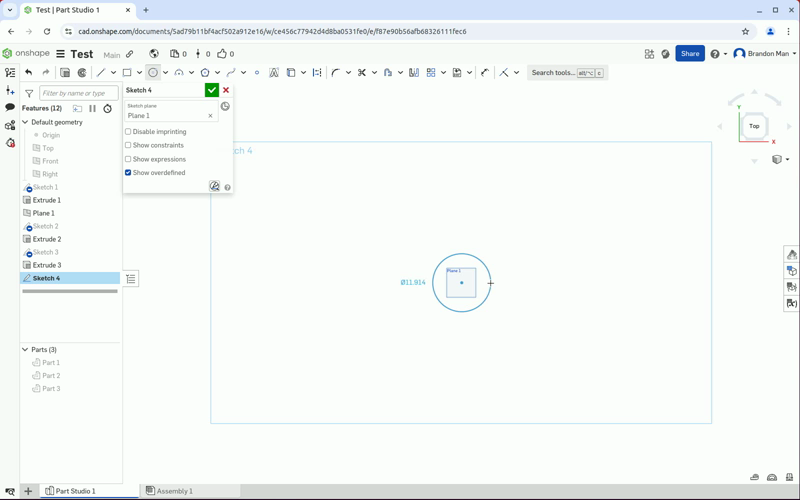
click(490, 282)
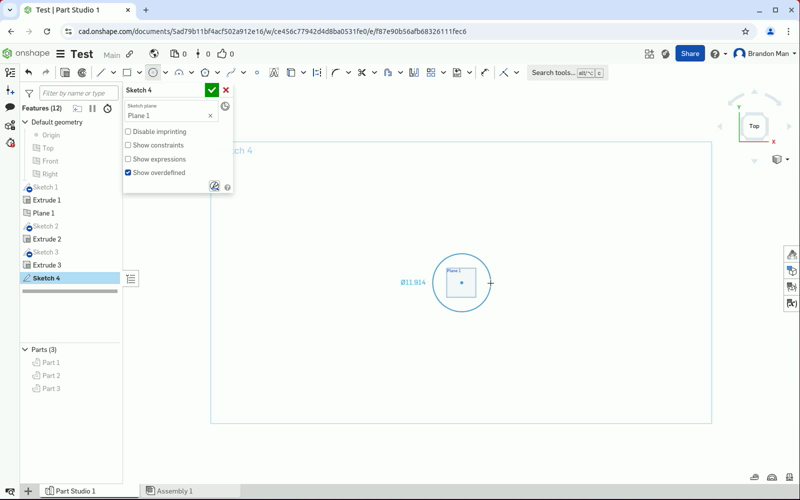
key(esc)
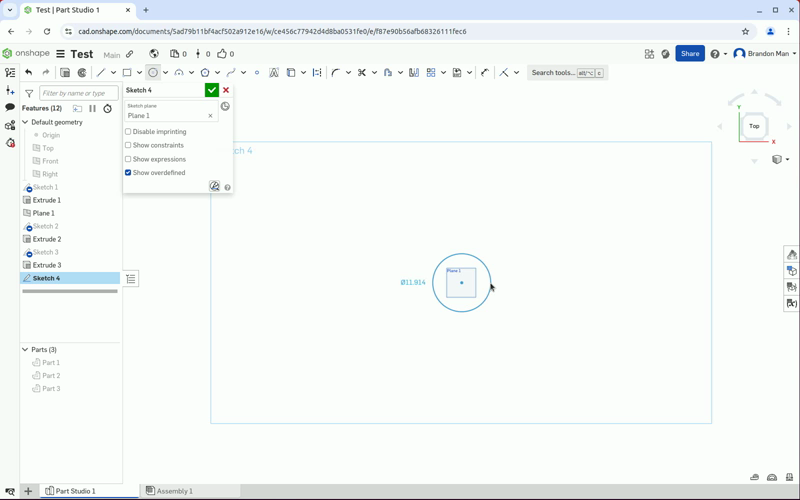
key(c)
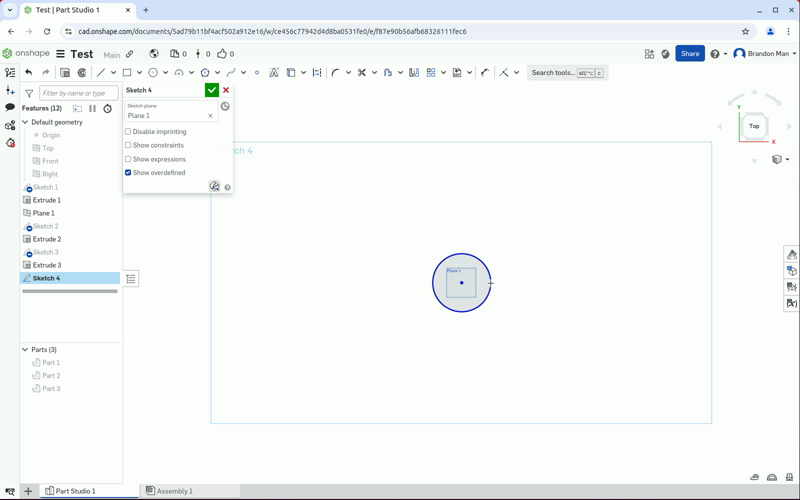
key_down(shift)
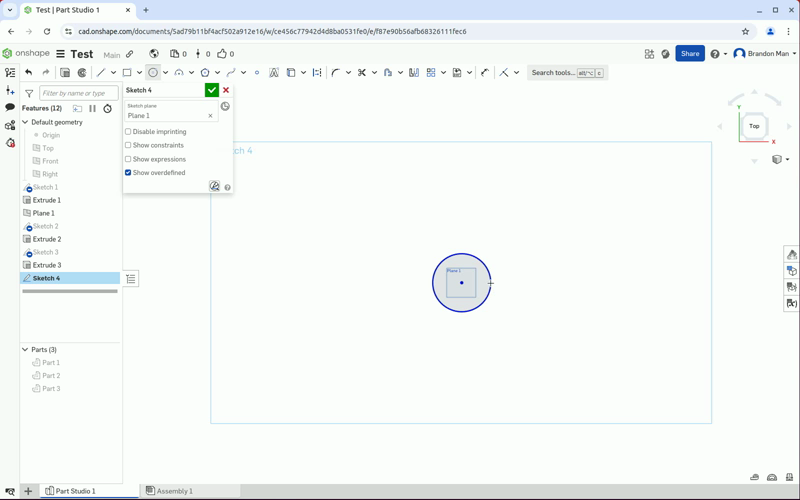
mouse_move(461, 282)
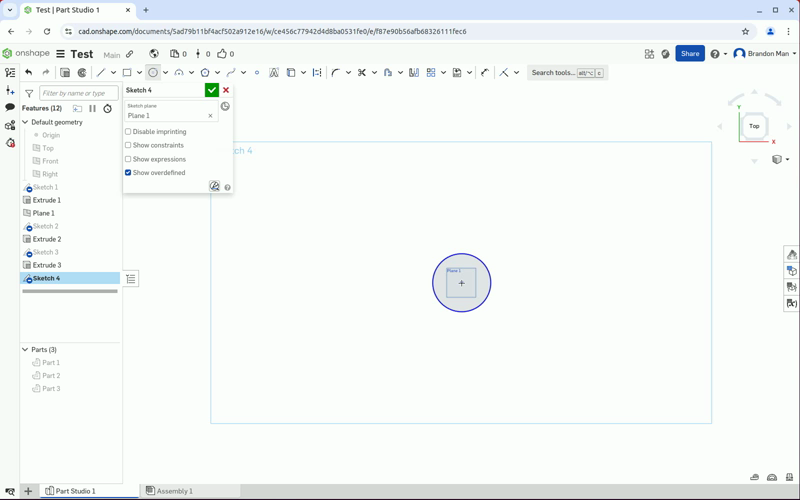
click(461, 282)
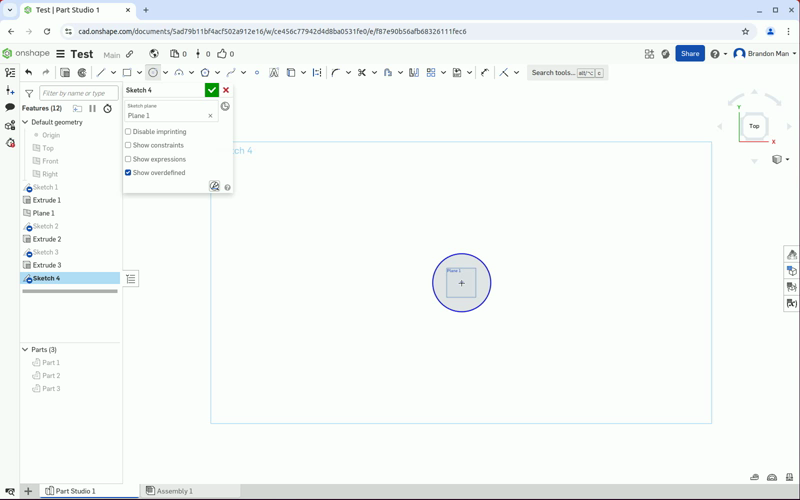
key_up(shift)
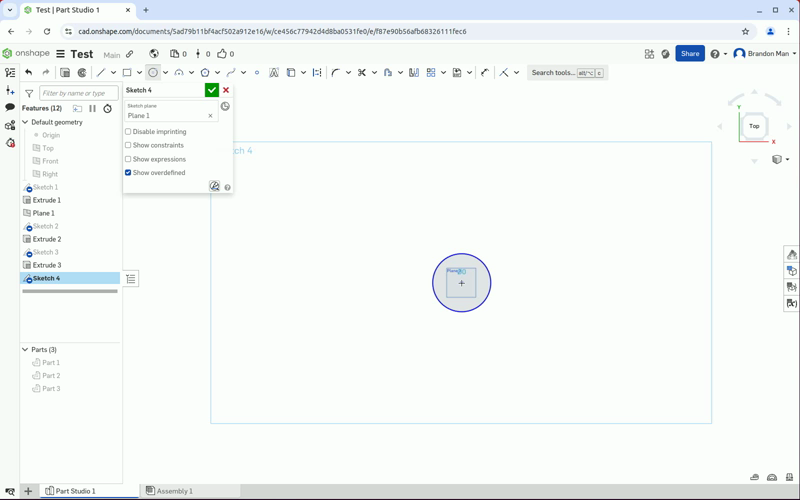
mouse_move(479, 282)
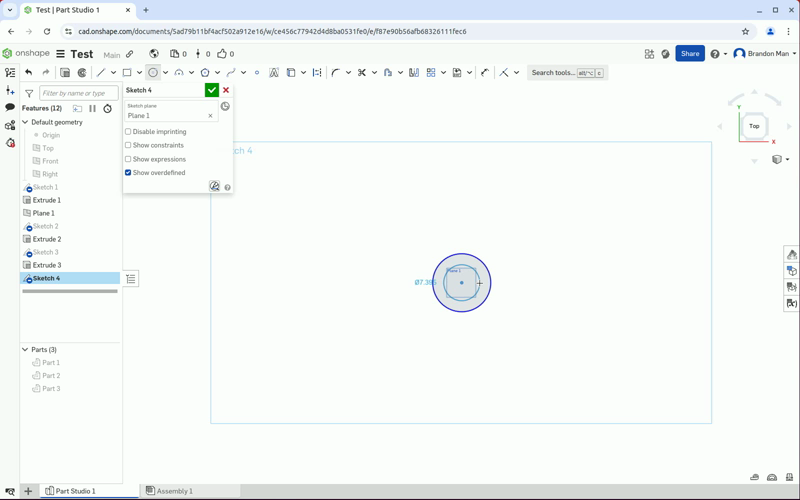
click(479, 282)
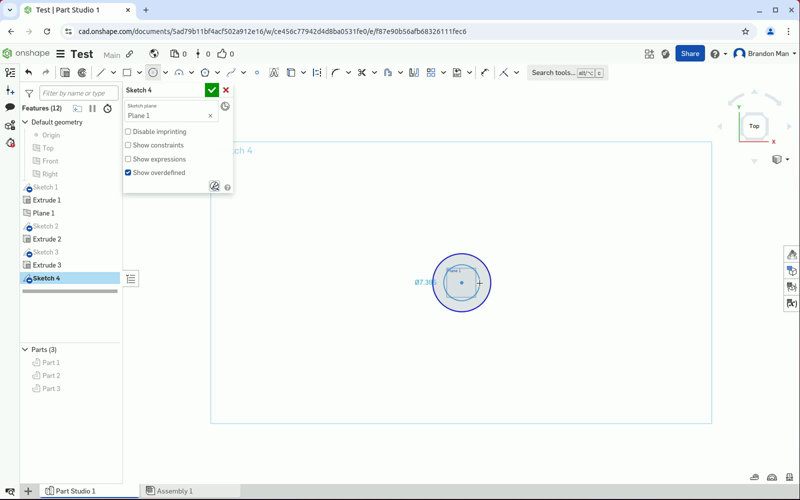
key(esc)
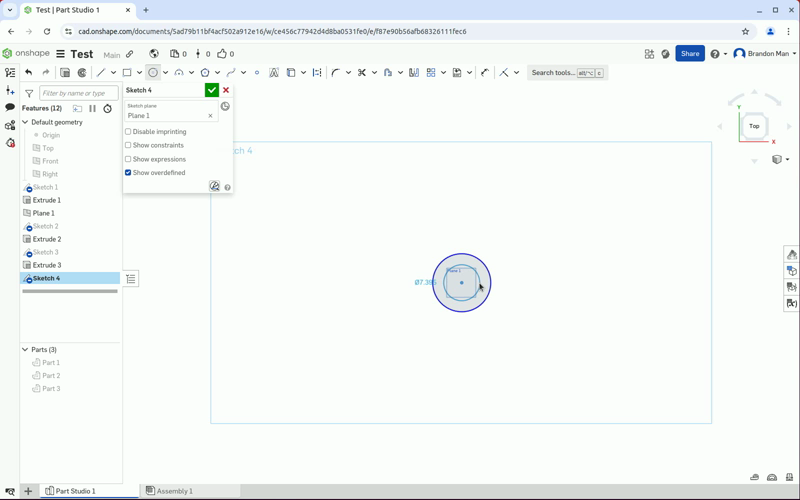
mouse_move(456, 261)
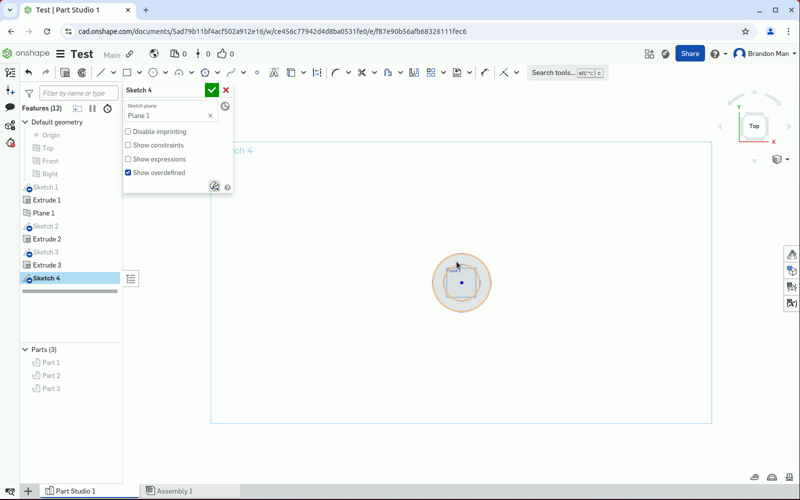
scroll(6)
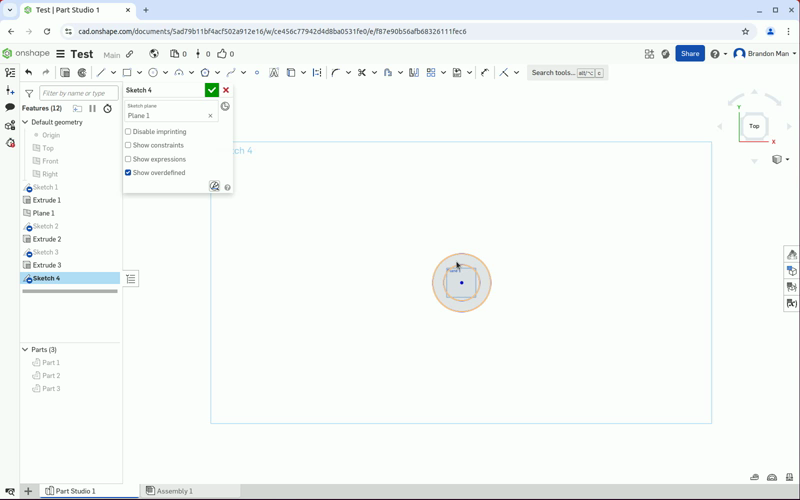
scroll(6)
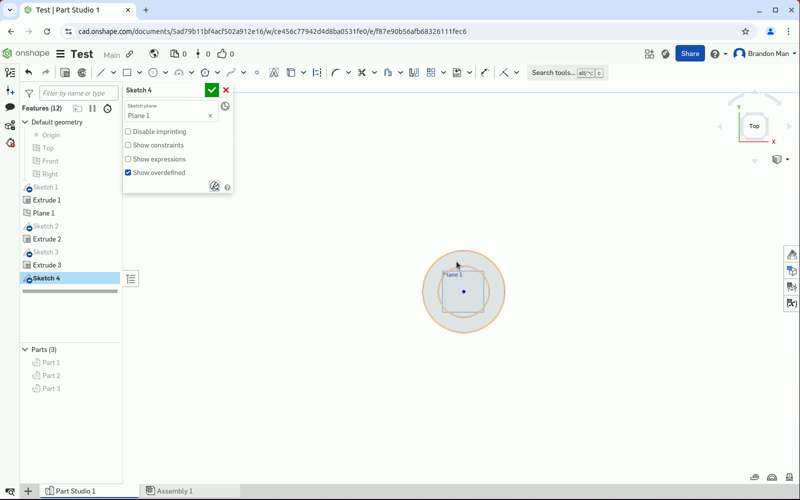
scroll(6)
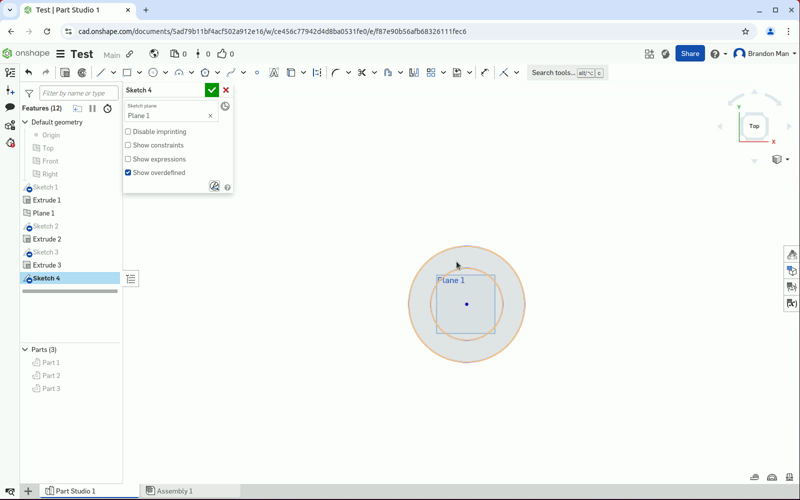
scroll(6)
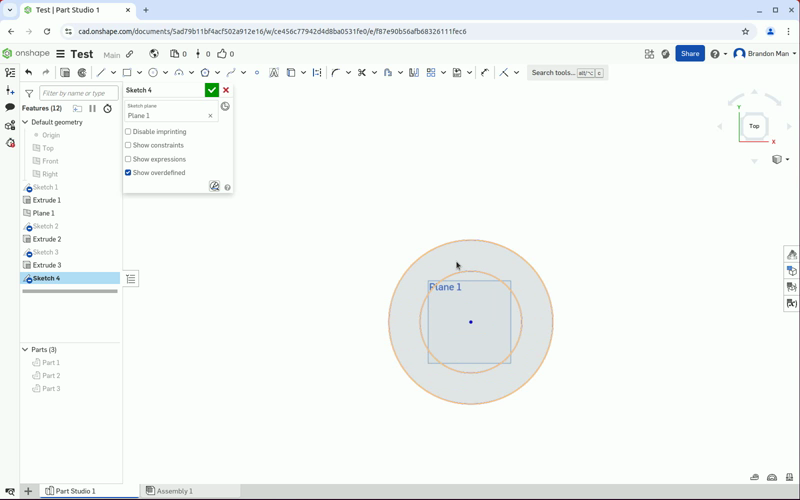
scroll(6)
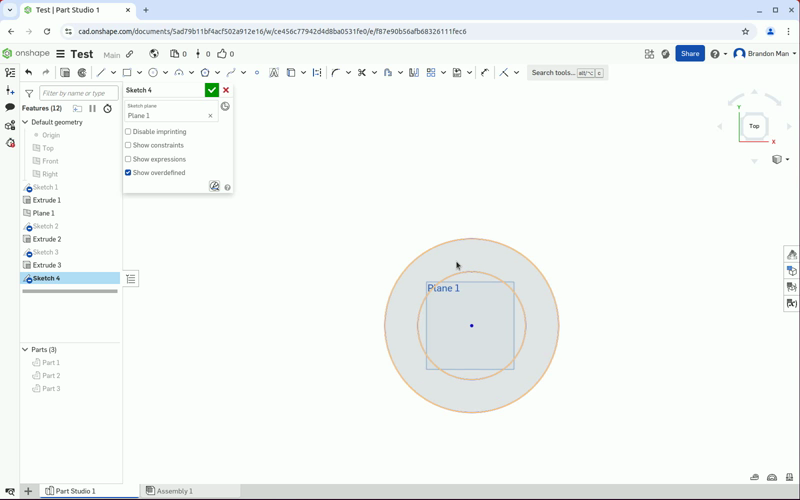
scroll(6)
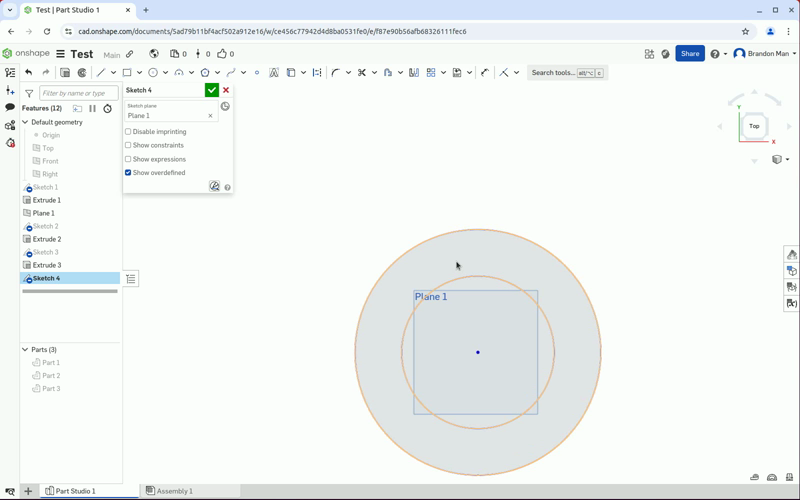
scroll(6)
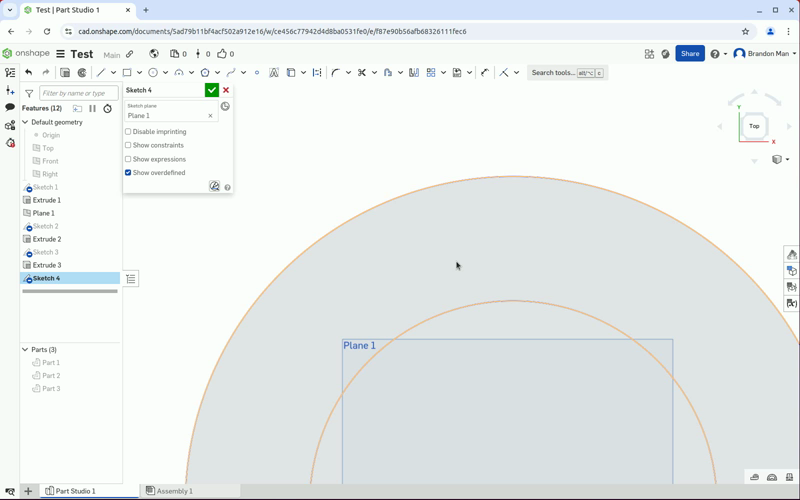
click(456, 261)
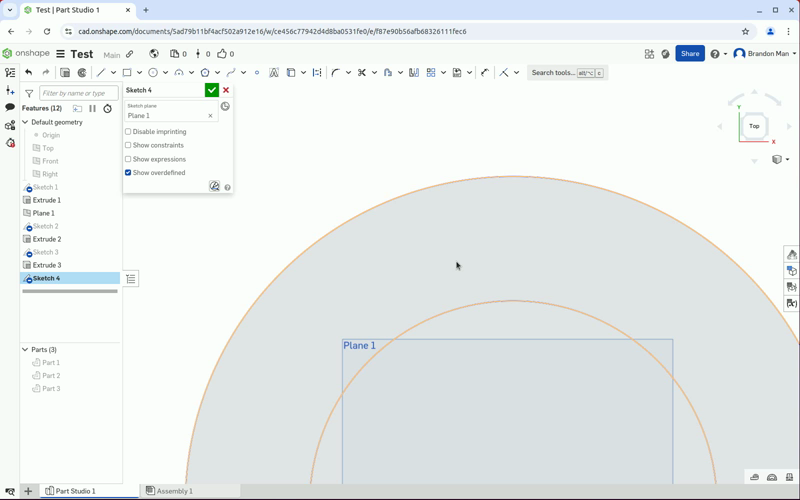
scroll(-6)
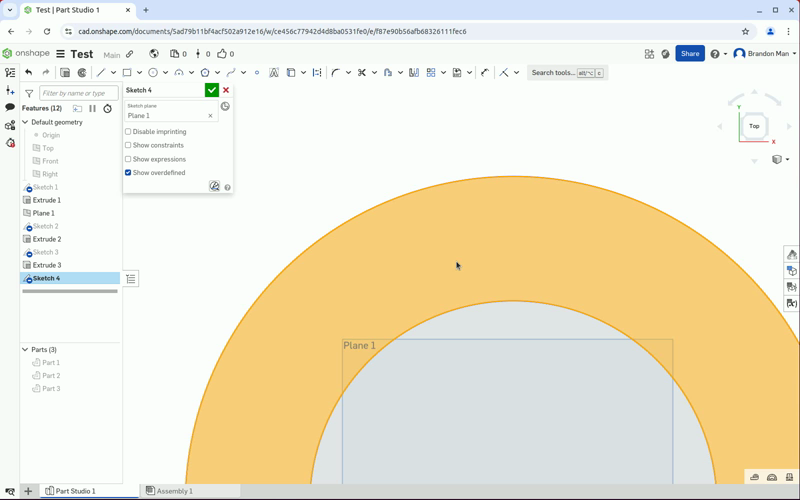
scroll(-6)
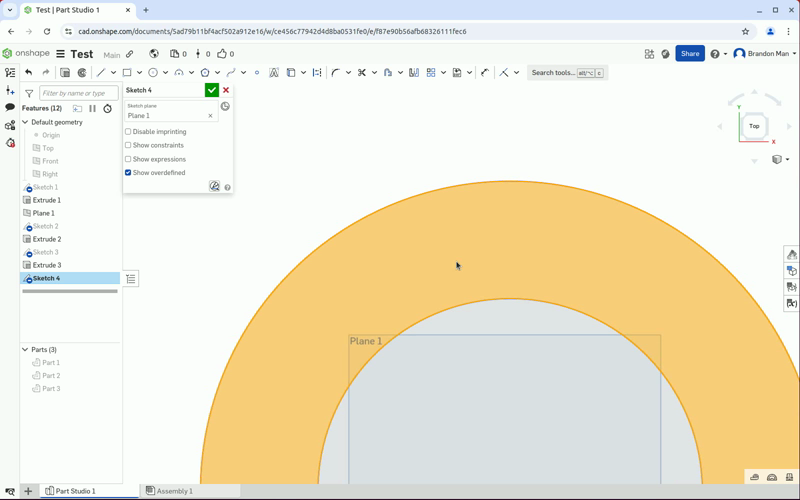
scroll(-6)
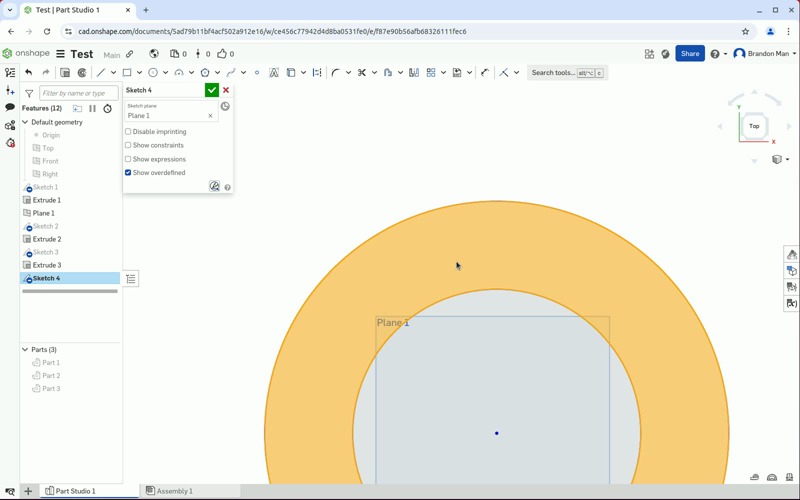
scroll(-6)
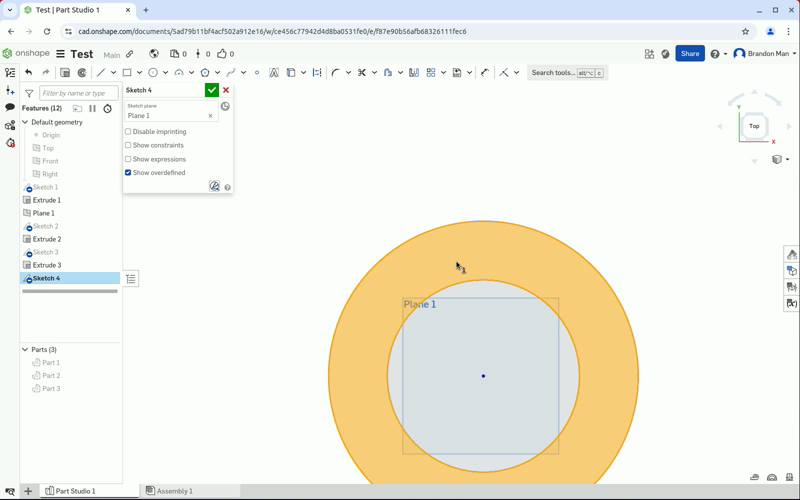
scroll(-6)
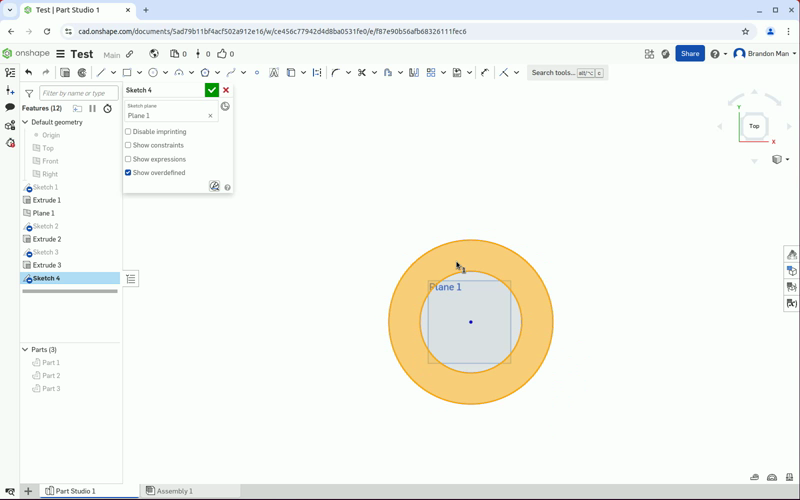
scroll(-6)
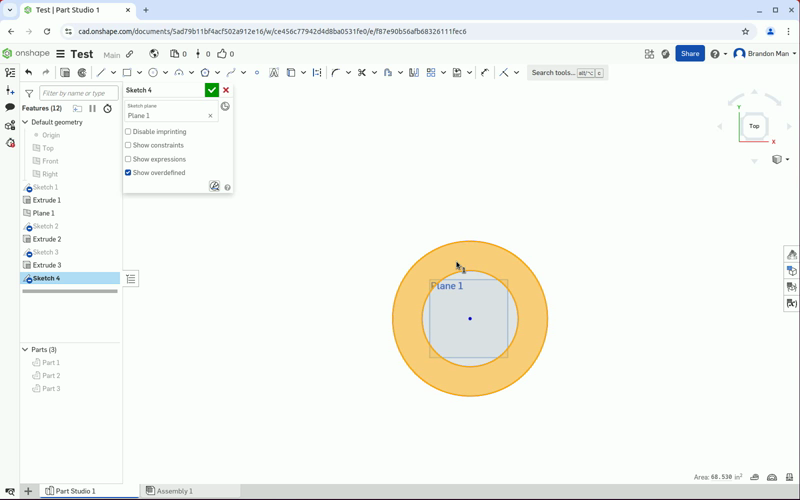
scroll(-6)
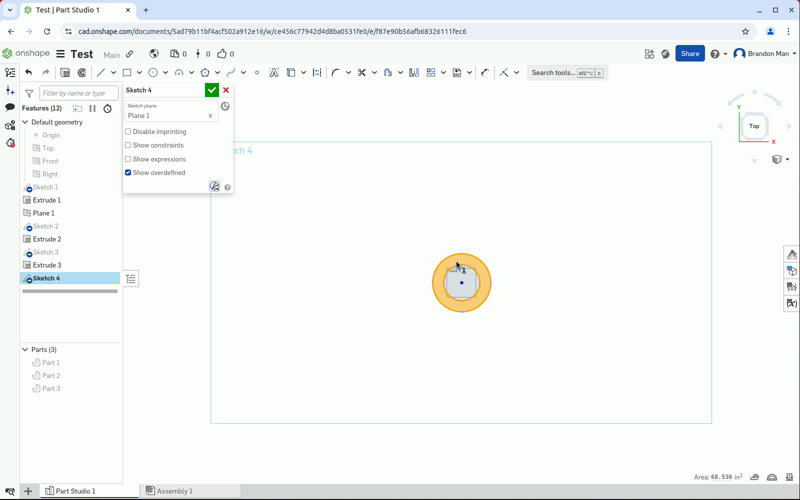
mouse_move(73, 352)
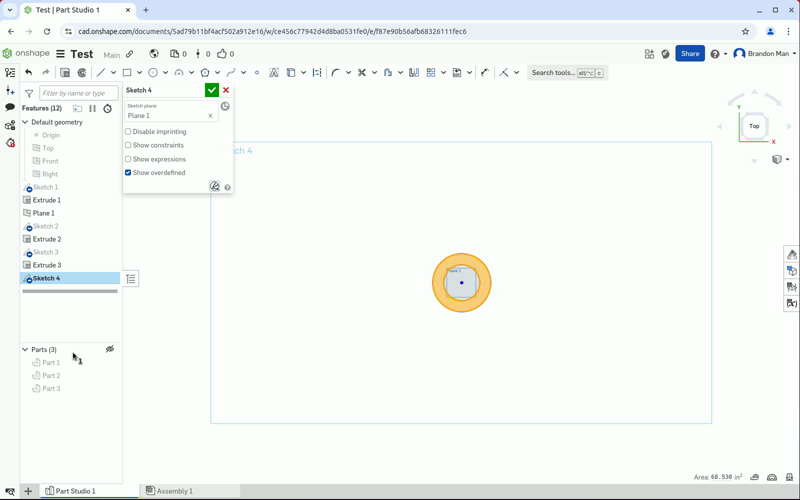
key(shift+y)
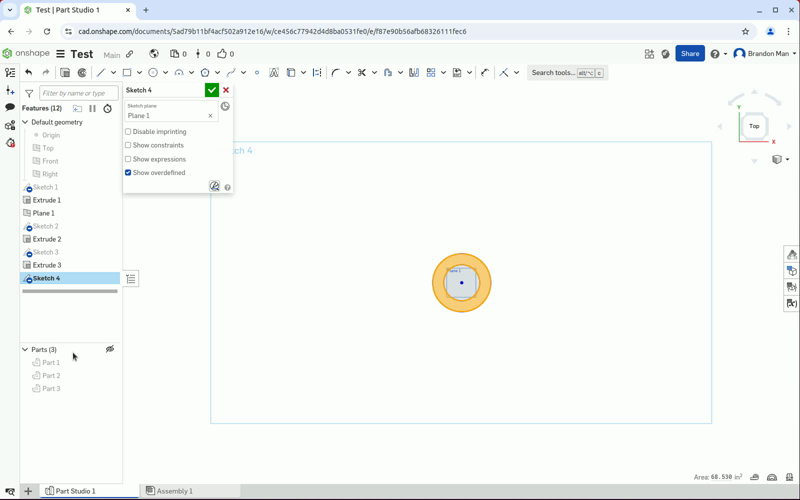
key(shift+e)
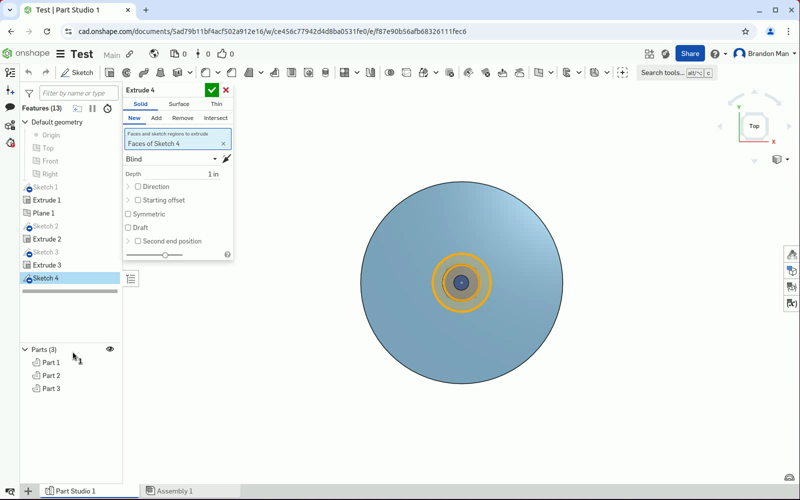
mouse_move(143, 106)
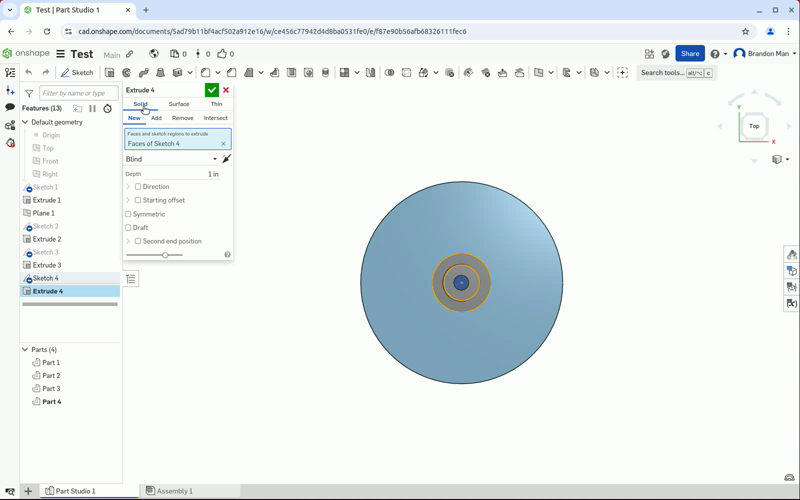
click(143, 106)
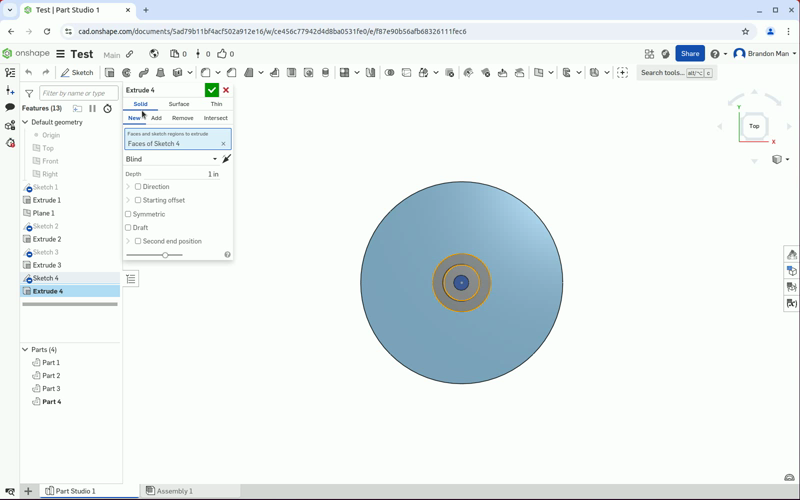
mouse_move(137, 120)
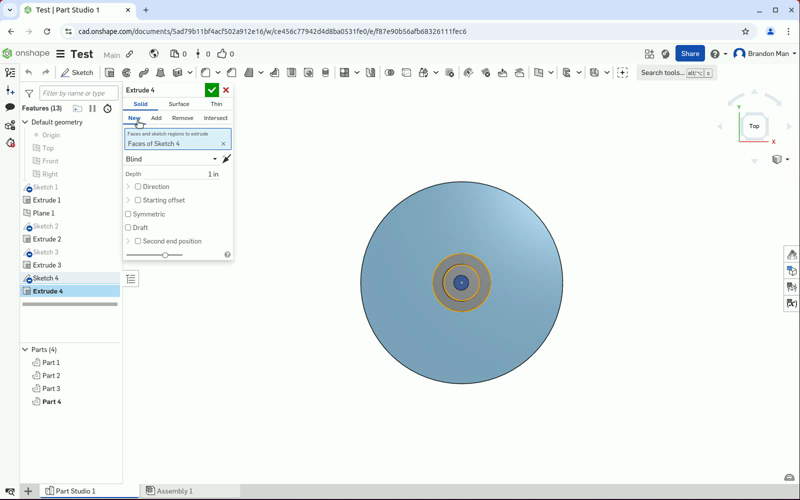
click(137, 120)
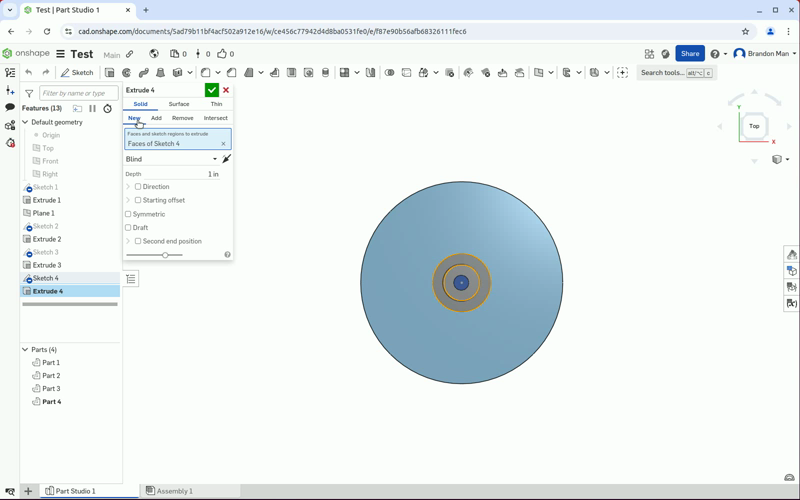
key(tab, 4)
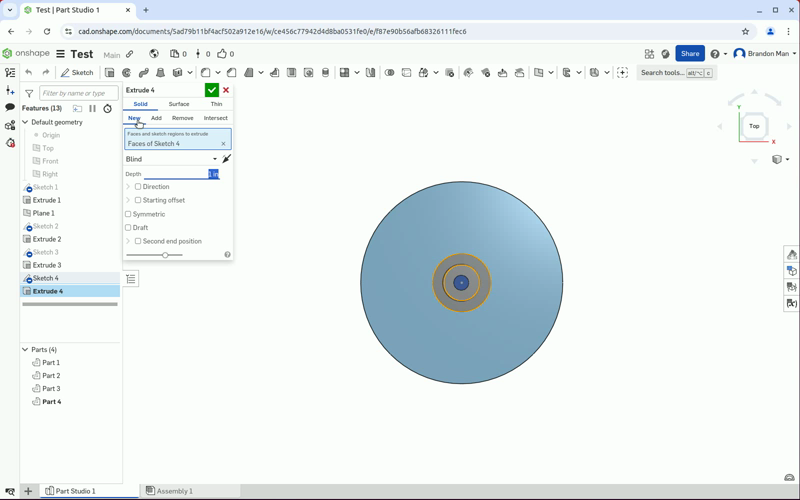
text(5.055)
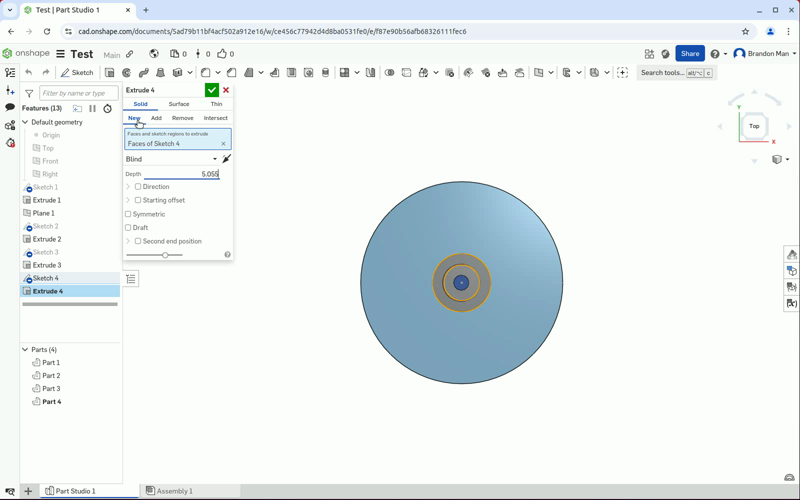
key(enter)
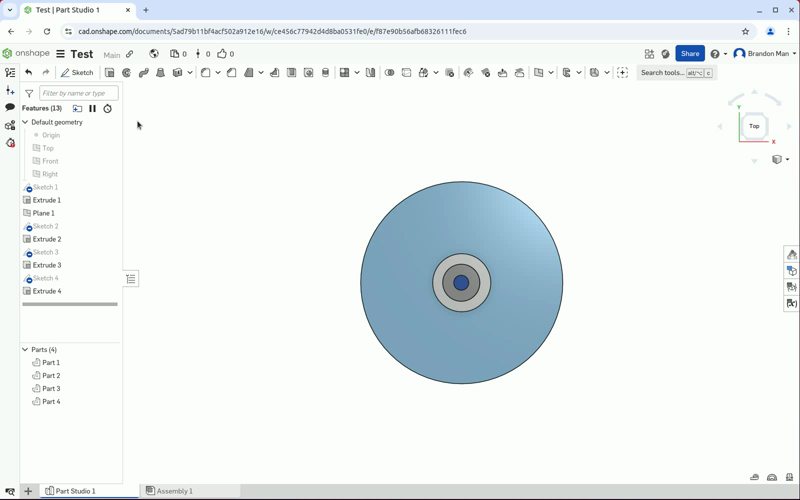
key(shift+h)
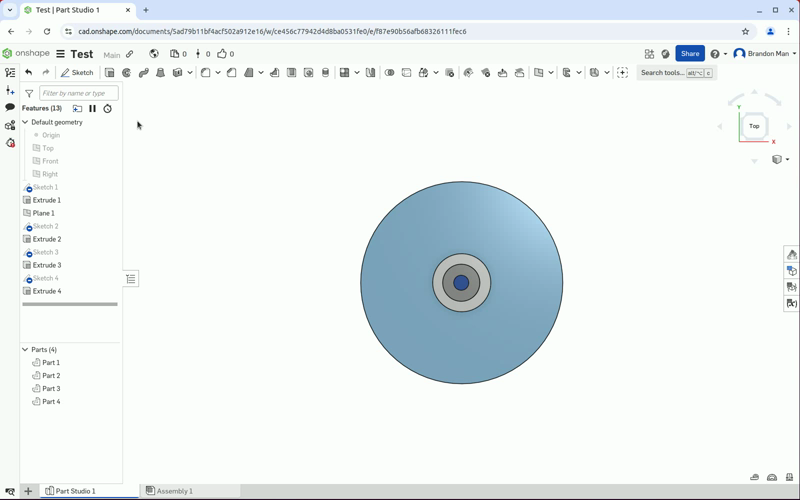
key(shift+h)
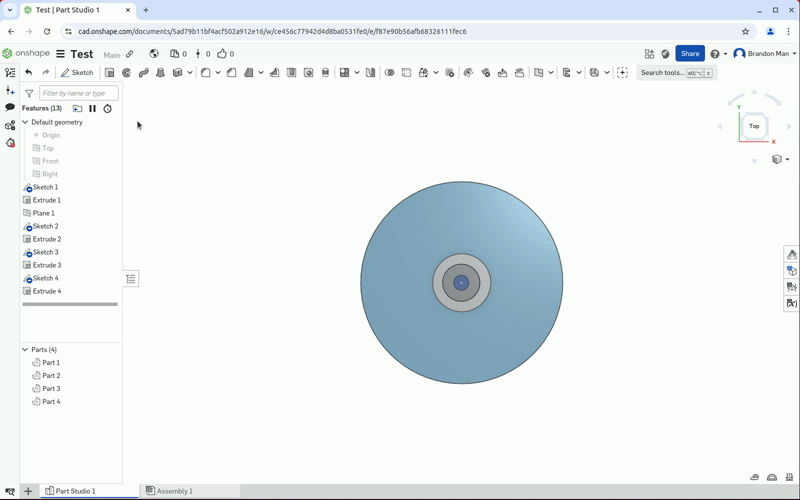
key(shift+7)
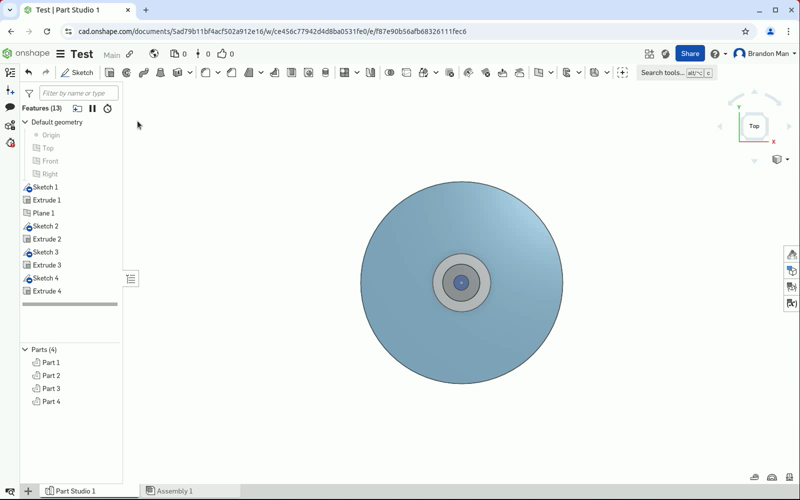
key(up, 3)
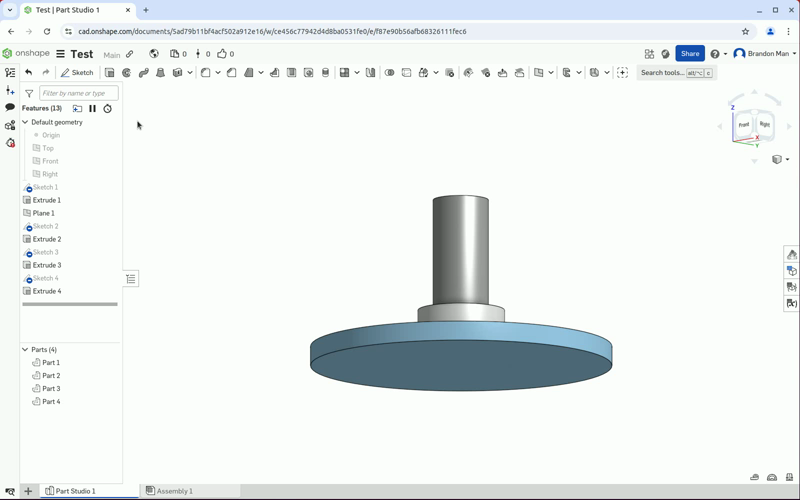
key(left, 3)
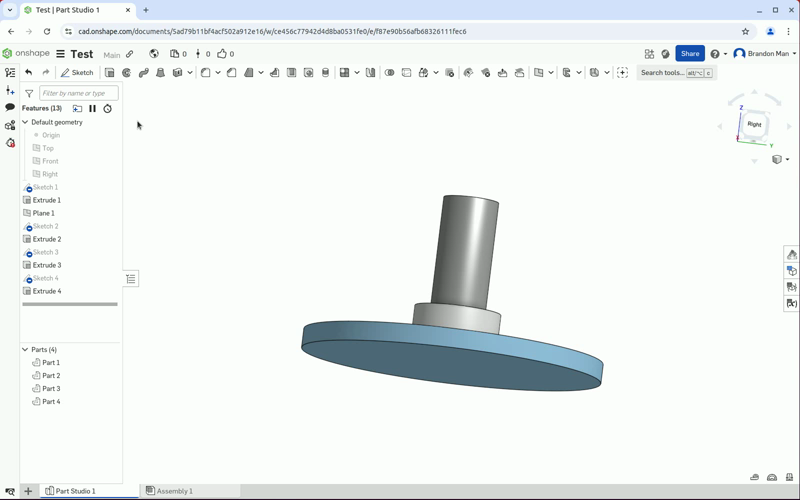
key(right, 3)
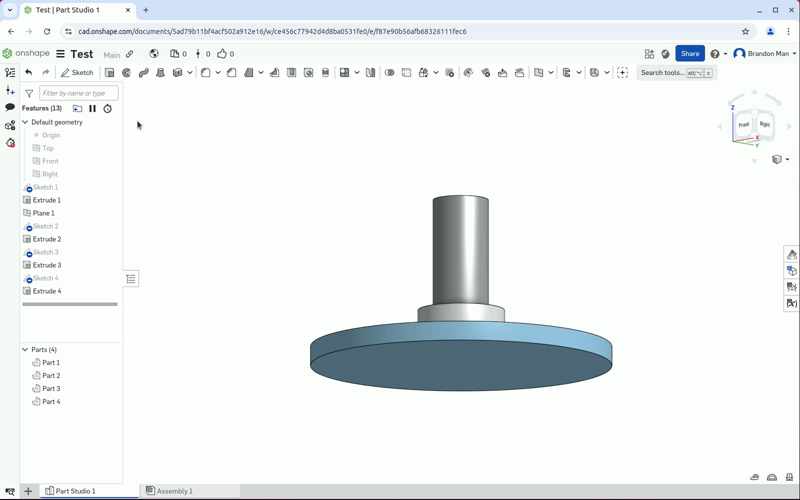
key(down, 3)
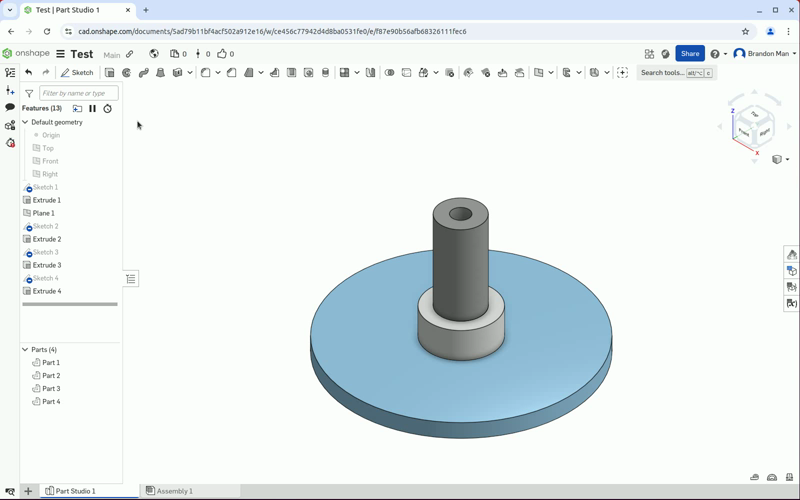
mouse_move(73, 189)
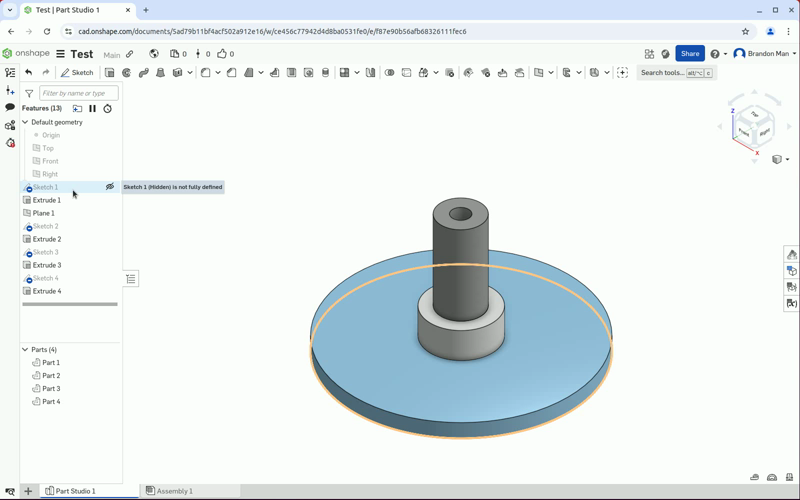
click(73, 189)